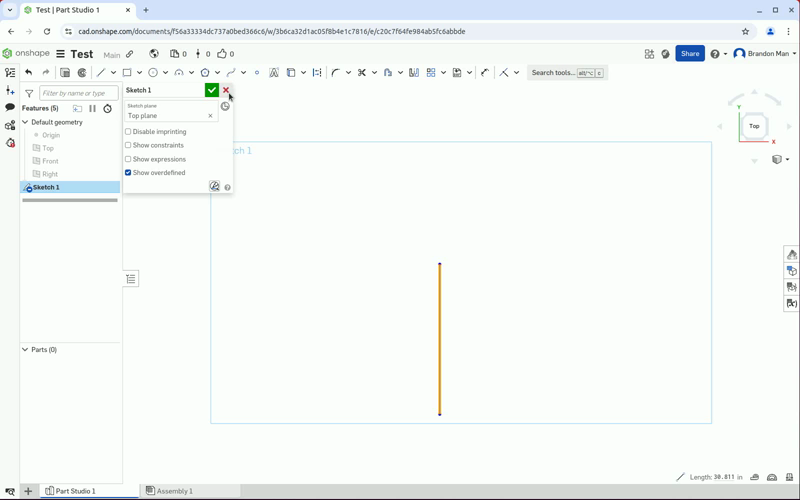
key(shift+h)
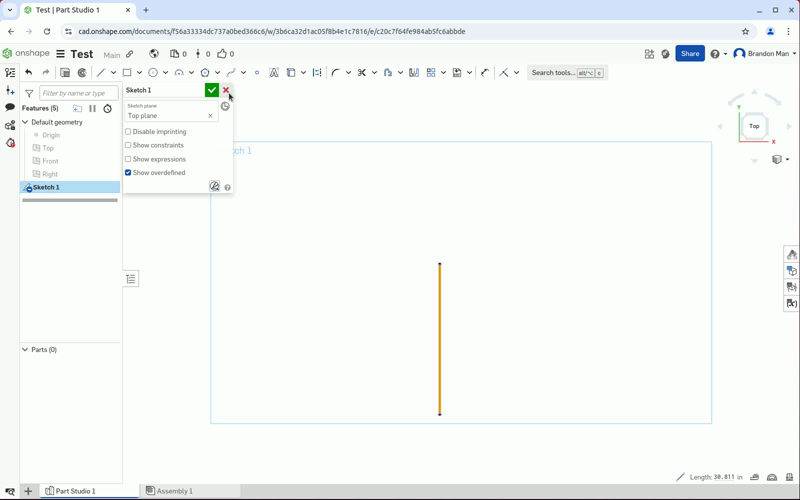
key(shift+s)
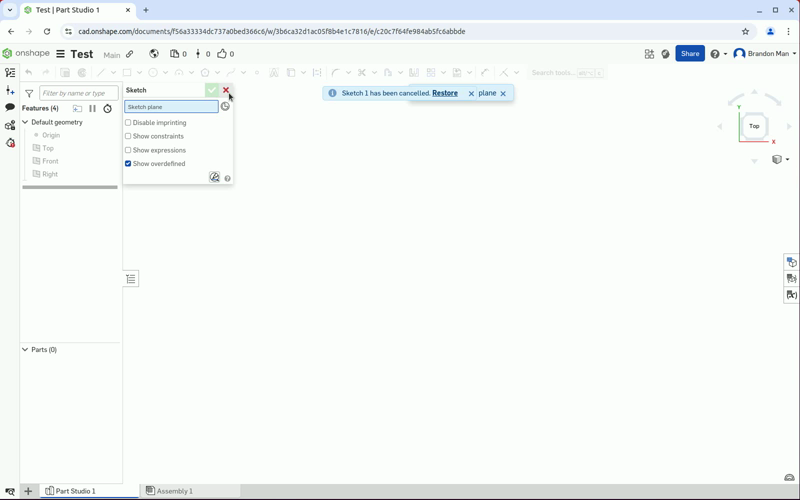
mouse_move(73, 150)
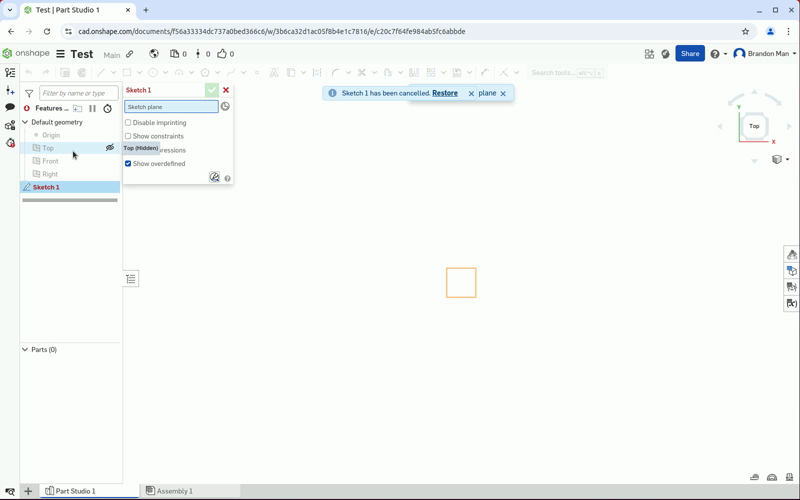
click(73, 150)
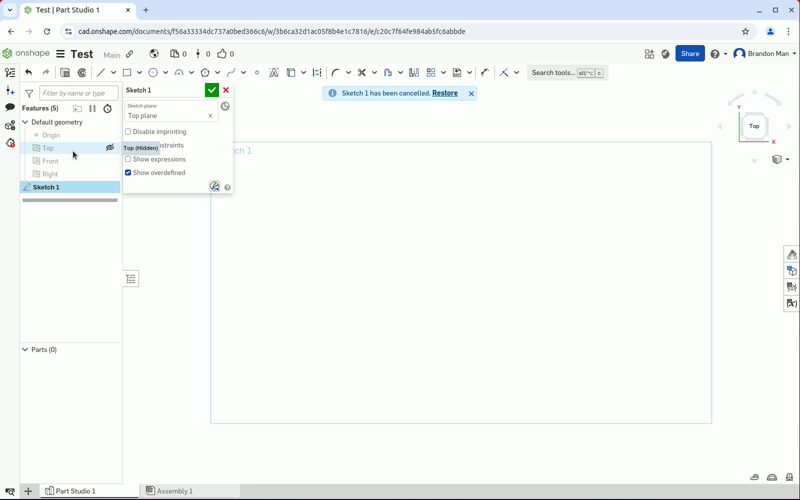
mouse_move(73, 352)
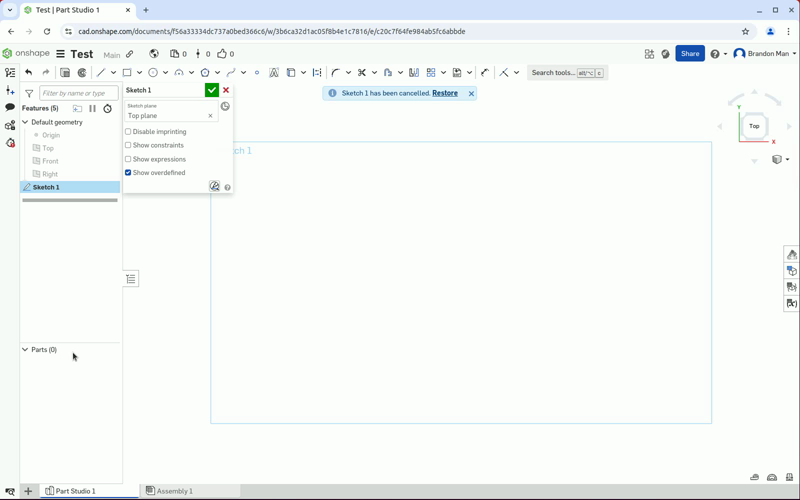
key(y)
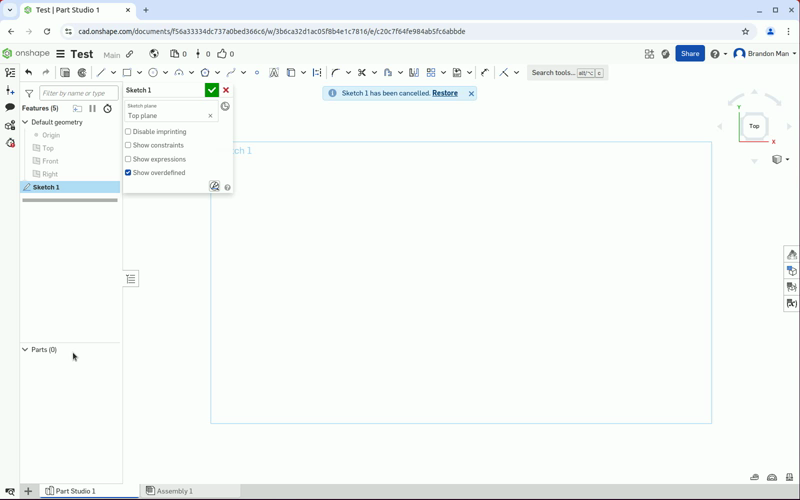
key(l)
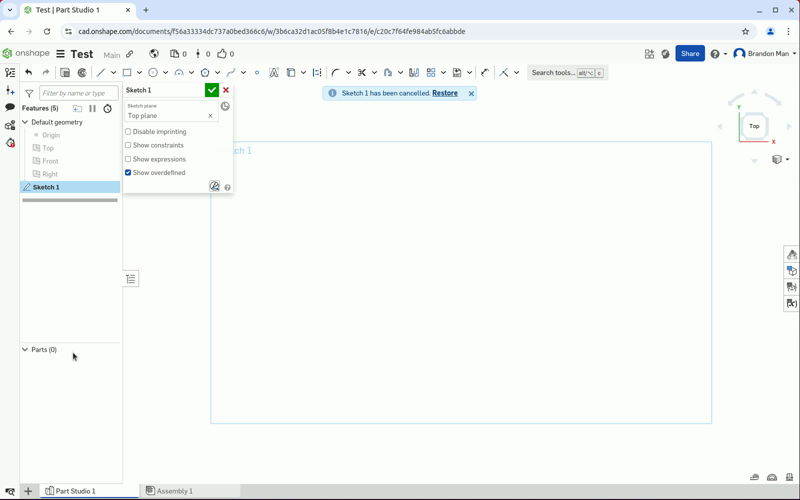
key_down(shift)
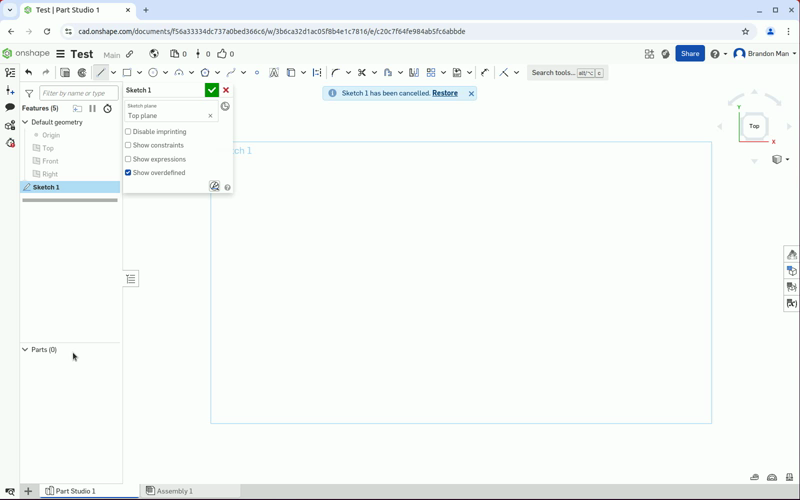
mouse_move(348, 309)
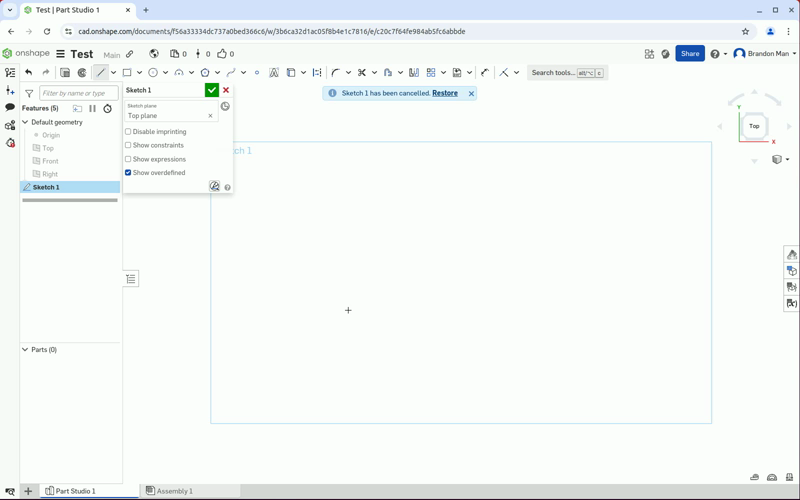
click(348, 309)
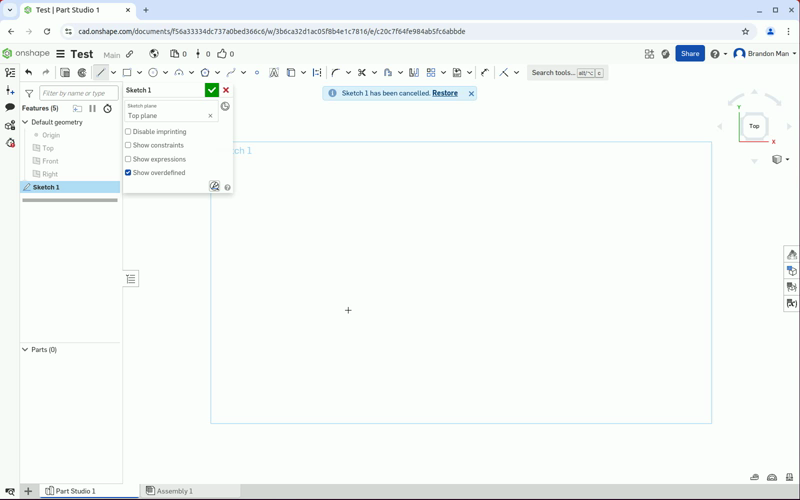
key_up(shift)
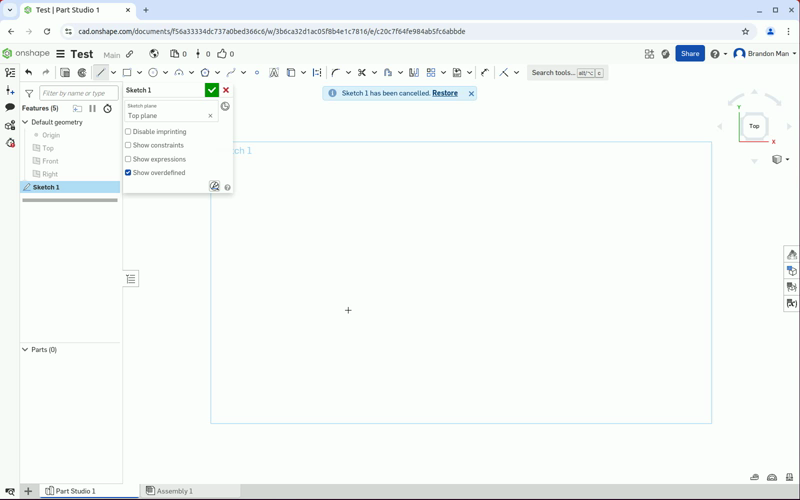
key_down(shift)
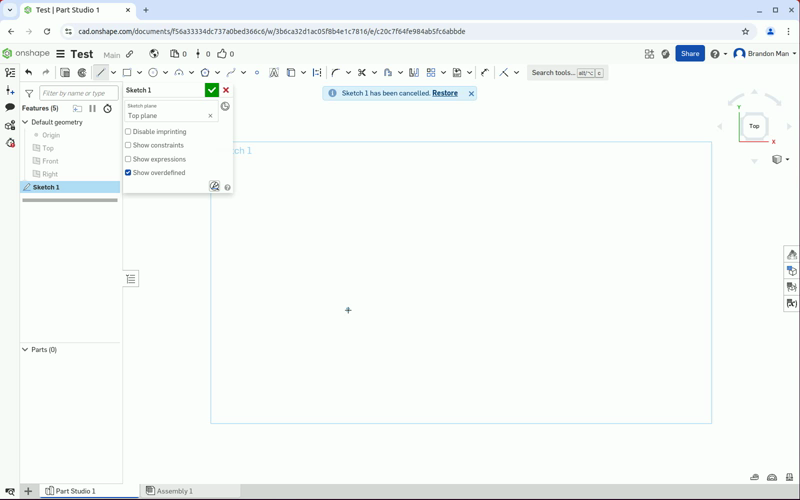
mouse_move(572, 309)
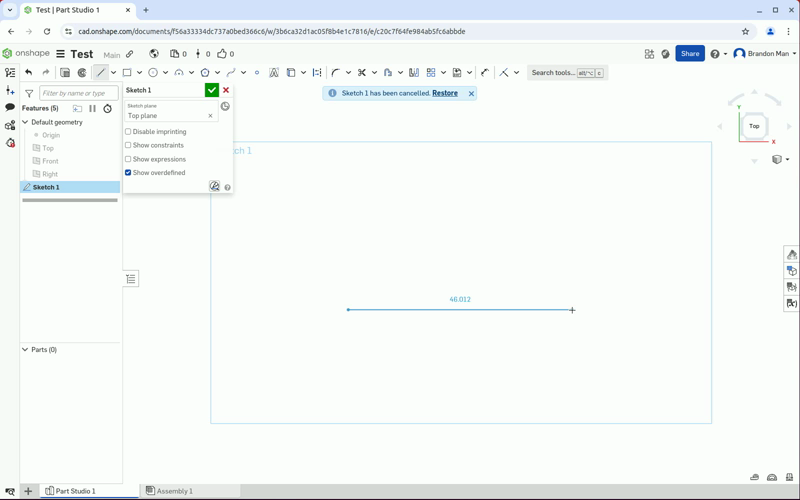
click(572, 309)
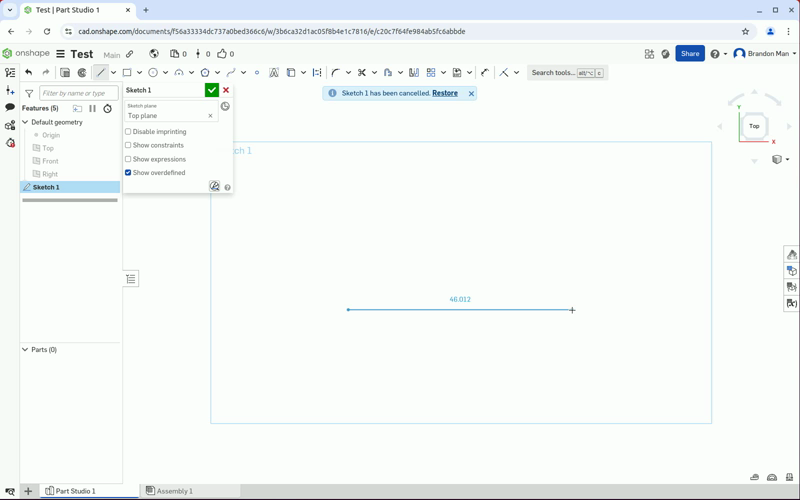
key_up(shift)
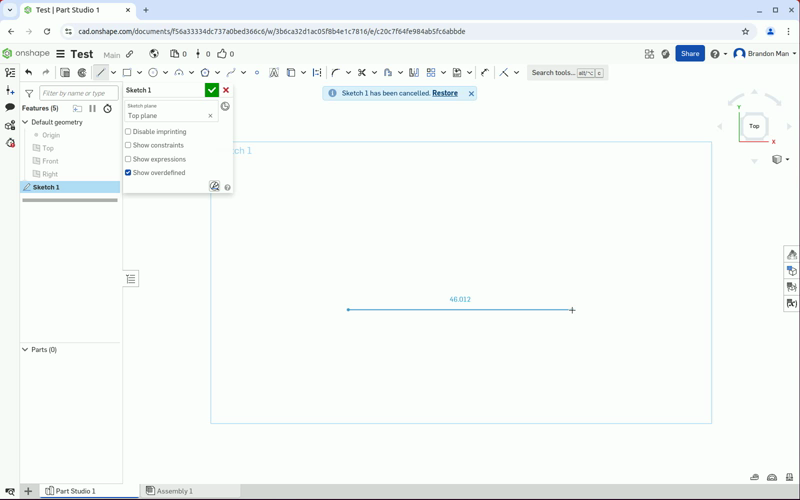
key_down(shift)
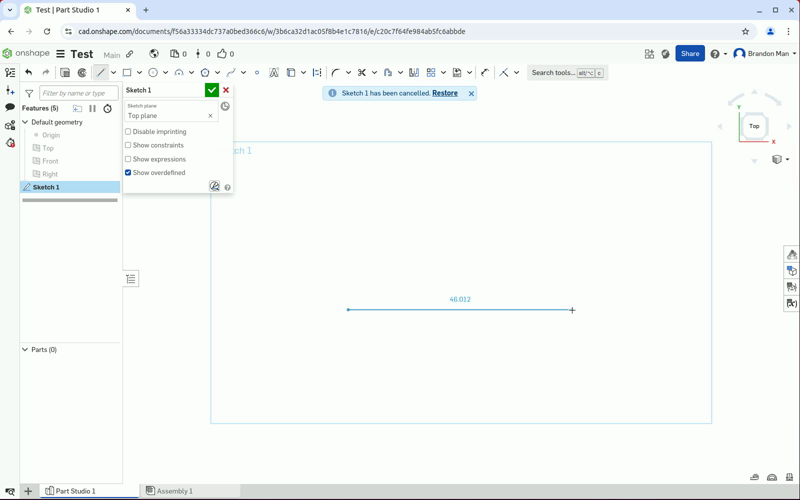
mouse_move(589, 309)
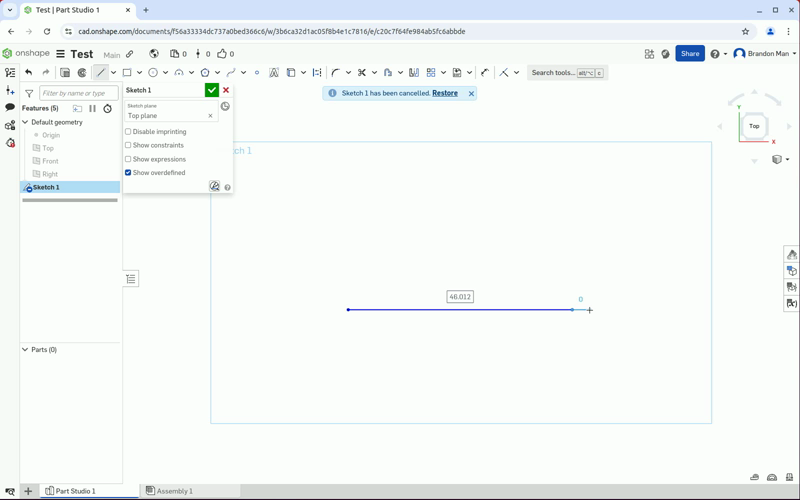
mouse_move(572, 255)
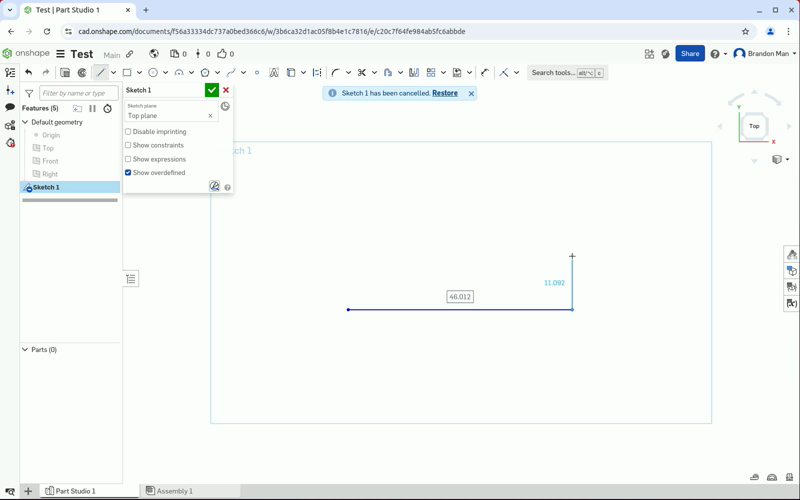
click(572, 255)
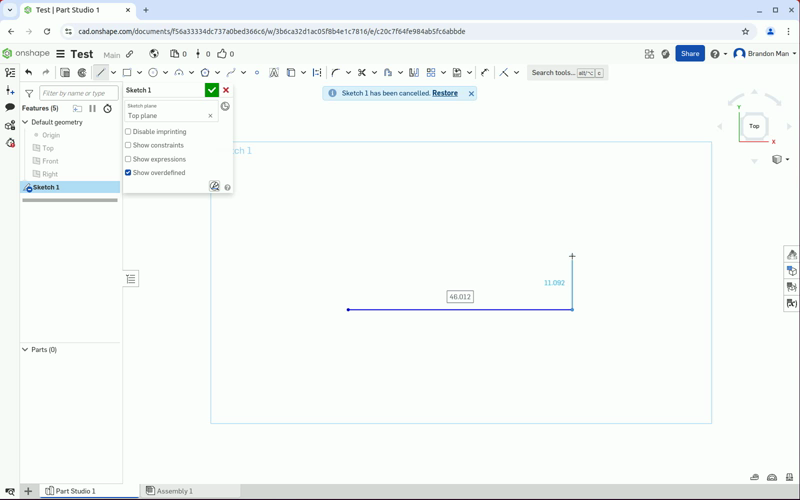
key_up(shift)
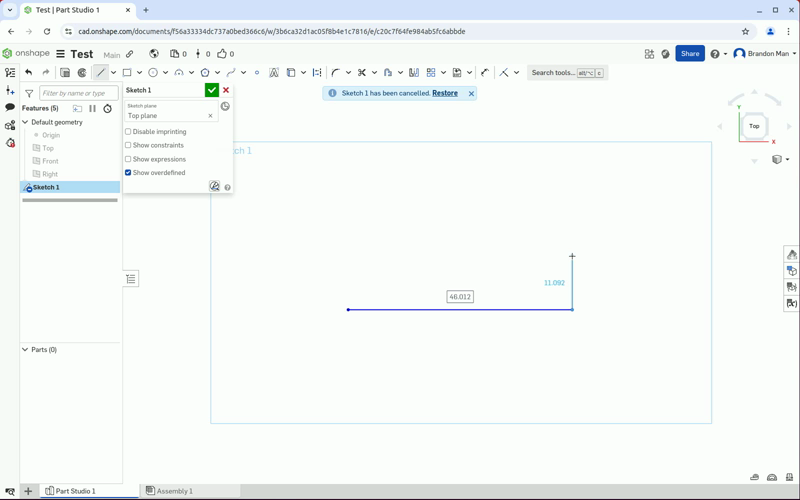
key_down(shift)
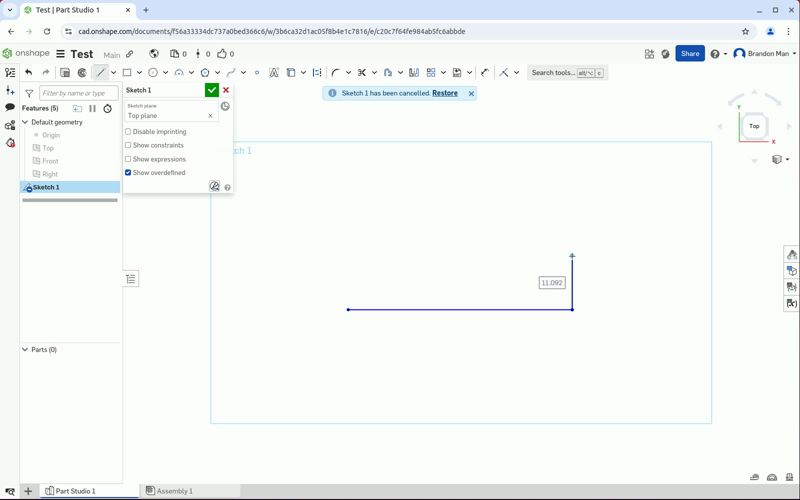
mouse_move(348, 255)
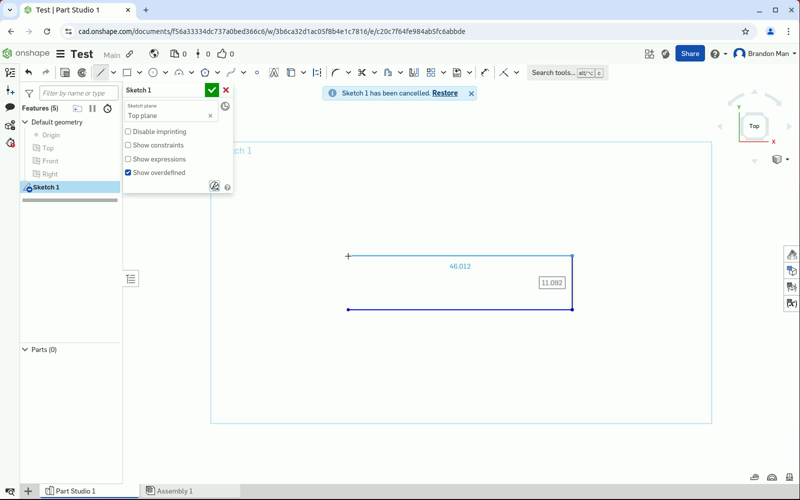
click(348, 255)
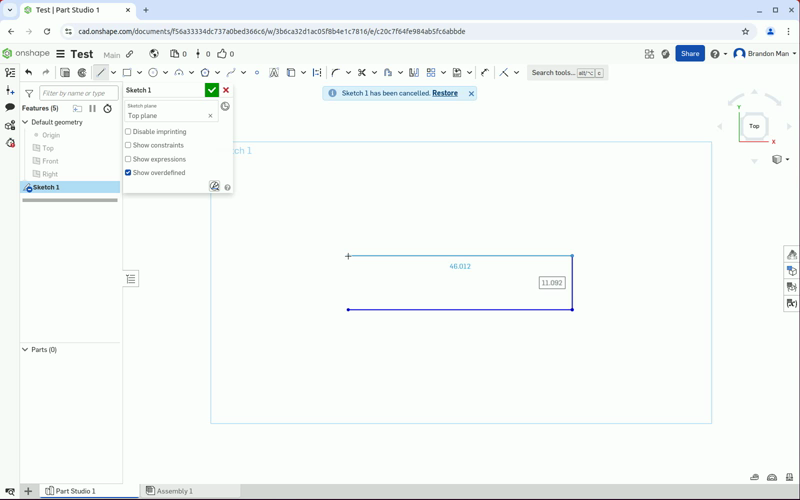
key_up(shift)
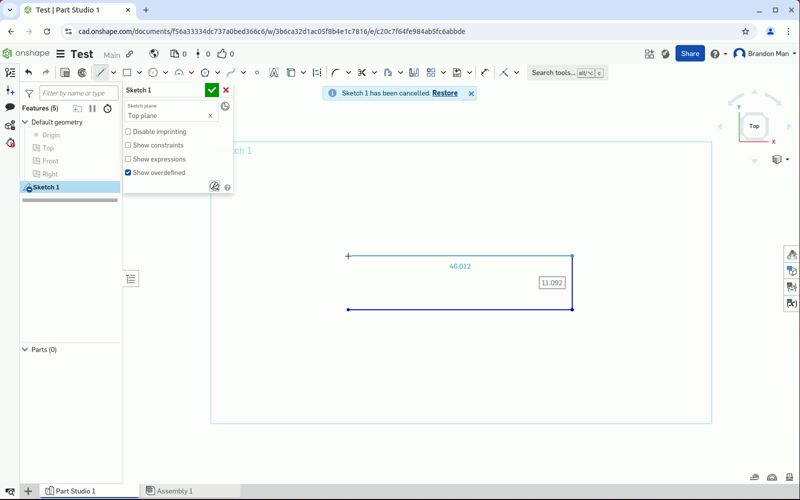
mouse_move(378, 255)
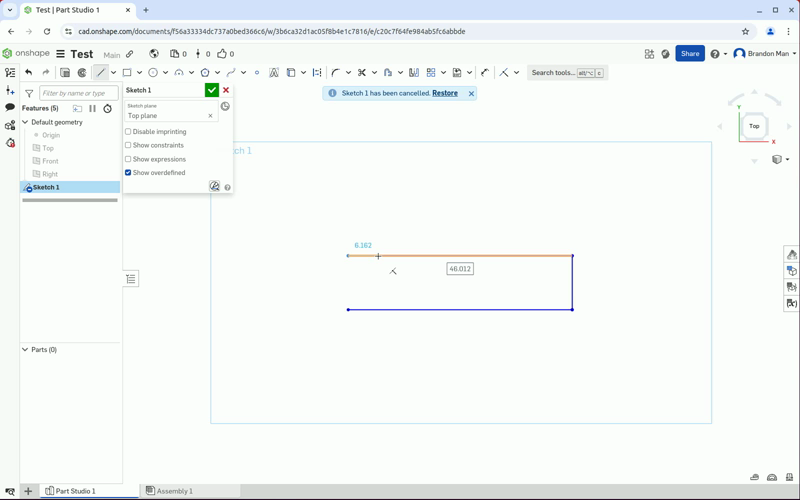
key_down(shift)
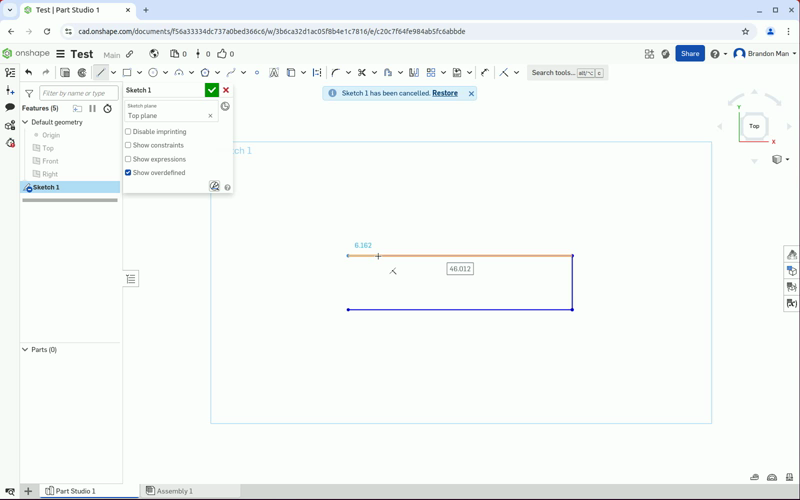
mouse_move(348, 309)
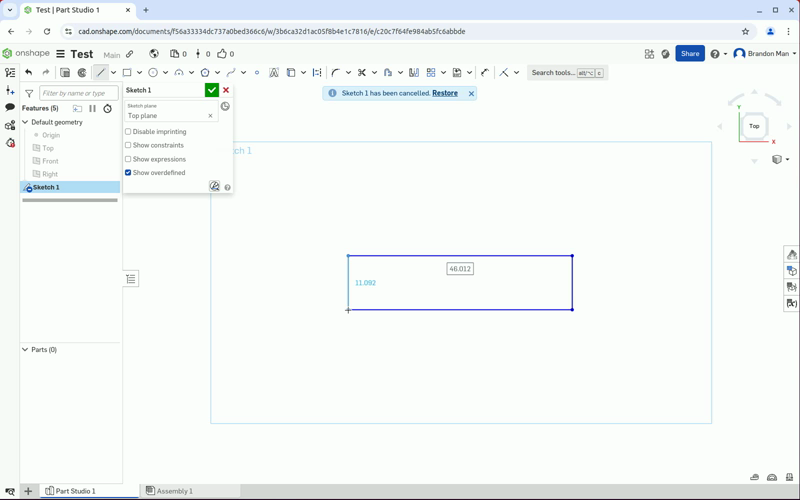
key_up(shift)
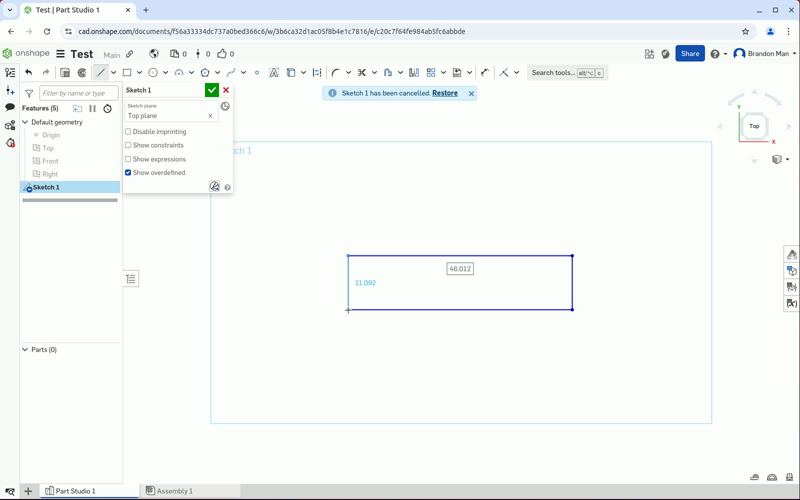
click(348, 309)
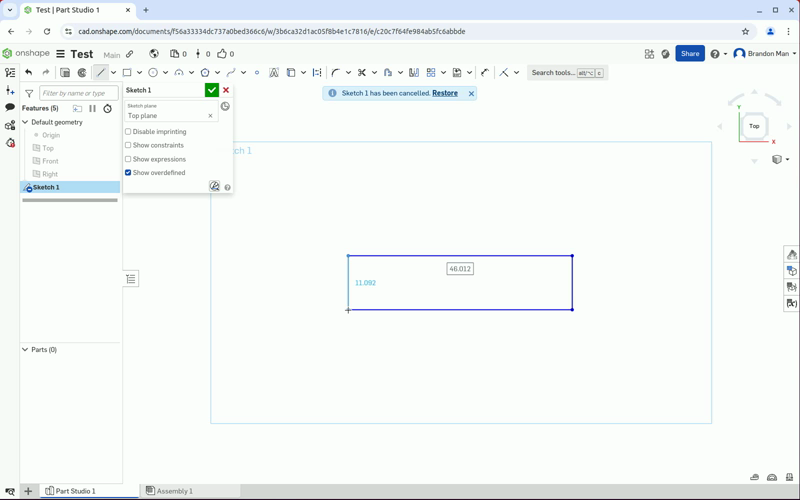
key(esc)
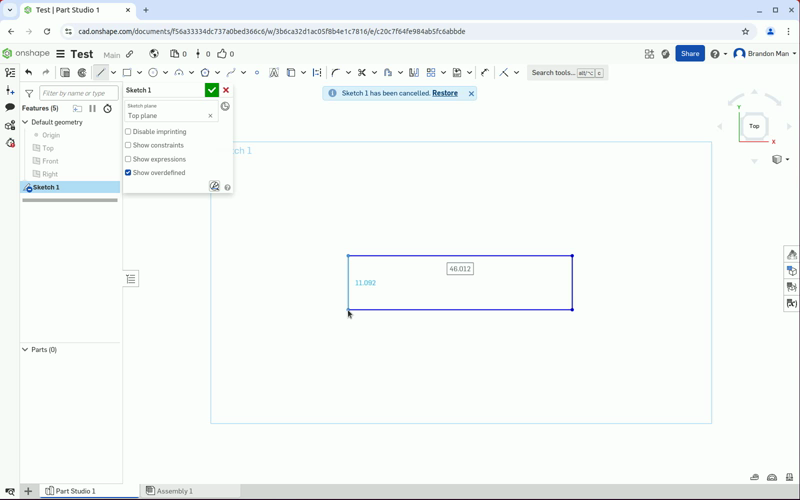
mouse_move(509, 272)
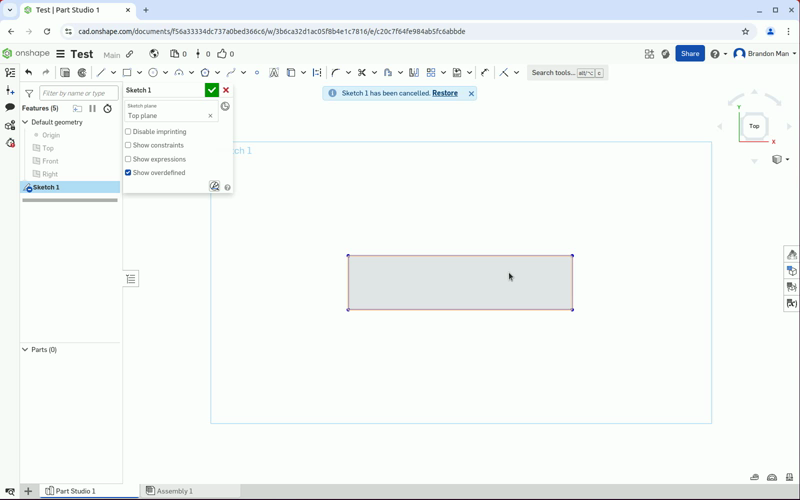
click(509, 272)
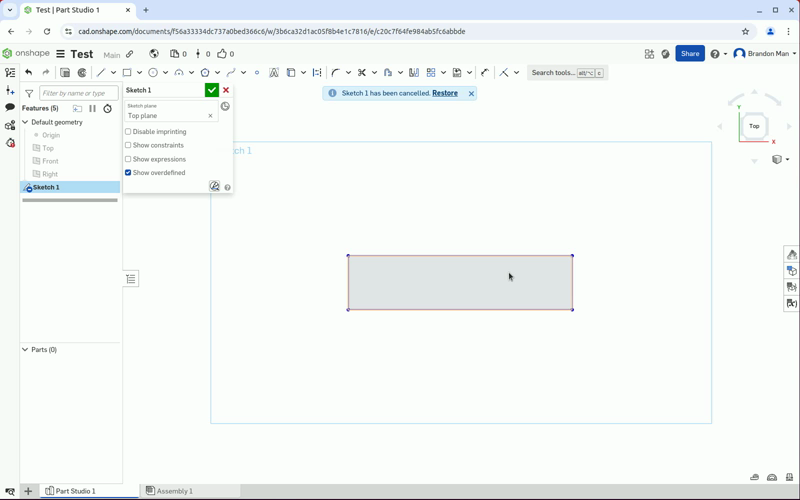
mouse_move(73, 352)
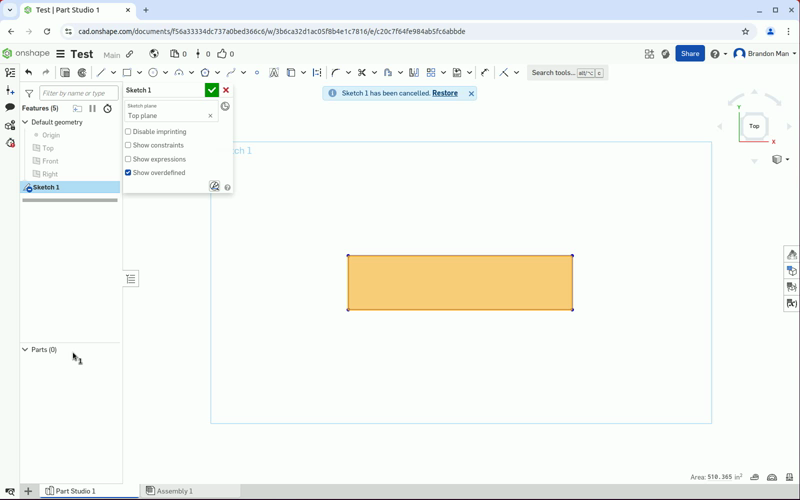
key(shift+y)
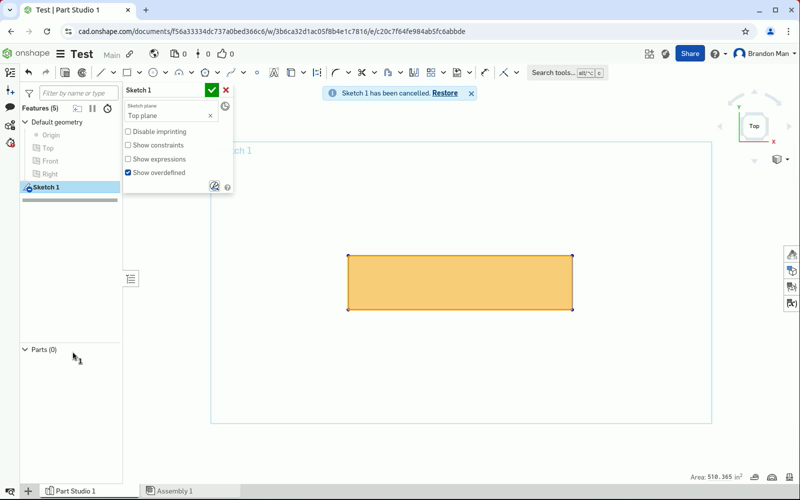
key(shift+e)
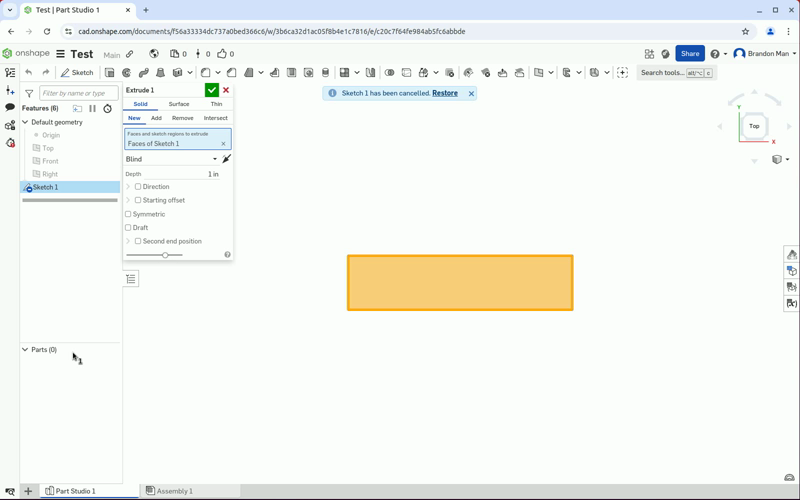
mouse_move(143, 106)
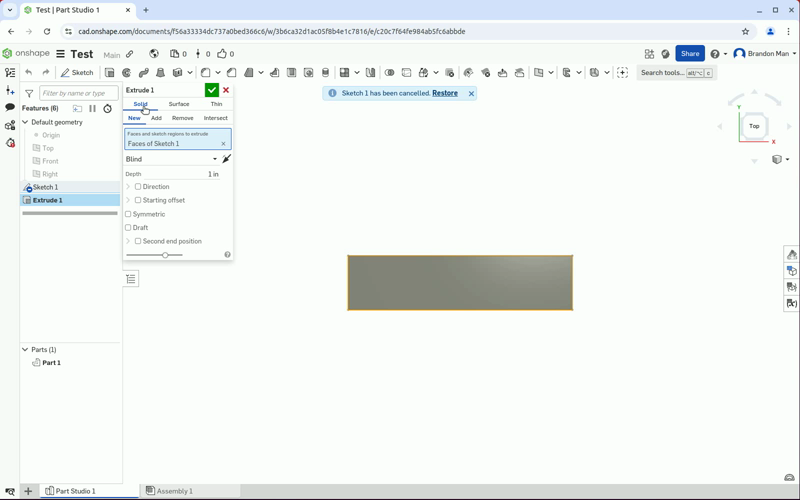
click(143, 106)
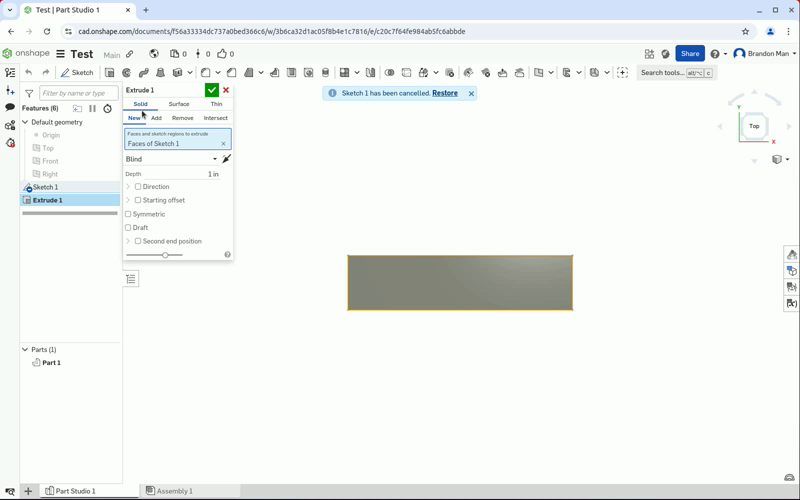
mouse_move(137, 120)
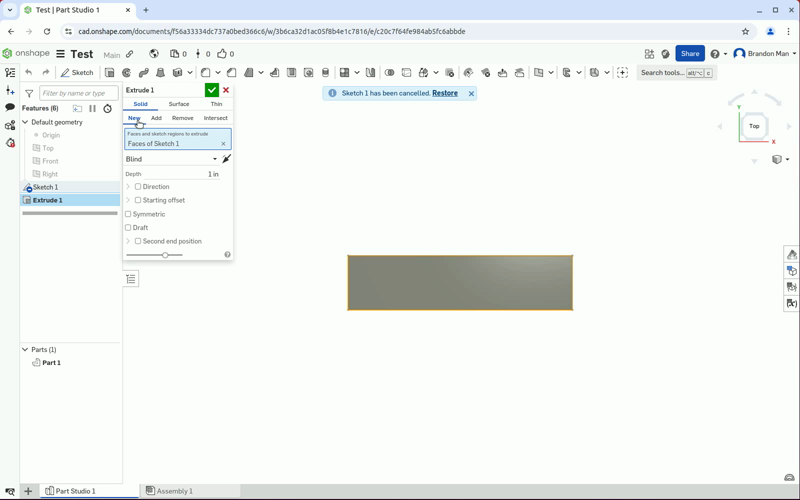
click(137, 120)
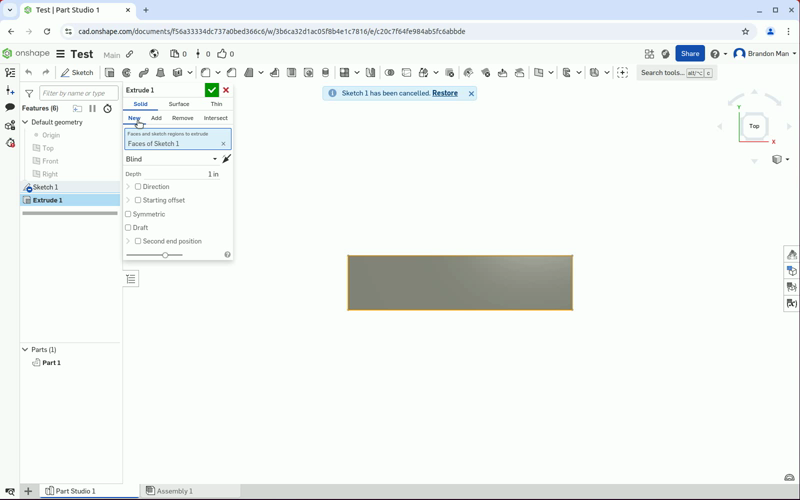
key(tab, 4)
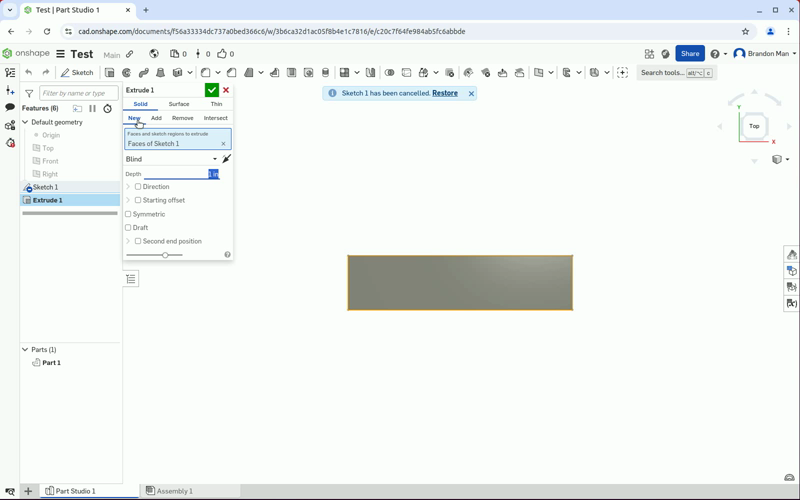
text(13.721)
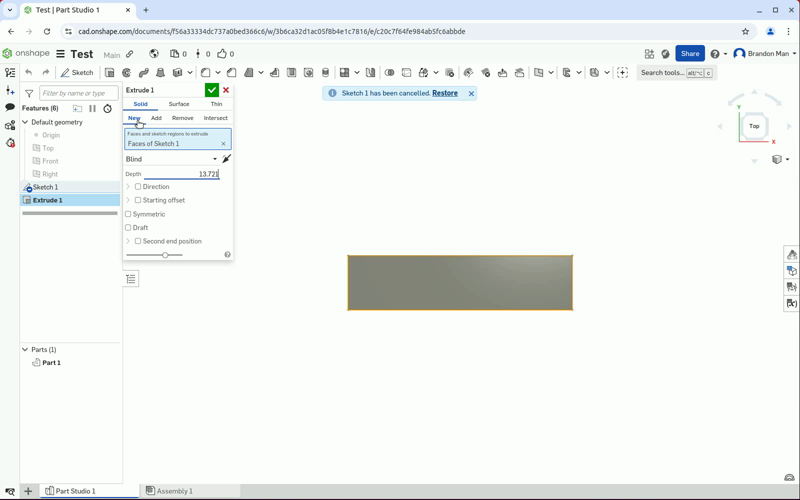
key(enter)
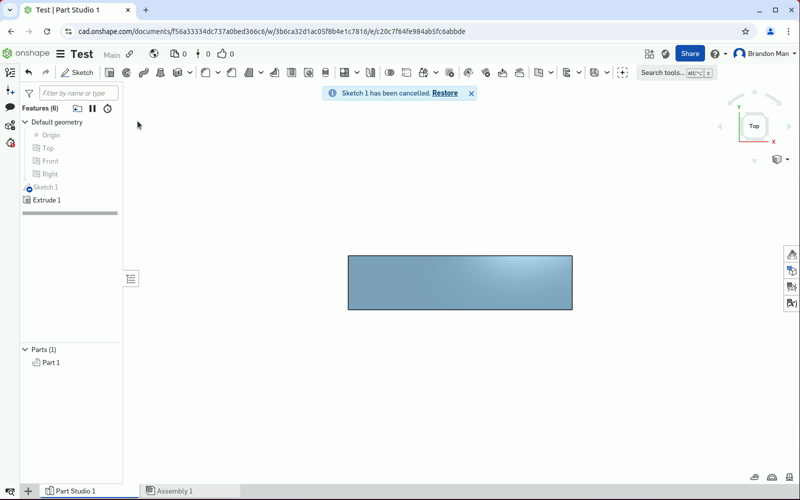
key(shift+h)
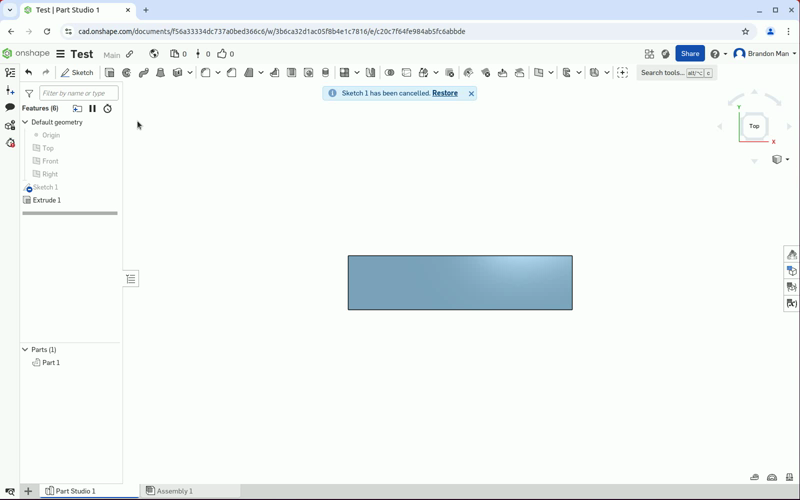
key(shift+h)
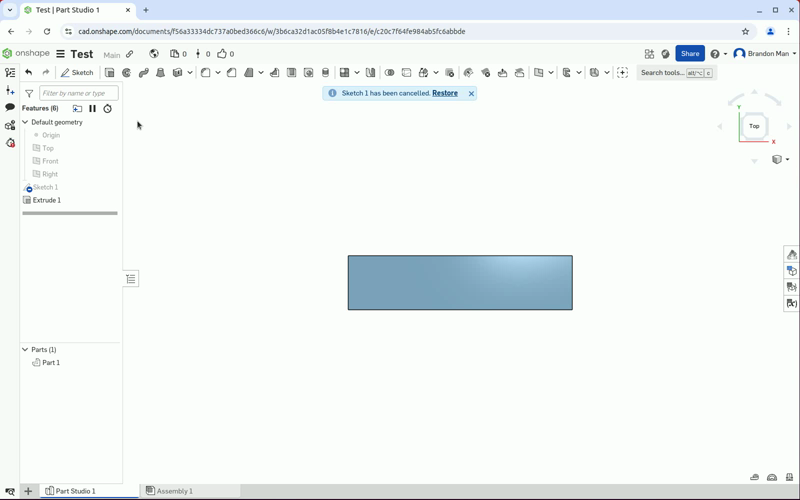
mouse_move(73, 189)
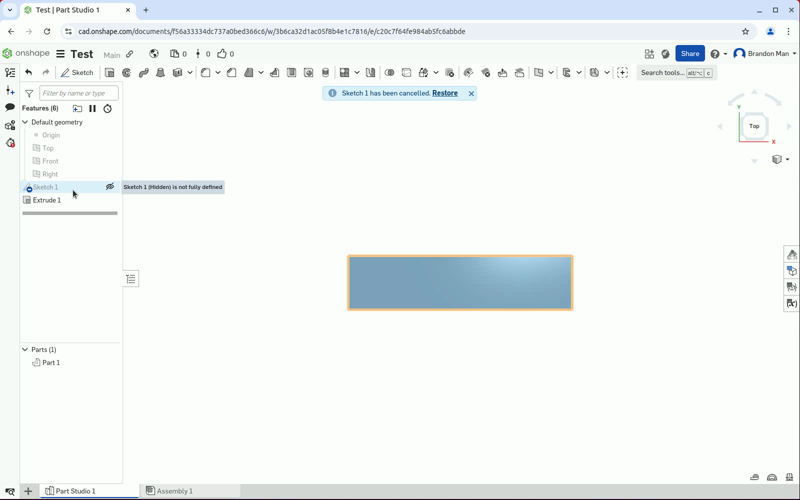
click(73, 189)
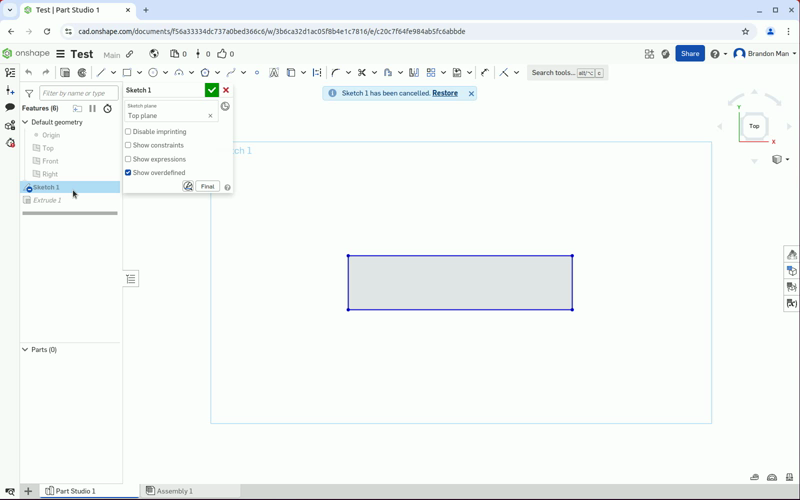
mouse_move(229, 92)
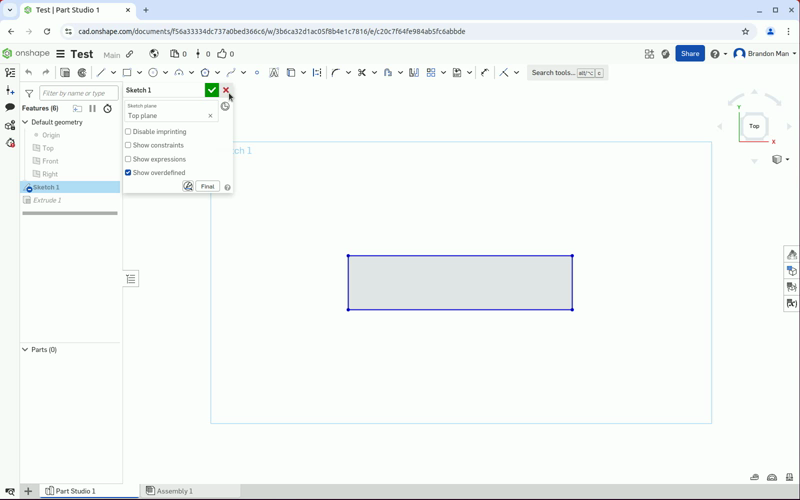
click(229, 92)
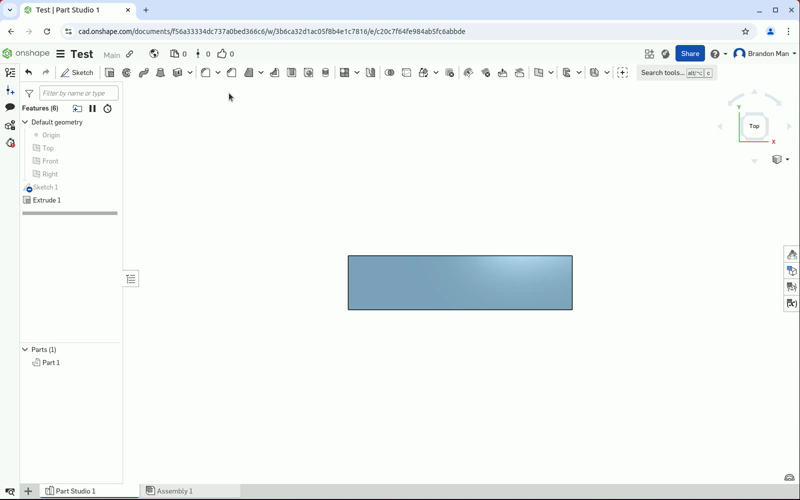
mouse_move(541, 75)
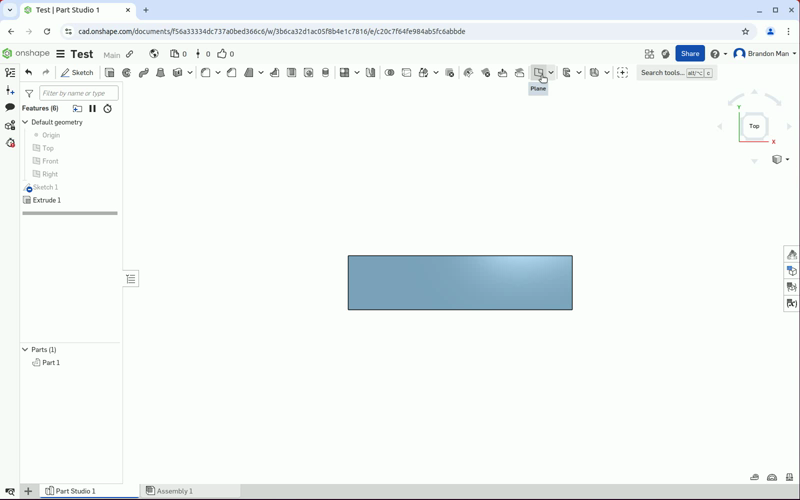
click(541, 75)
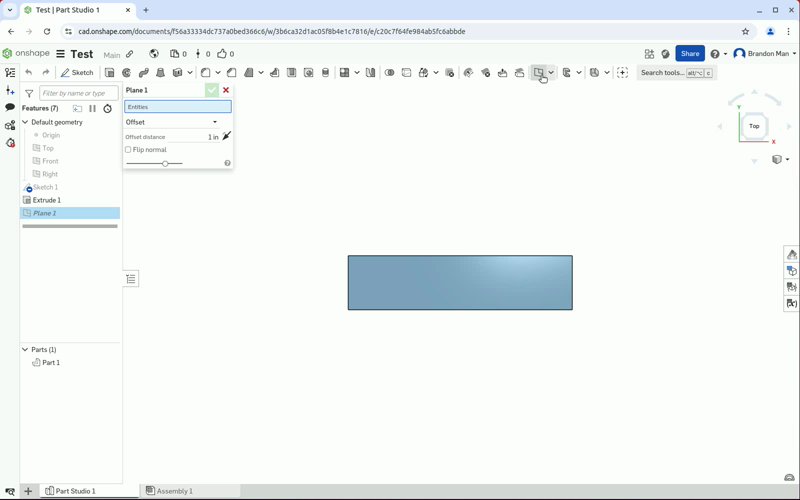
mouse_move(73, 150)
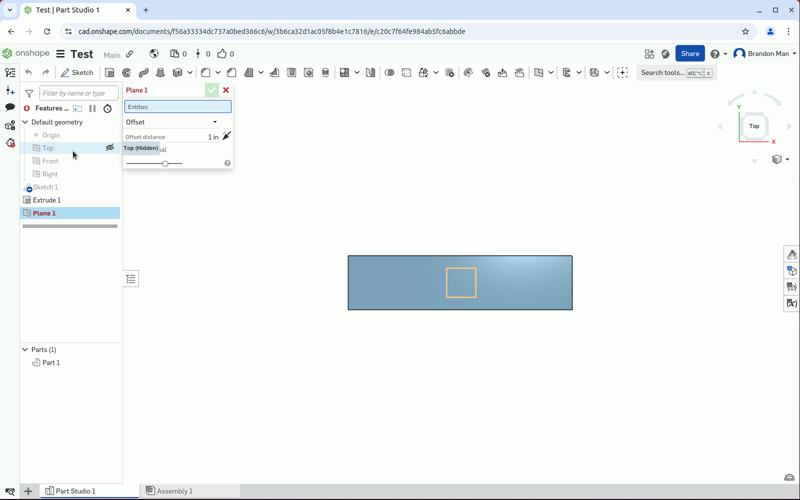
click(73, 150)
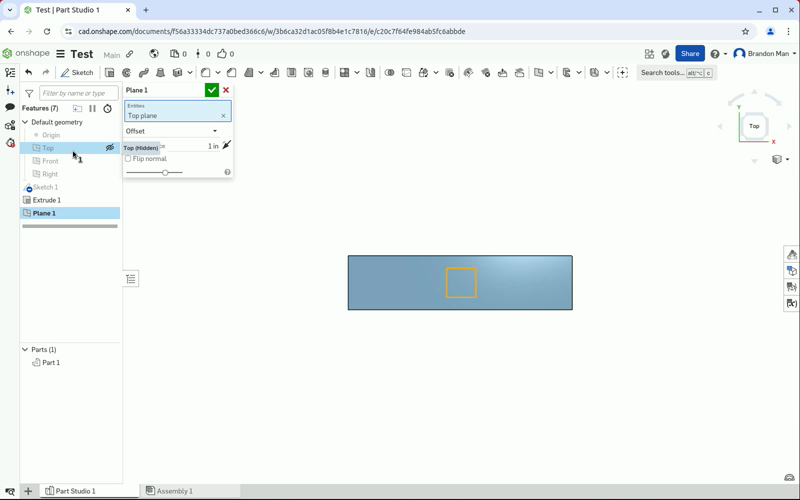
key(tab, 2)
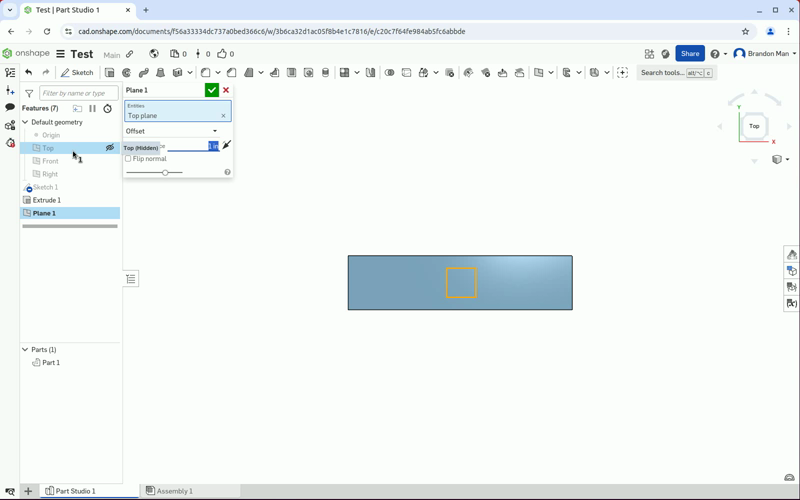
text(13.711)
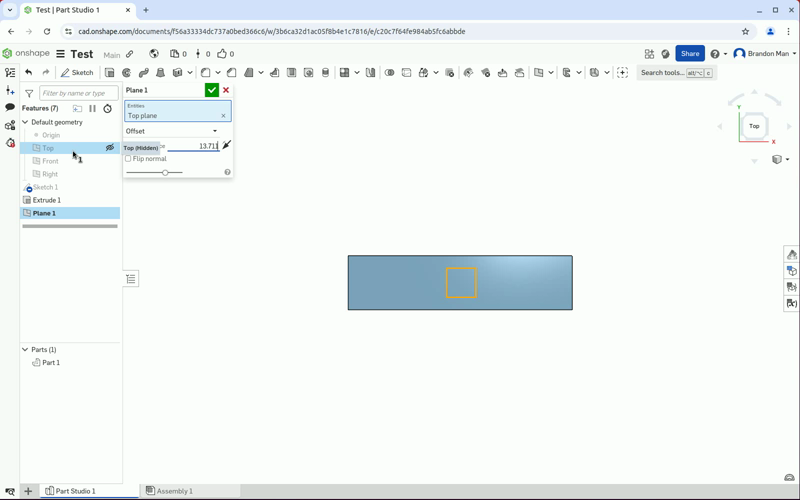
key(enter, 2)
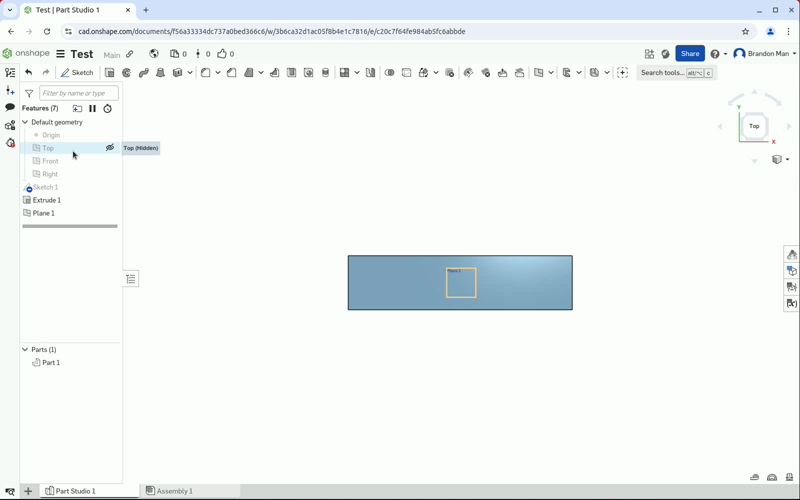
key(shift+s)
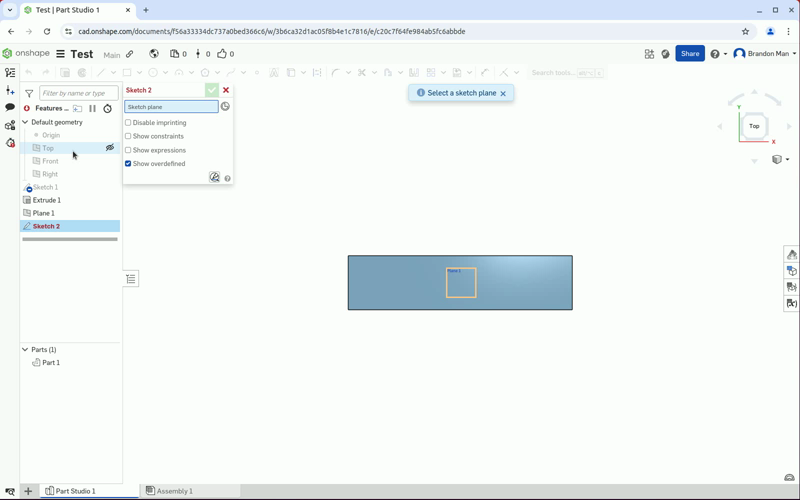
mouse_move(73, 215)
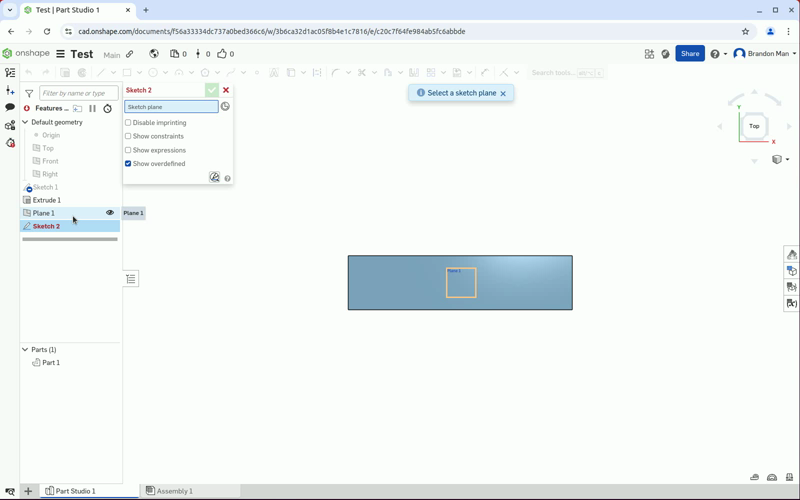
click(73, 215)
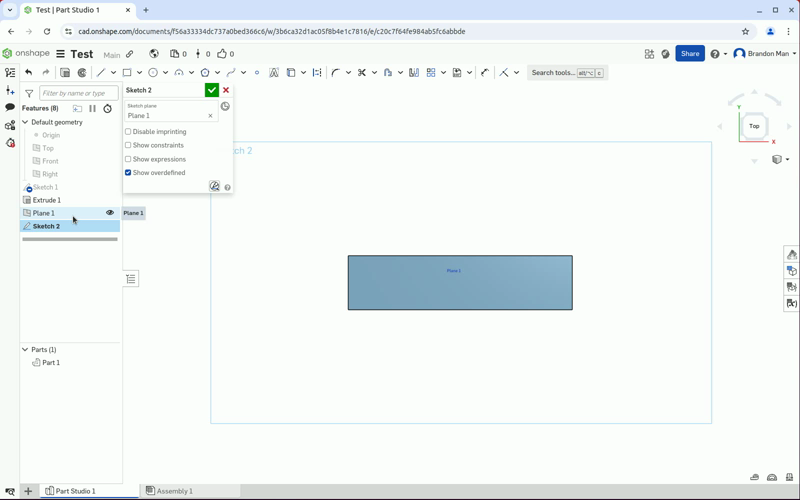
mouse_move(73, 352)
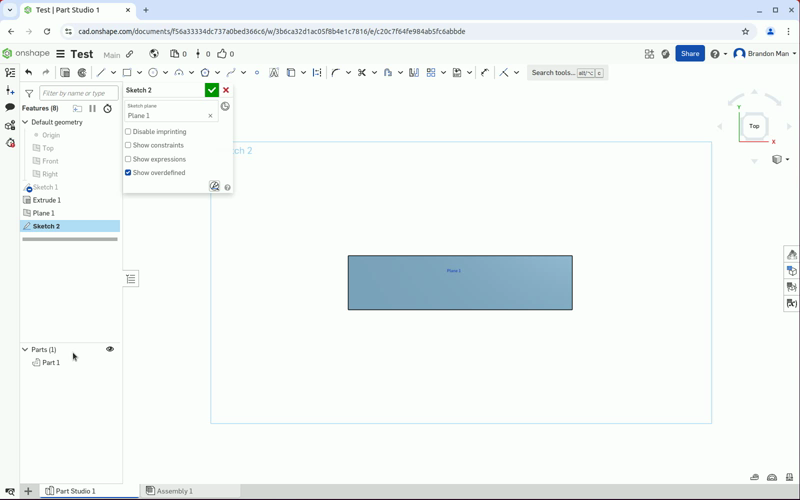
key(y)
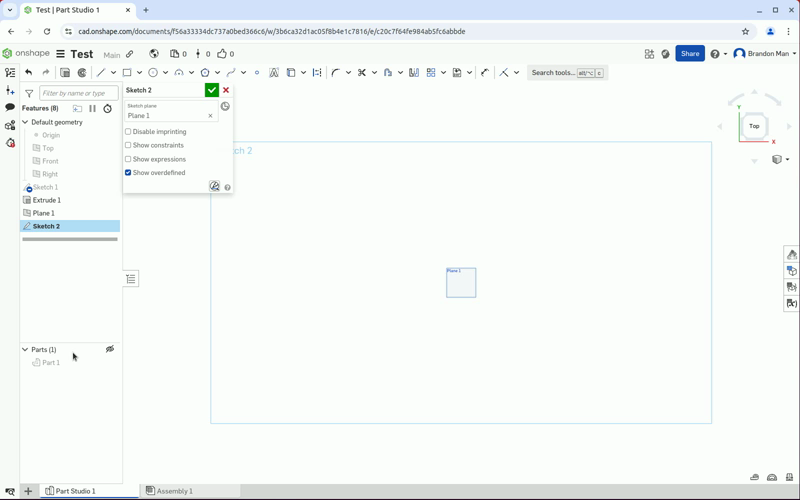
key(c)
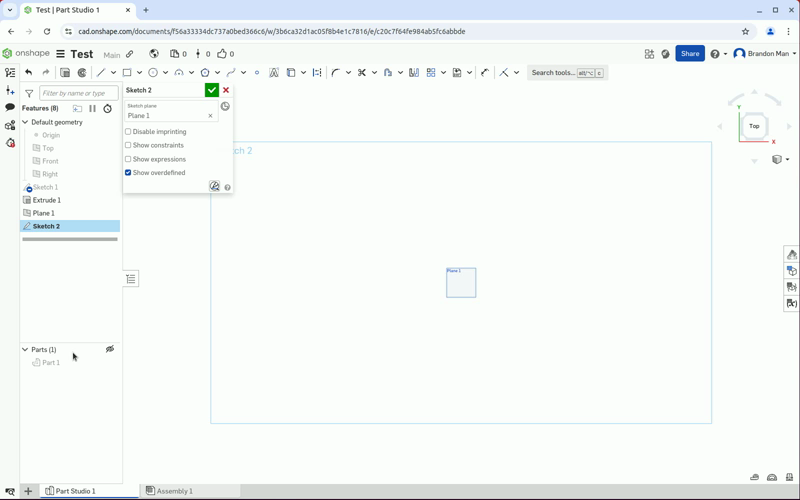
key_down(shift)
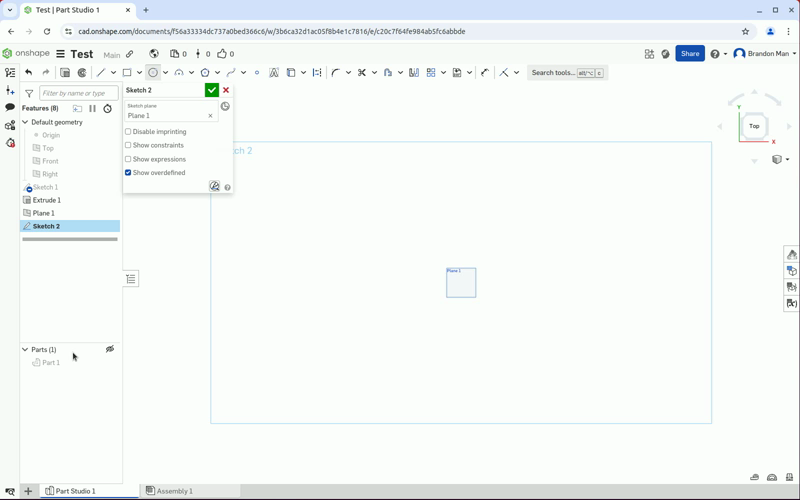
mouse_move(543, 282)
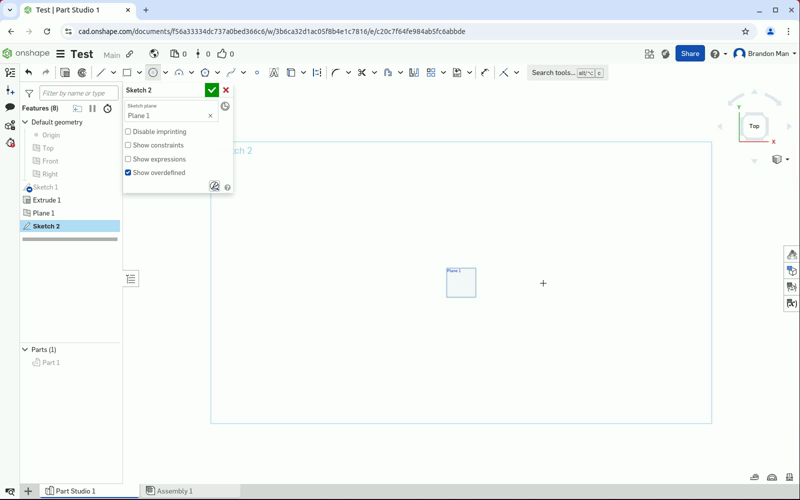
click(543, 282)
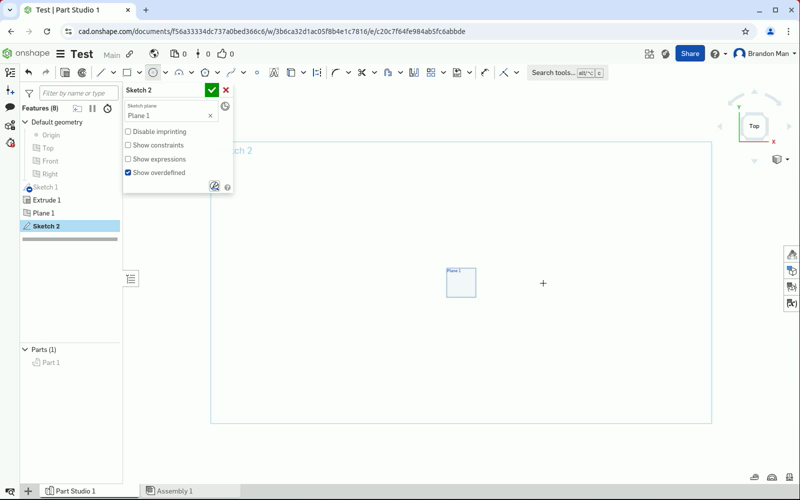
key_up(shift)
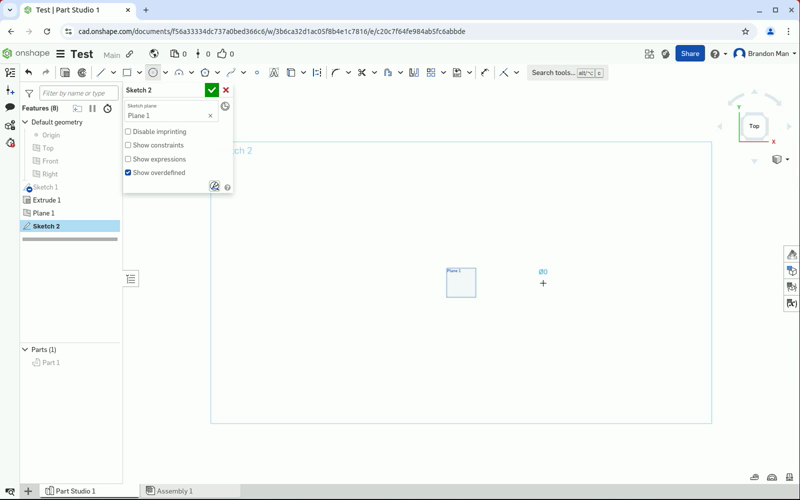
mouse_move(560, 282)
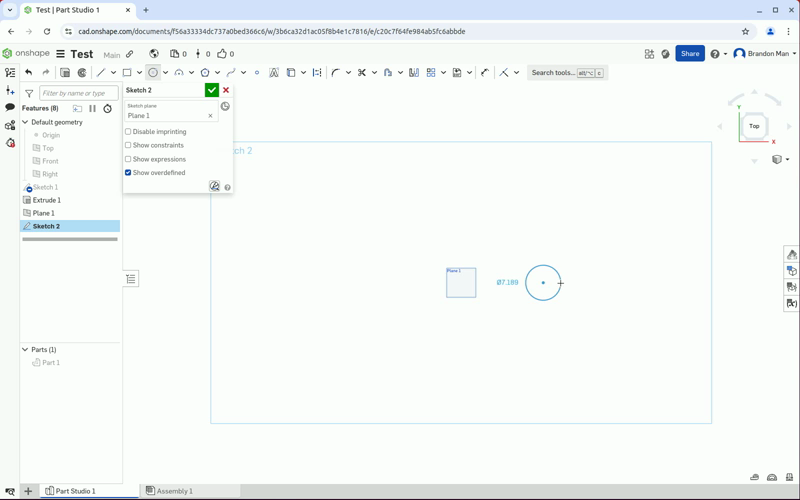
click(560, 282)
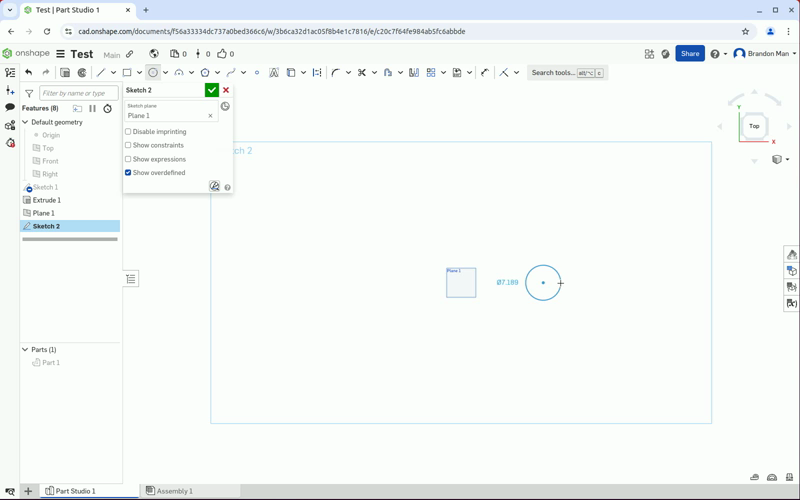
key(esc)
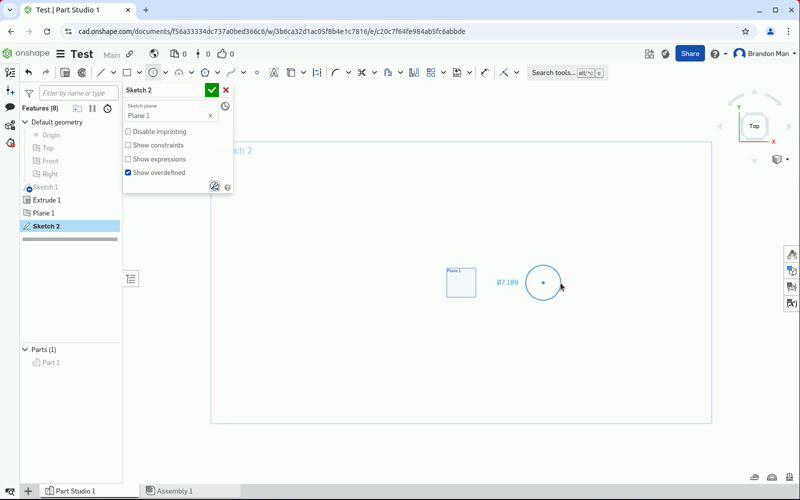
mouse_move(546, 272)
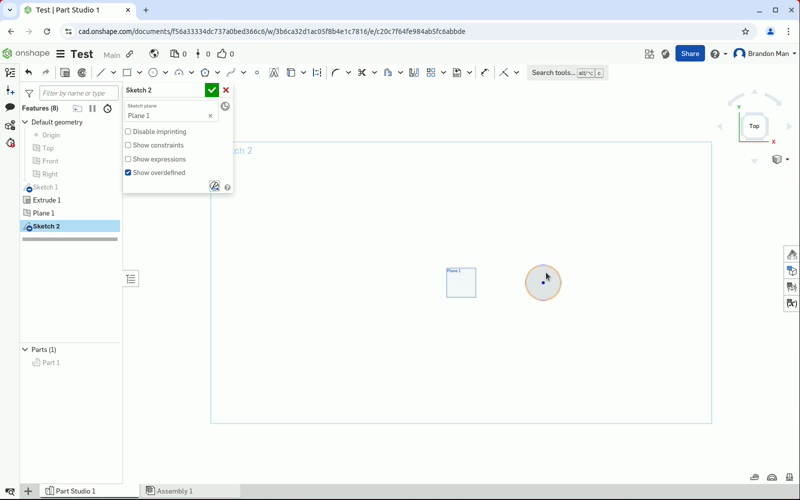
scroll(6)
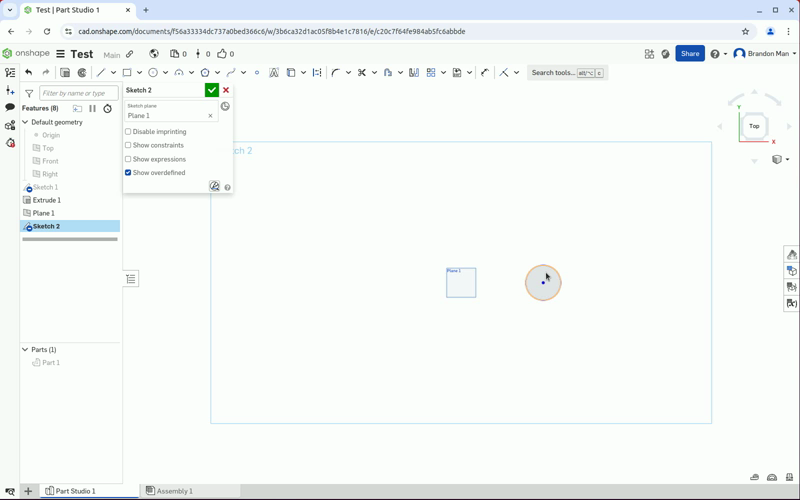
scroll(6)
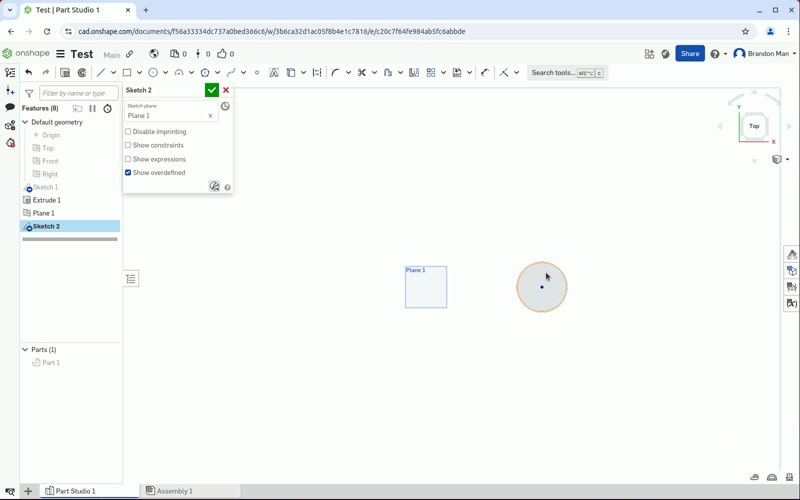
scroll(6)
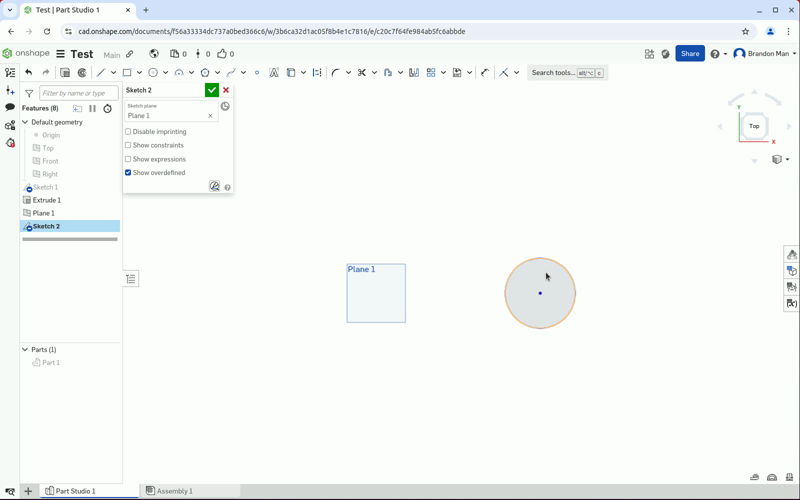
scroll(6)
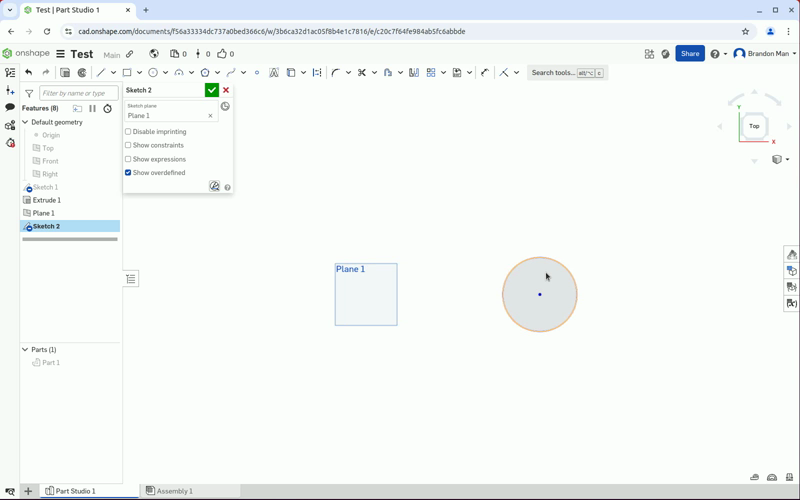
scroll(6)
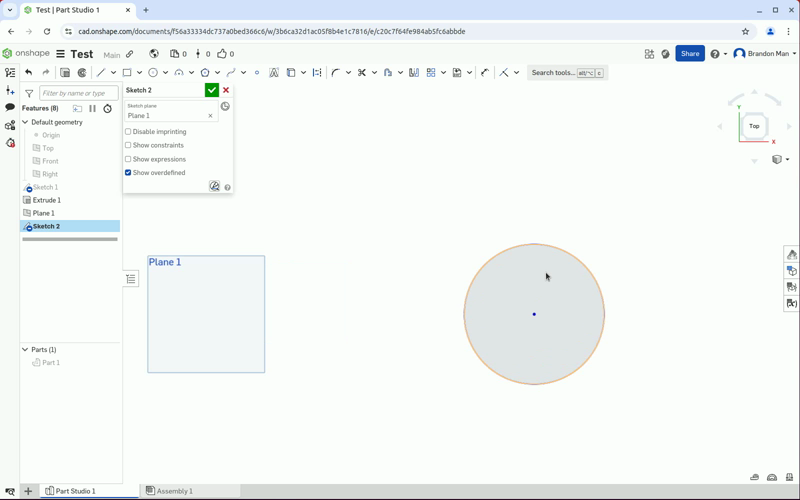
scroll(6)
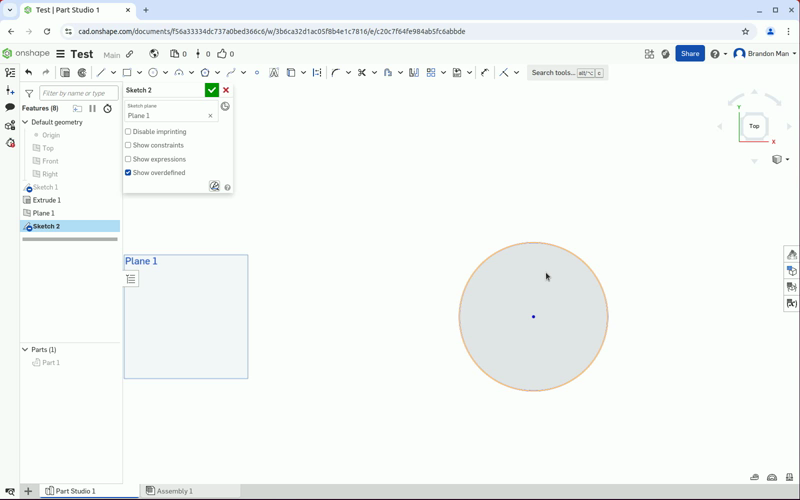
scroll(6)
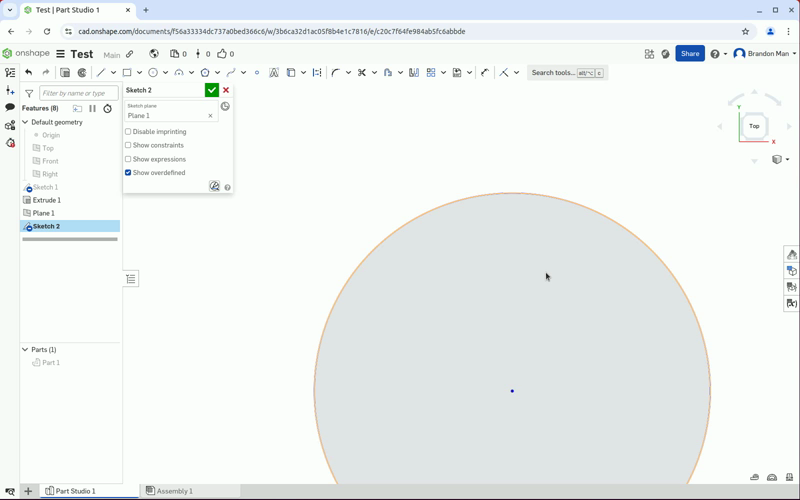
click(546, 272)
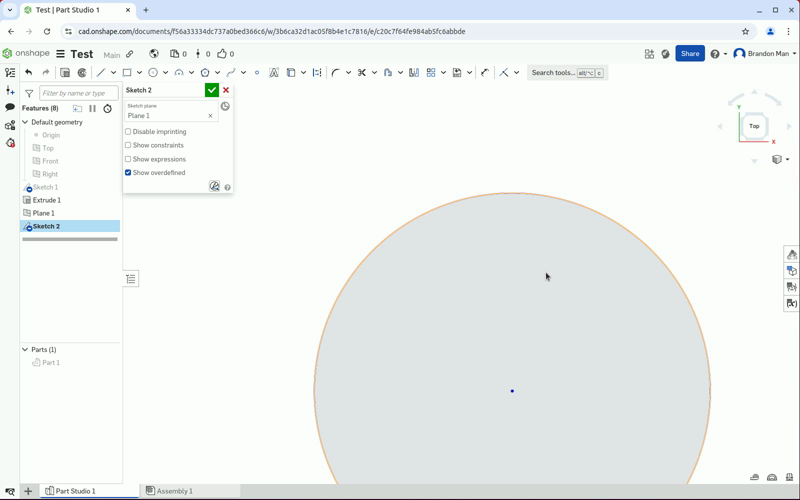
scroll(-6)
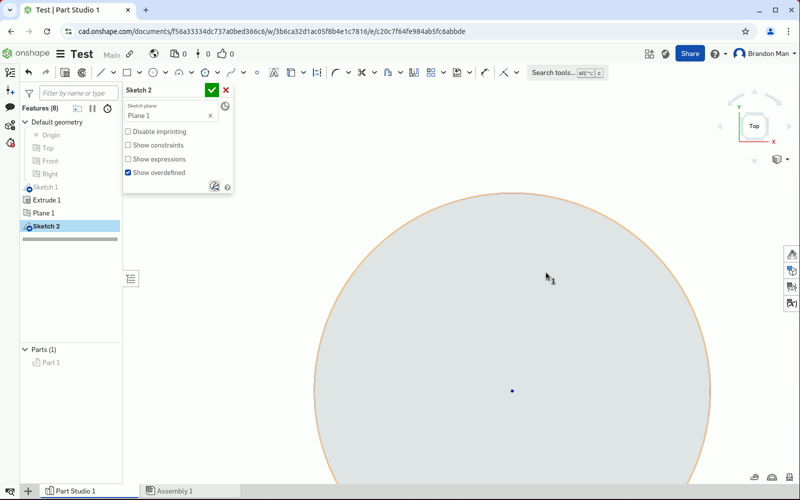
scroll(-6)
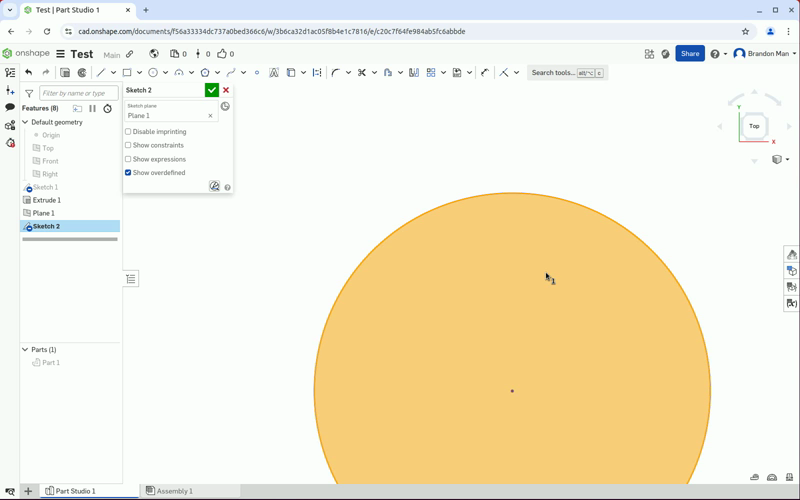
scroll(-6)
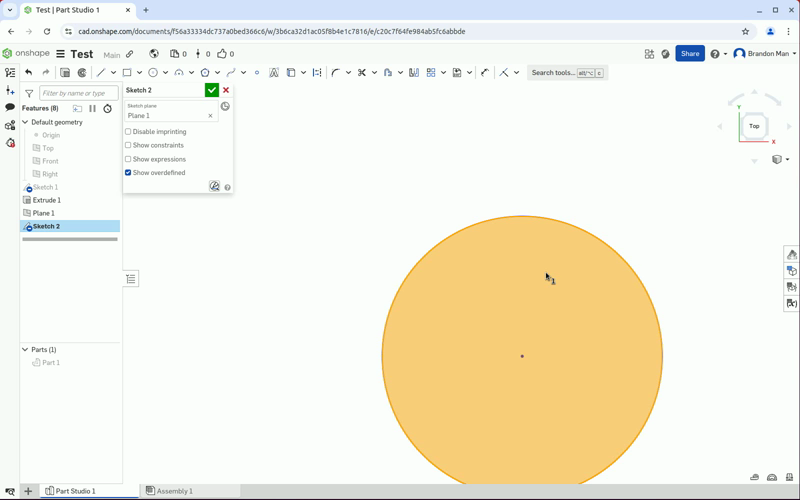
scroll(-6)
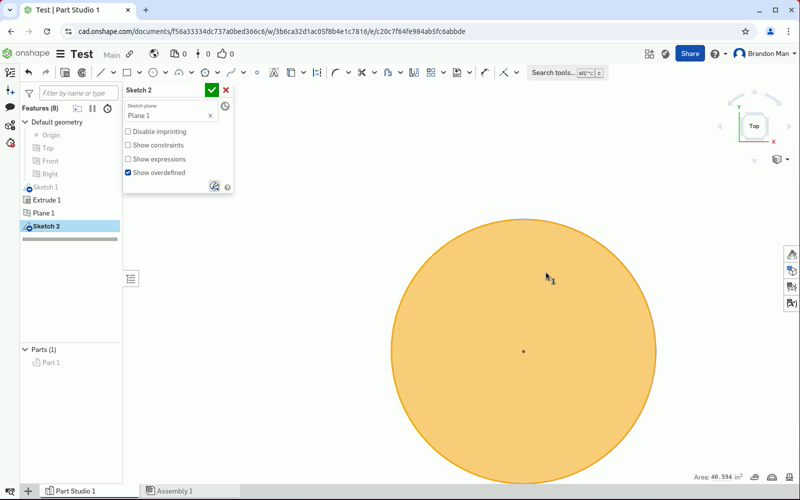
scroll(-6)
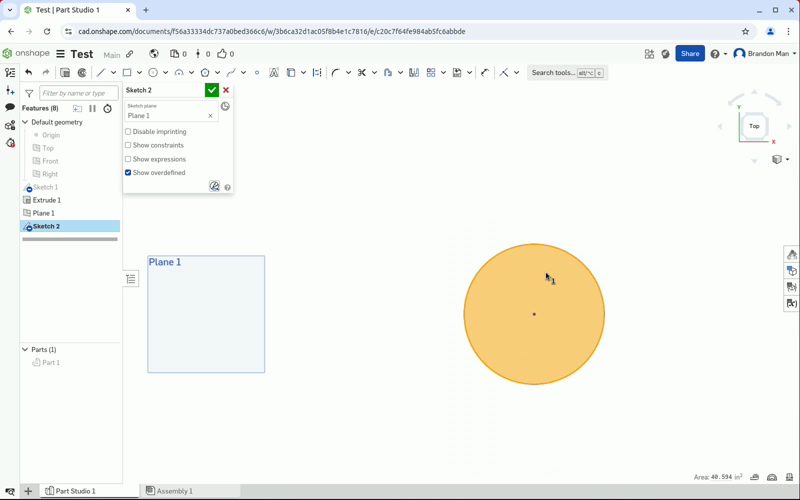
scroll(-6)
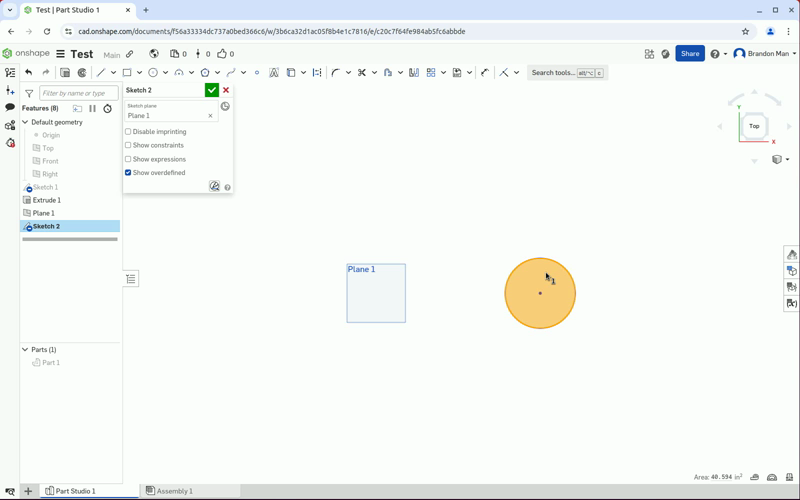
scroll(-6)
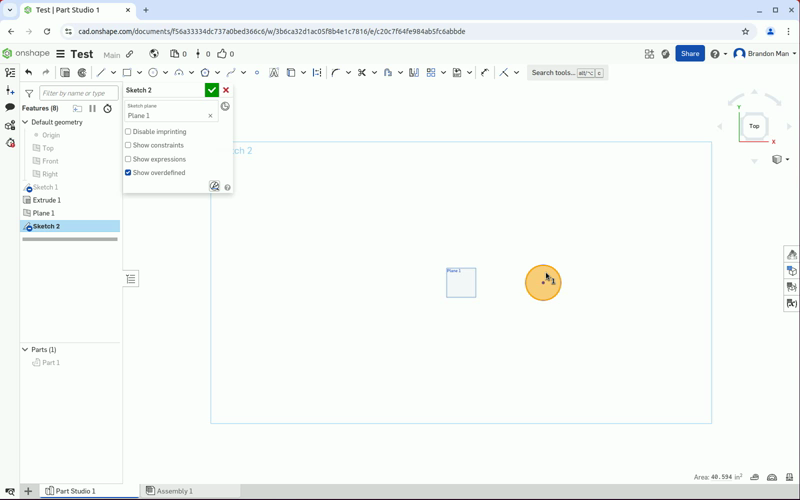
mouse_move(73, 352)
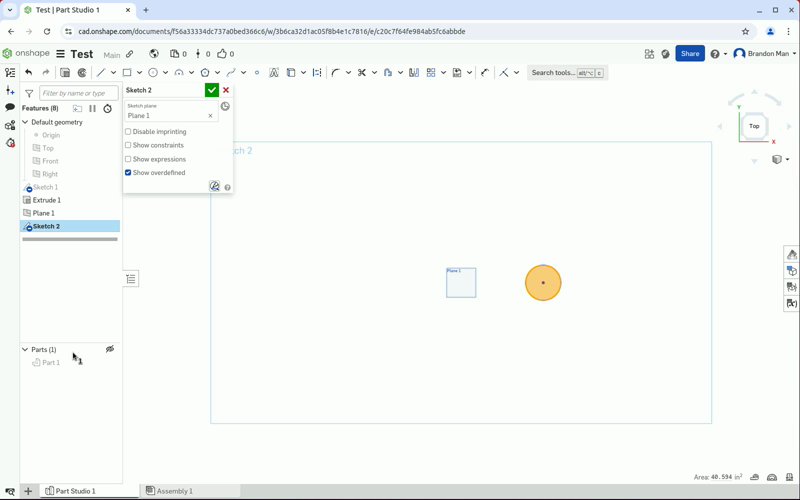
key(shift+y)
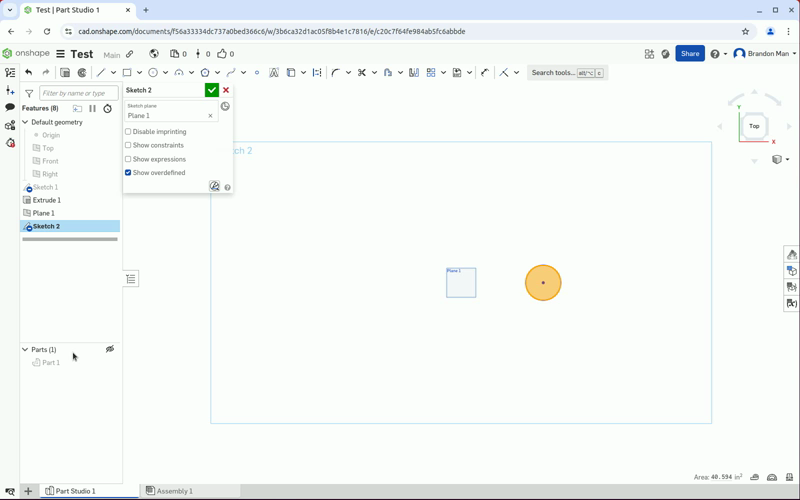
key(shift+e)
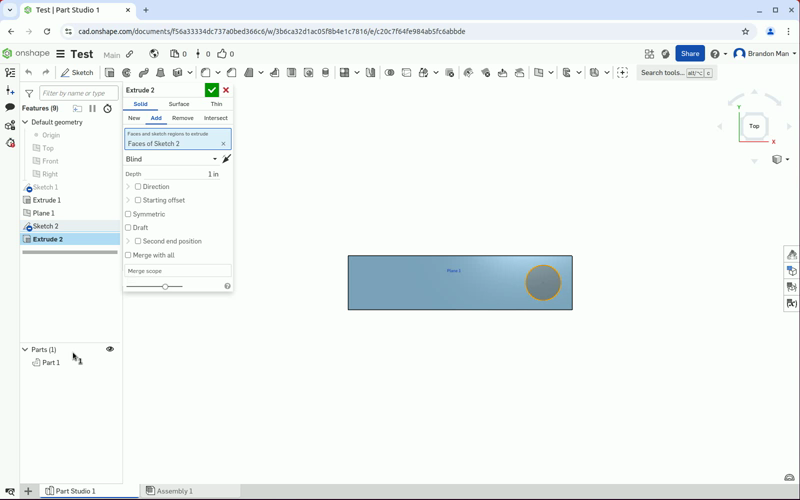
mouse_move(143, 106)
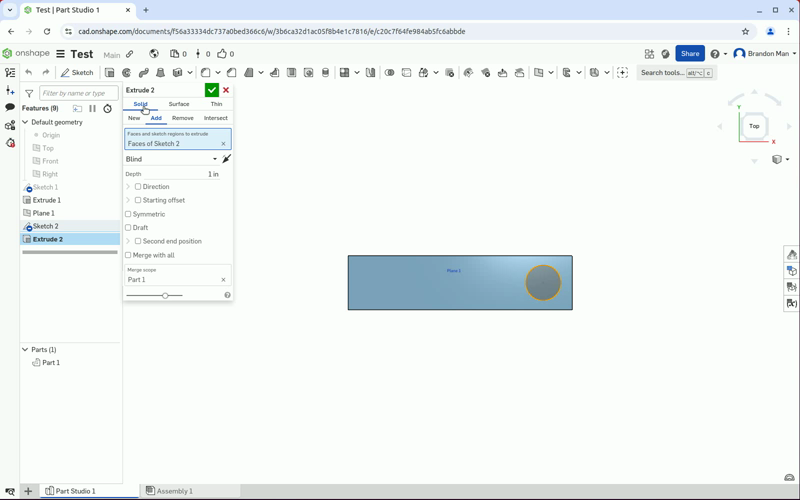
click(143, 106)
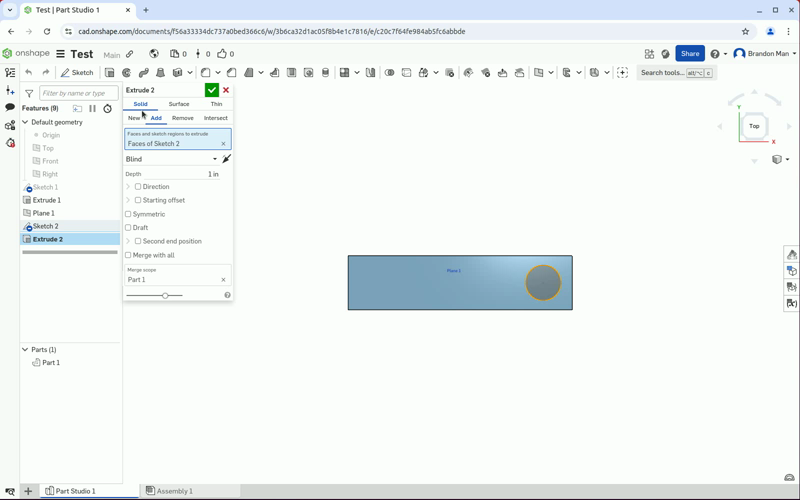
mouse_move(137, 120)
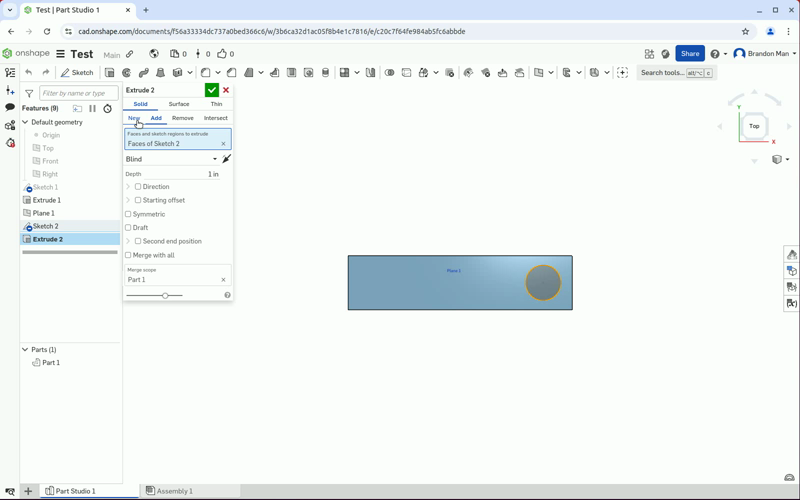
click(137, 120)
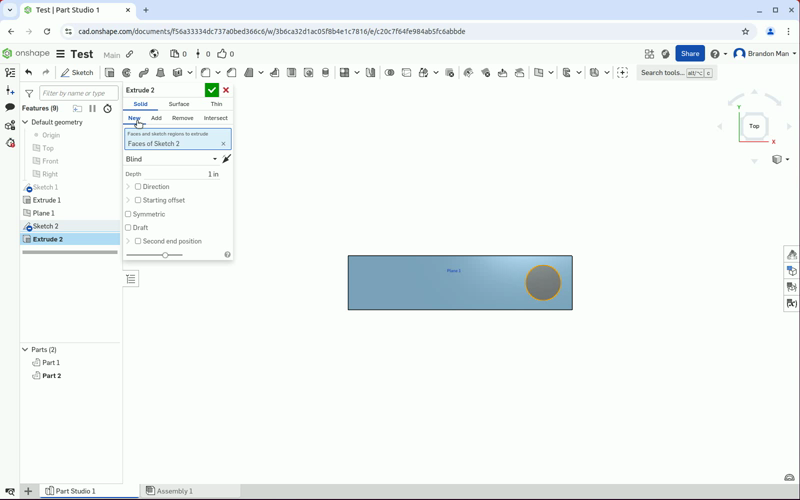
key(tab, 4)
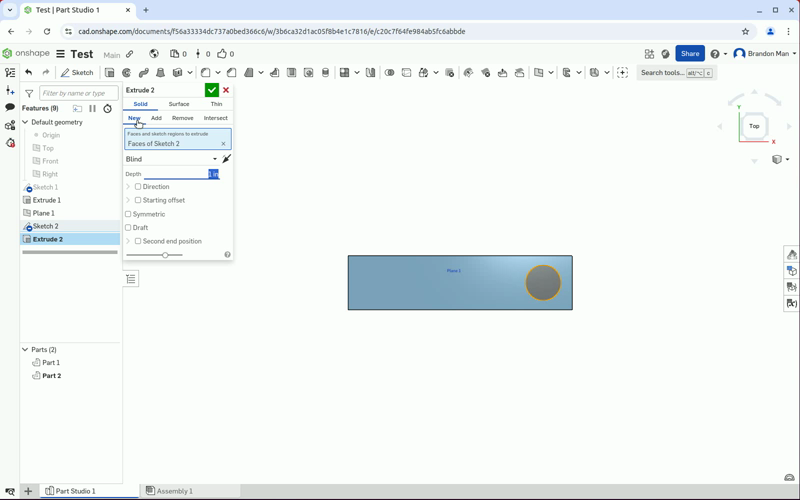
text(2.648)
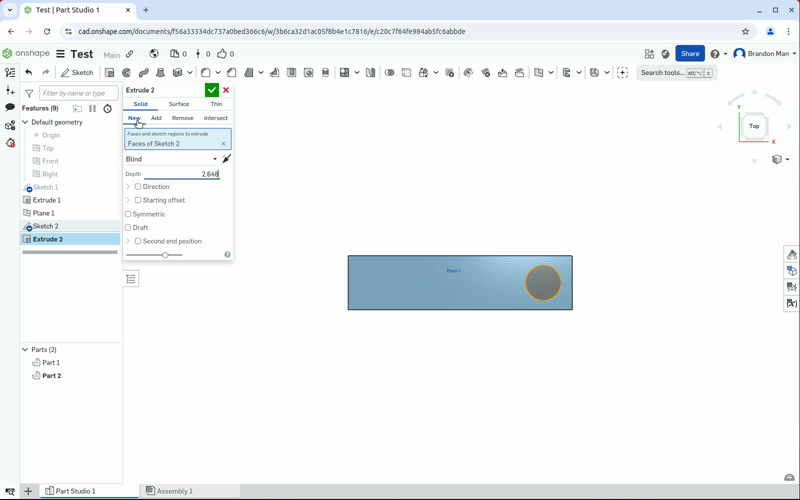
key(enter)
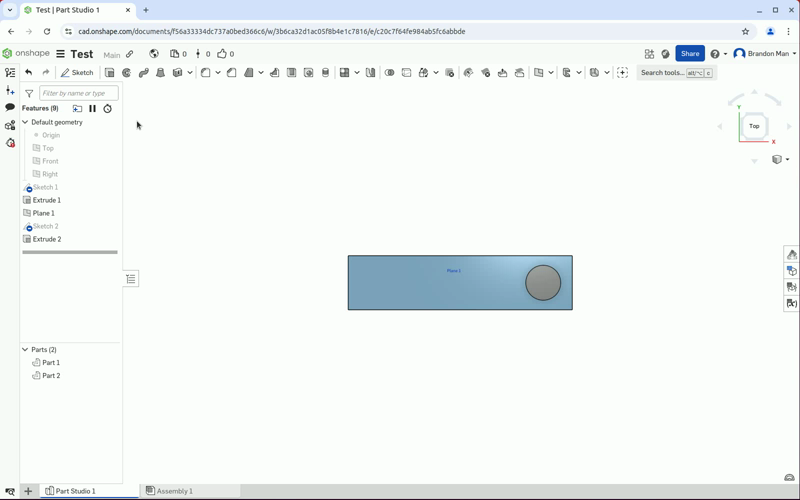
key(shift+h)
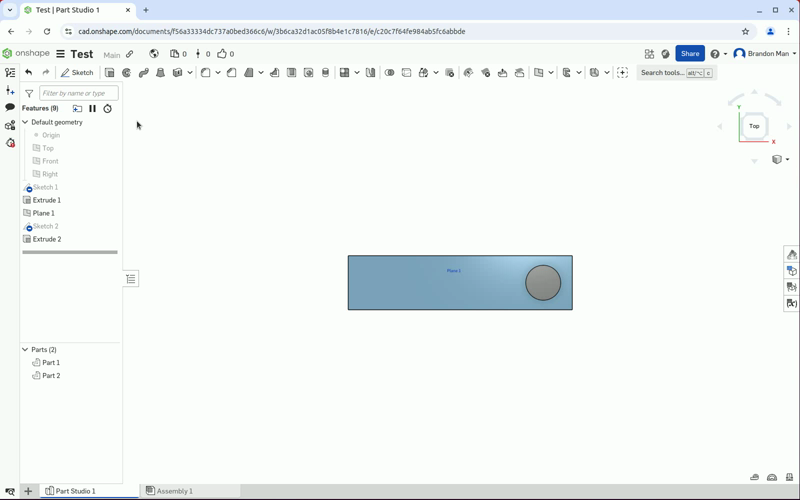
key(shift+h)
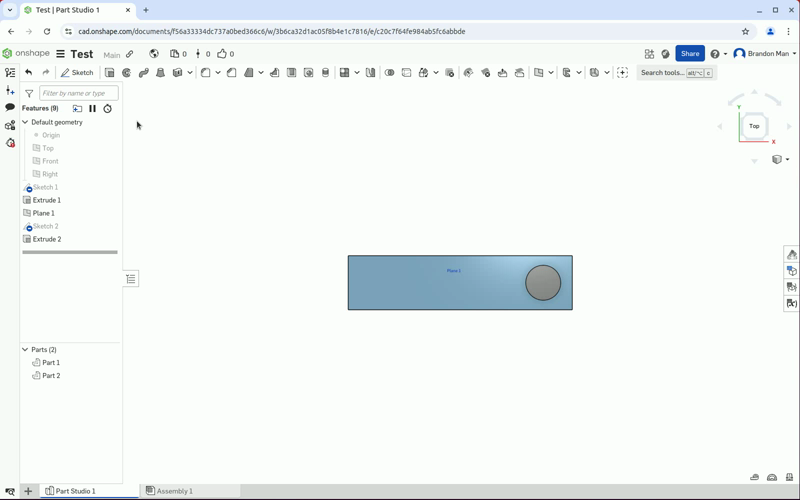
mouse_move(73, 189)
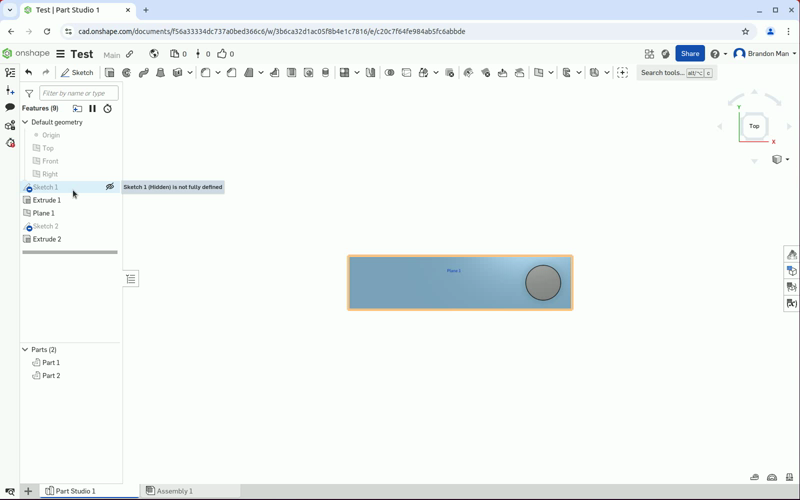
click(73, 189)
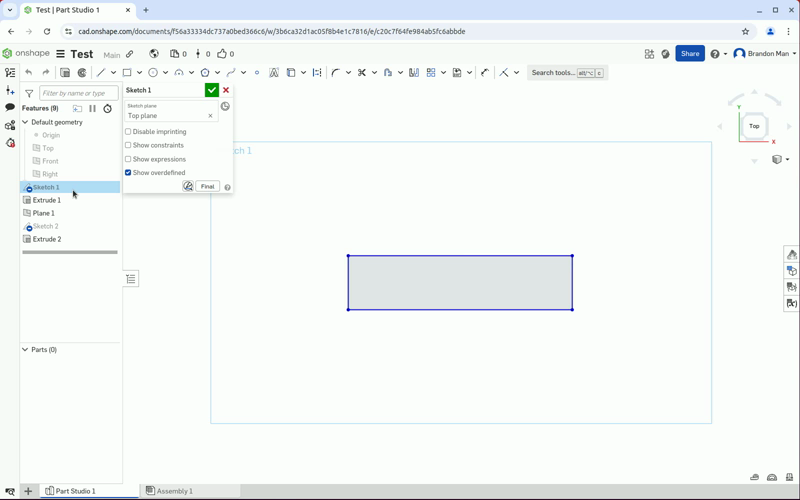
mouse_move(229, 92)
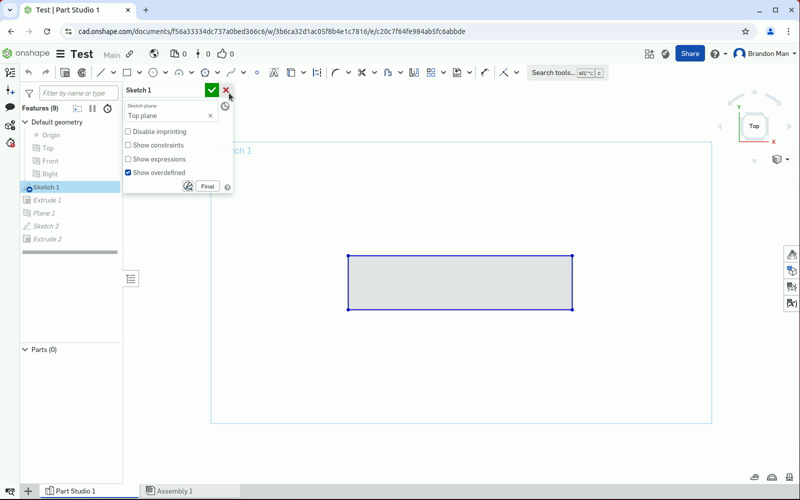
click(229, 92)
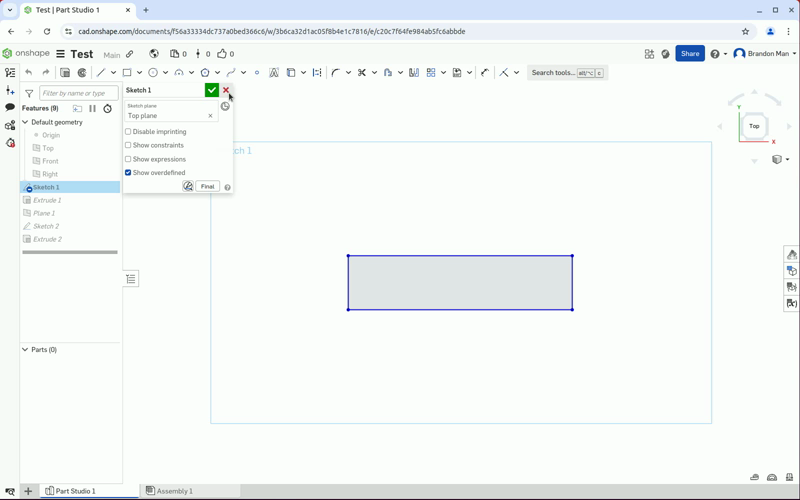
key(shift+s)
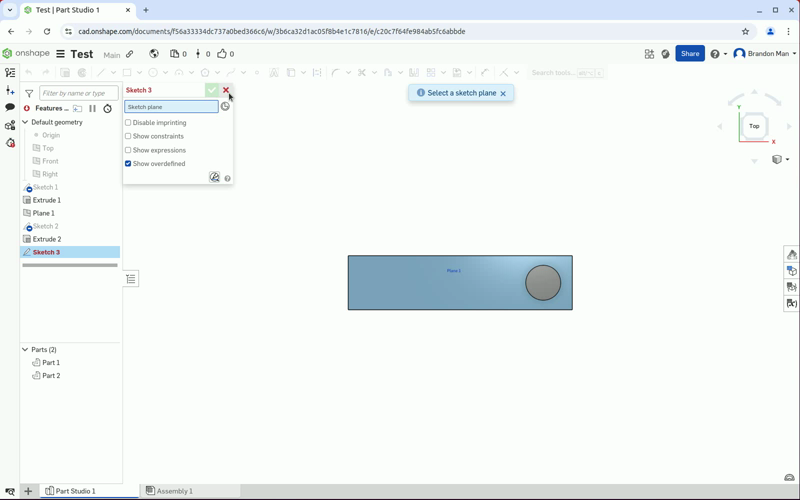
mouse_move(73, 215)
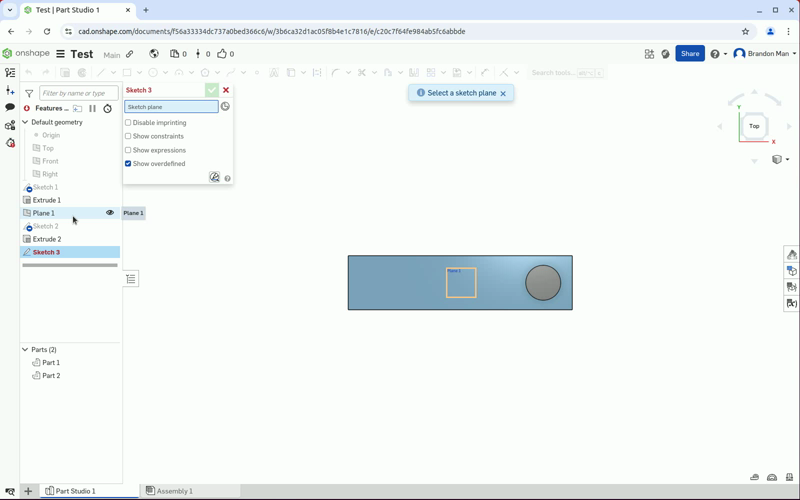
click(73, 215)
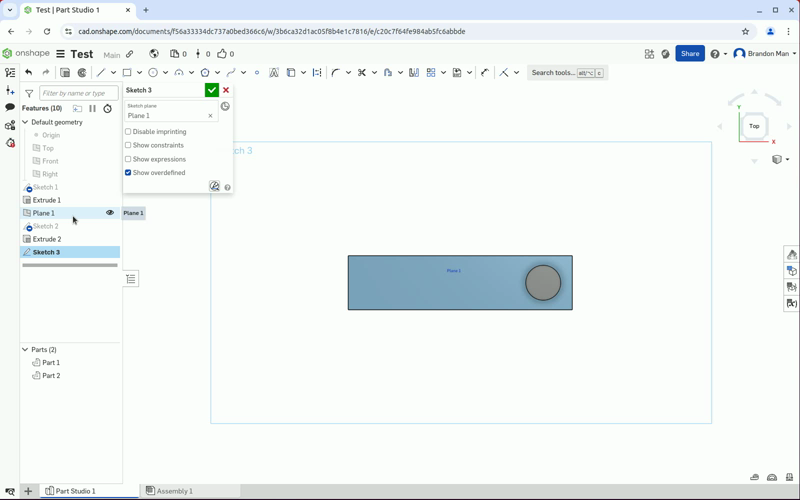
mouse_move(73, 352)
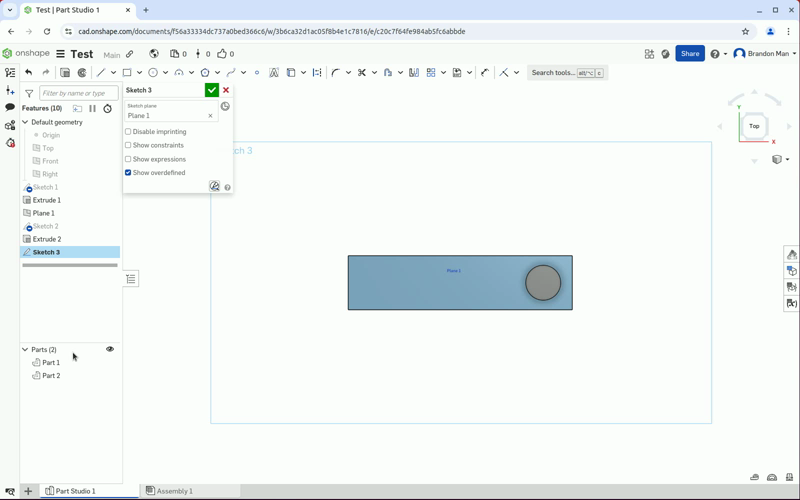
key(y)
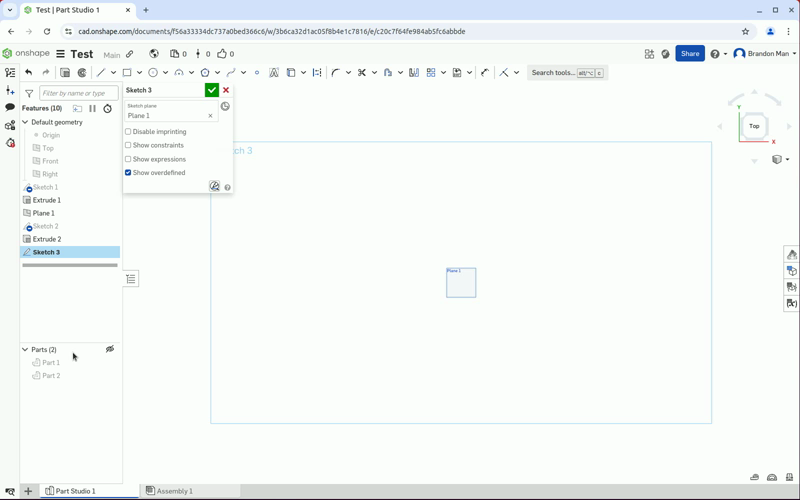
key(c)
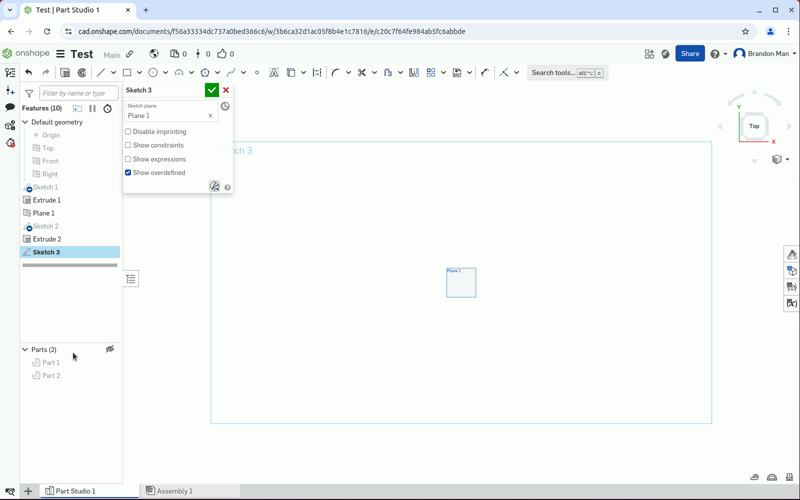
key_down(shift)
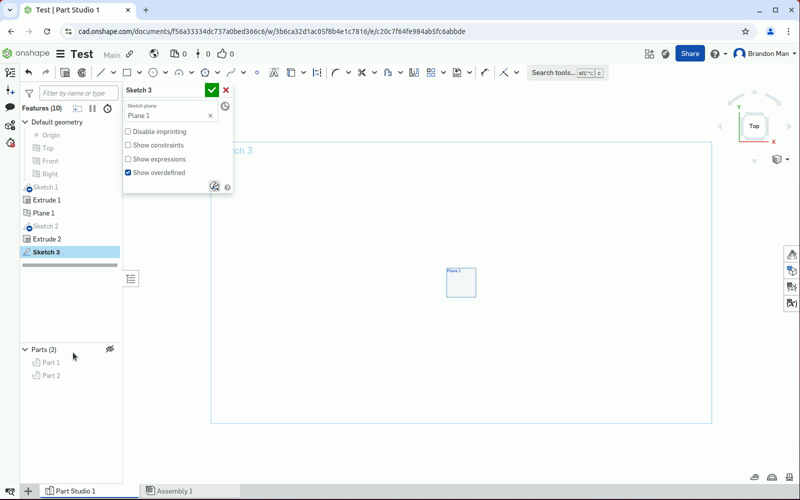
mouse_move(487, 282)
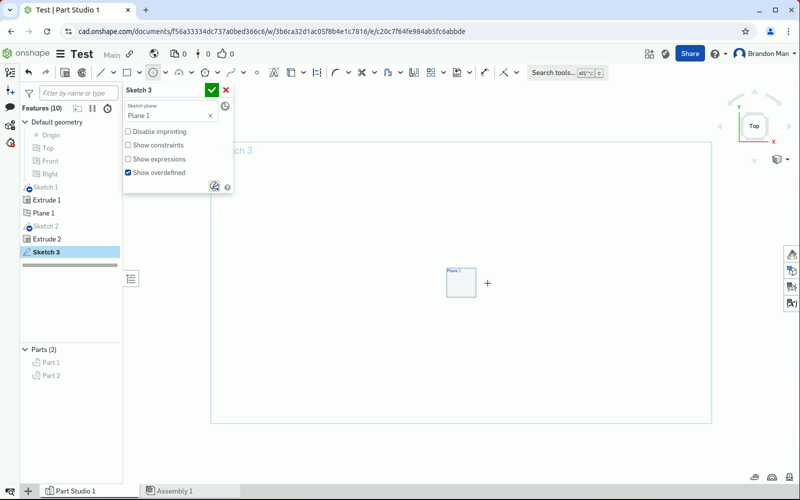
click(487, 282)
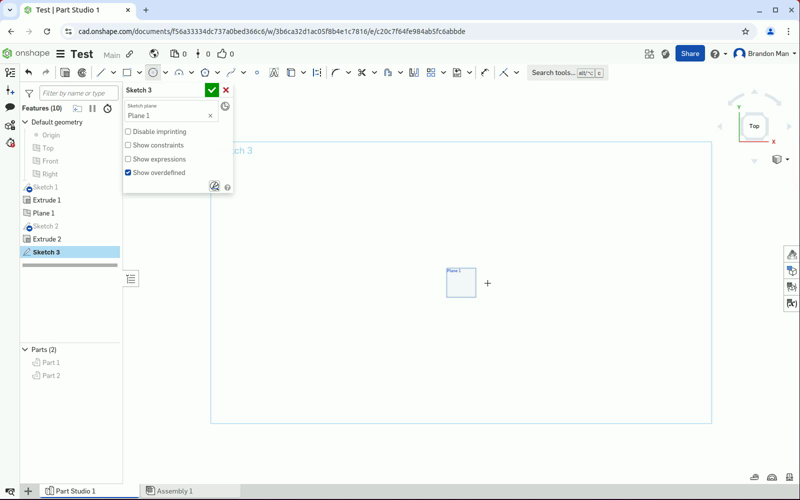
key_up(shift)
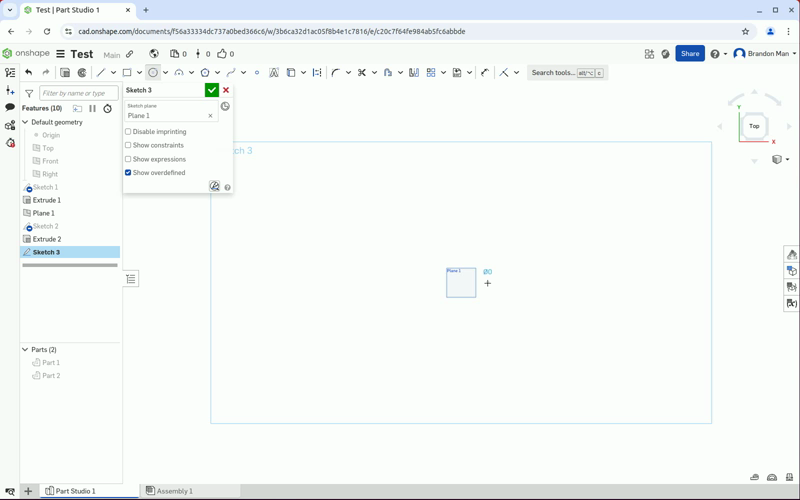
mouse_move(505, 282)
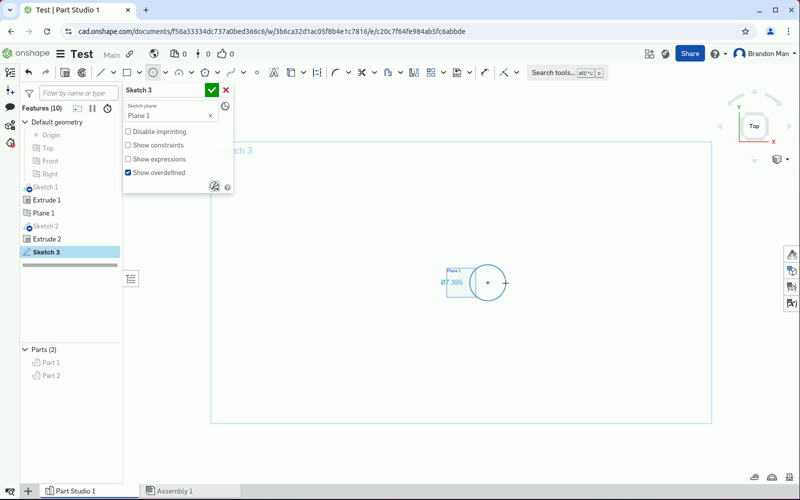
click(505, 282)
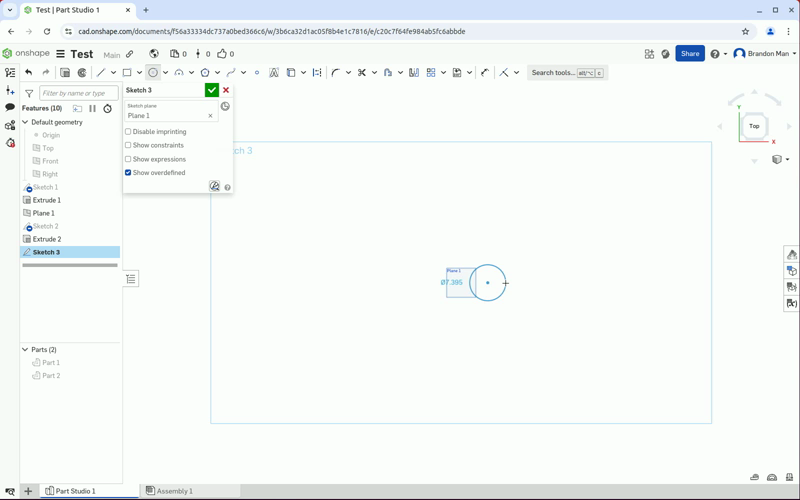
key(esc)
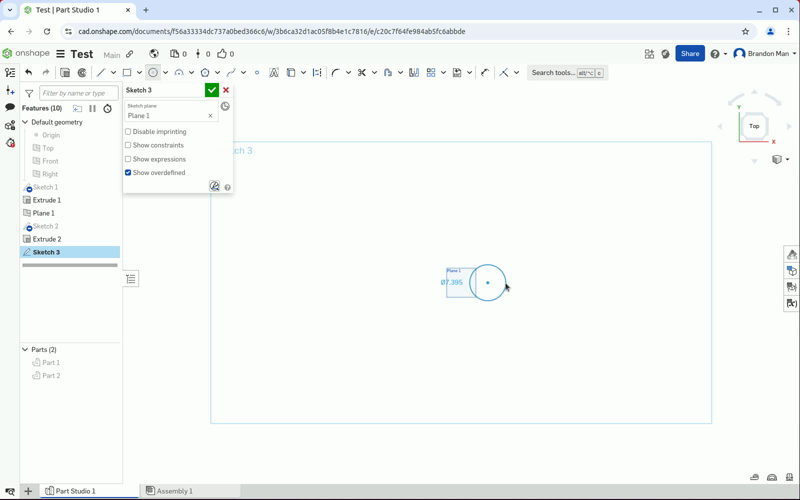
mouse_move(477, 277)
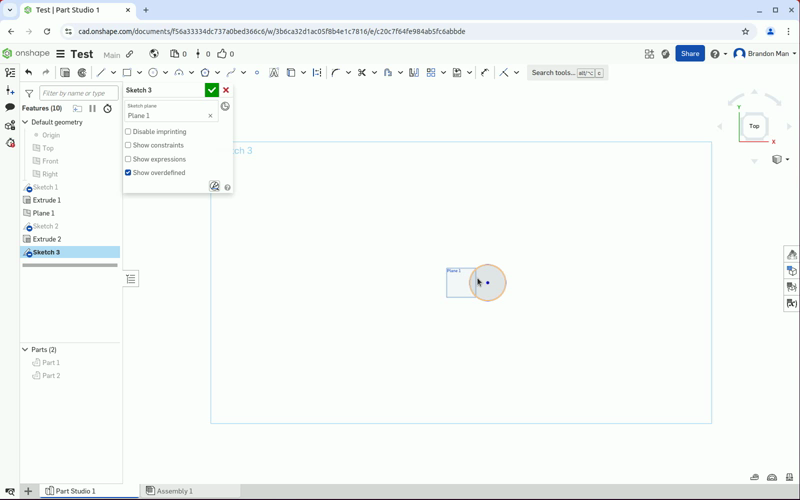
scroll(6)
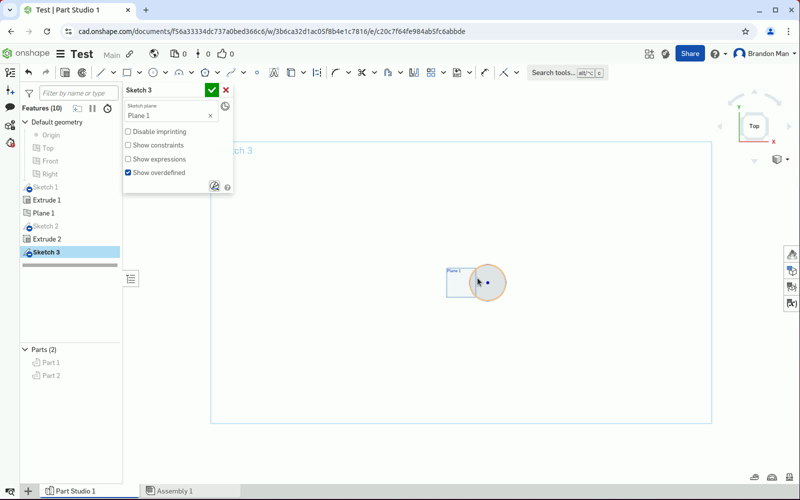
scroll(6)
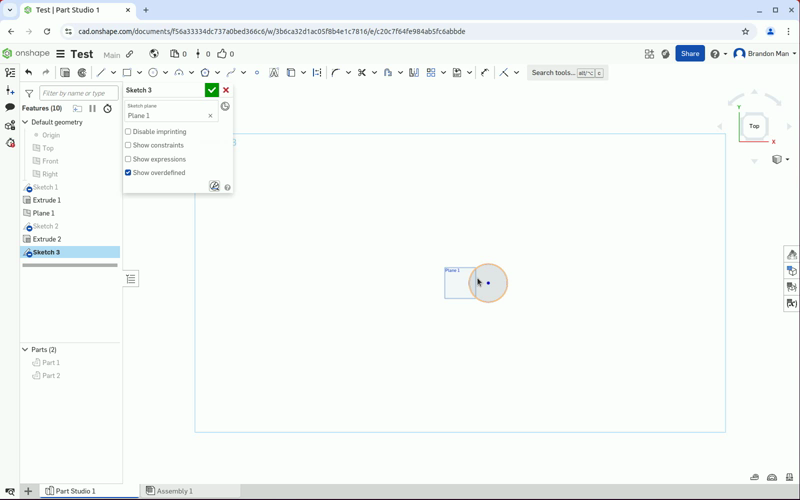
scroll(6)
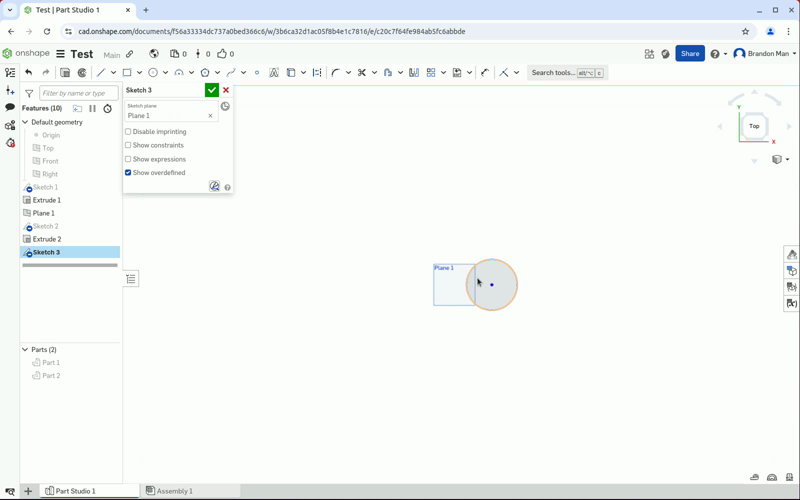
scroll(6)
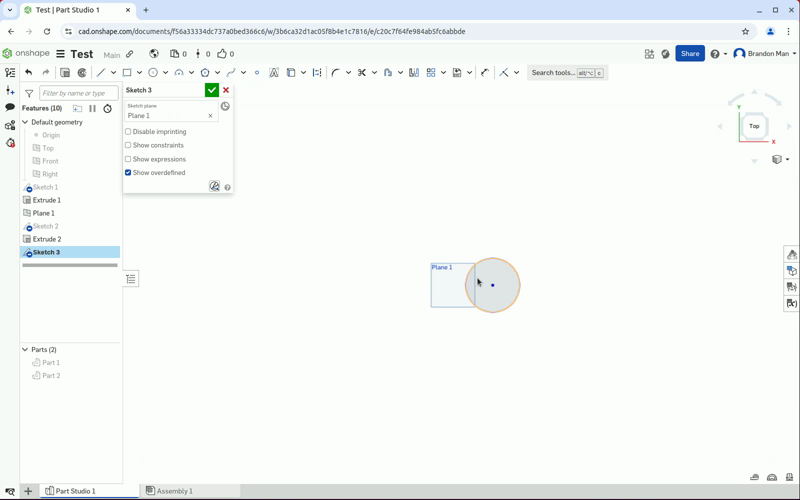
scroll(6)
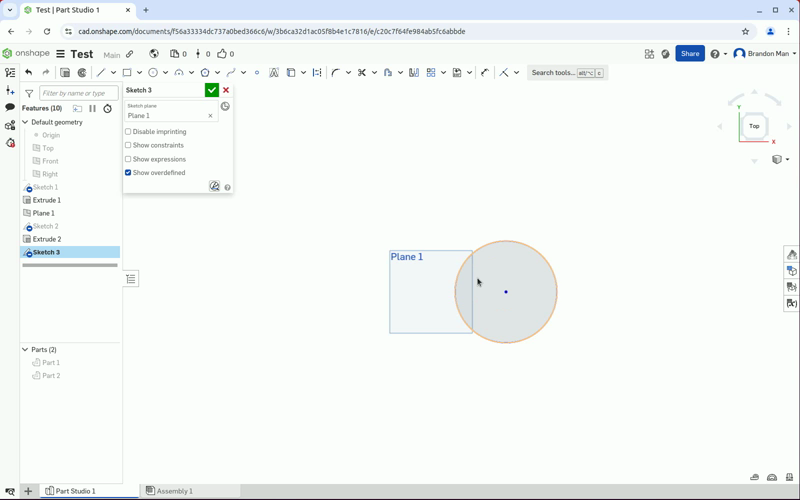
scroll(6)
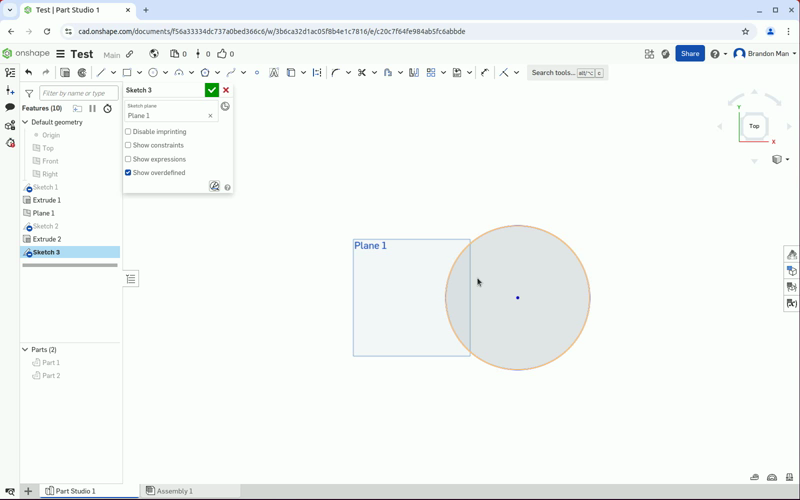
scroll(6)
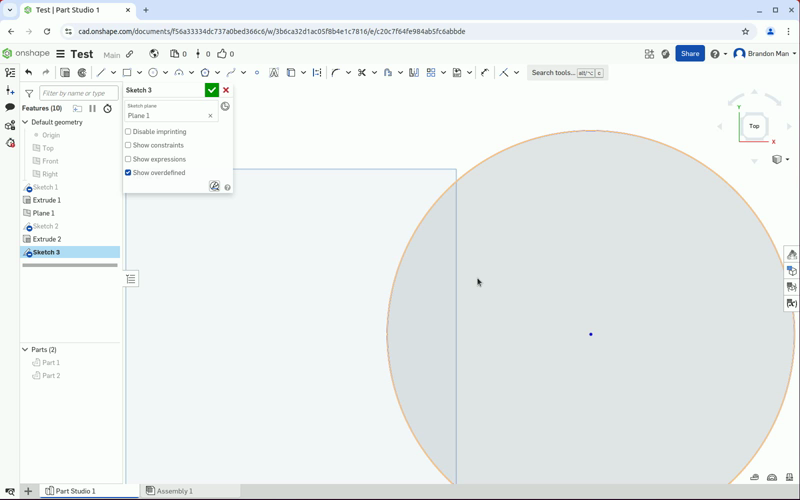
click(477, 277)
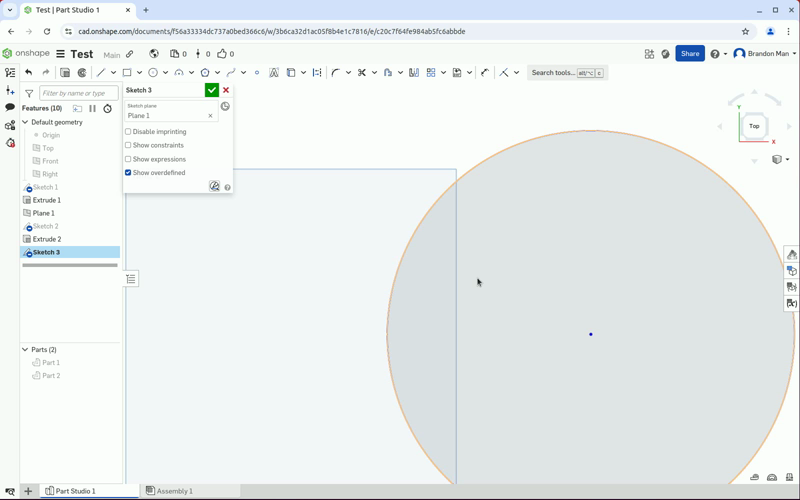
scroll(-6)
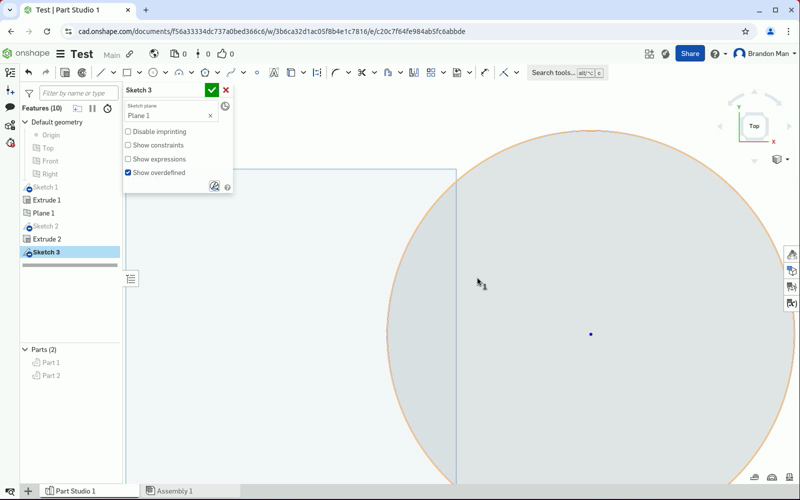
scroll(-6)
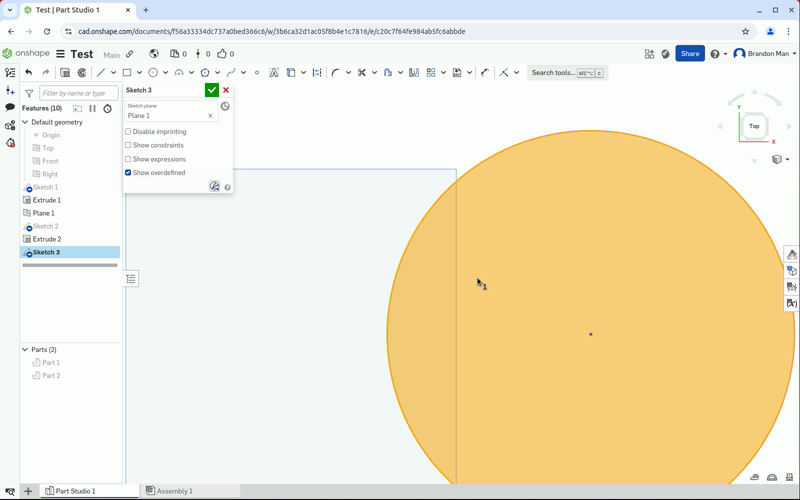
scroll(-6)
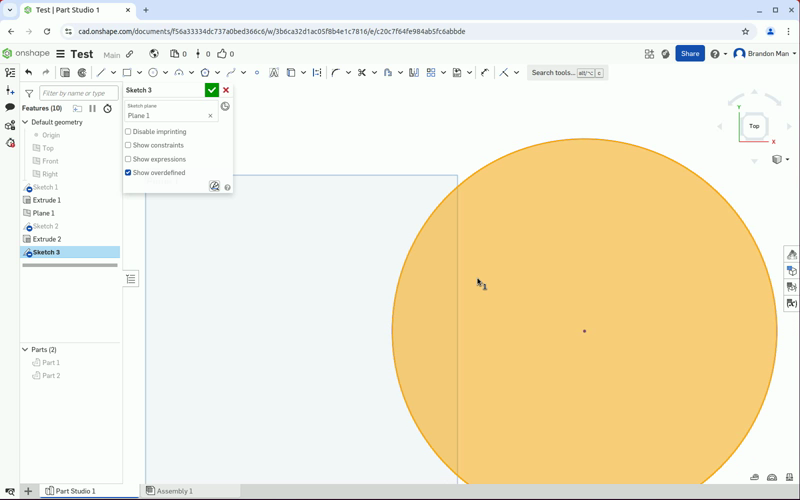
scroll(-6)
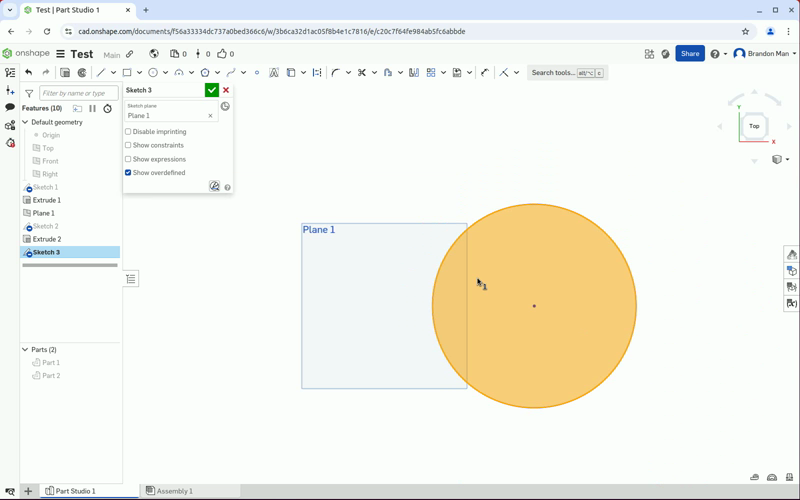
scroll(-6)
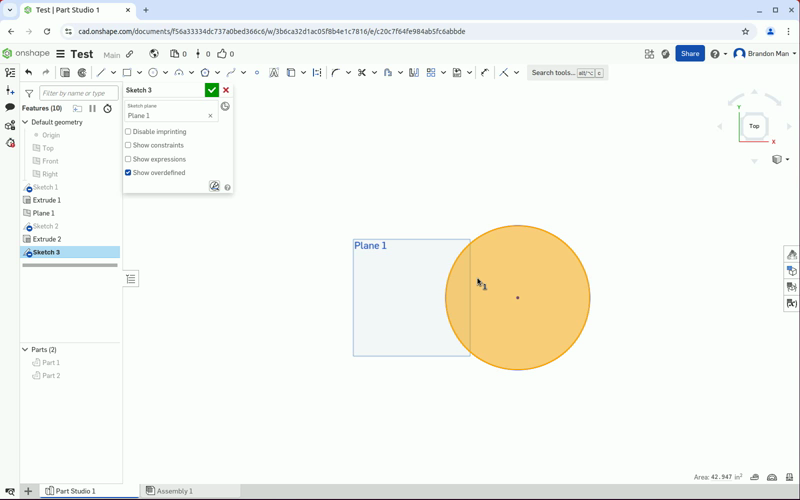
scroll(-6)
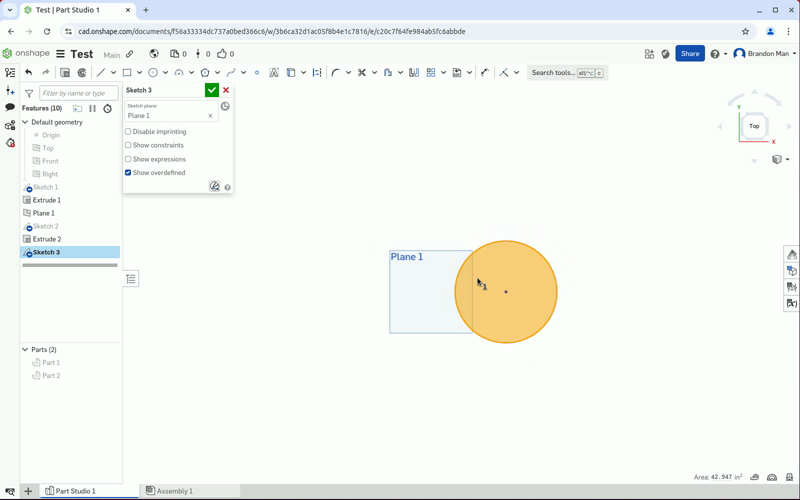
scroll(-6)
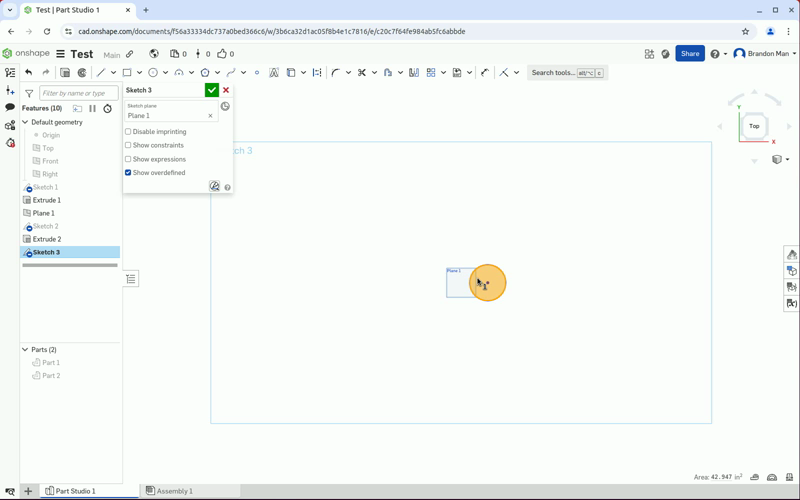
mouse_move(73, 352)
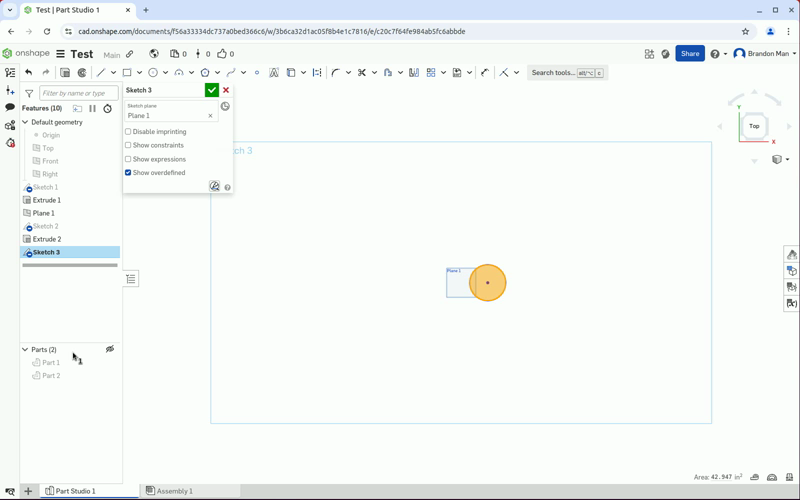
key(shift+y)
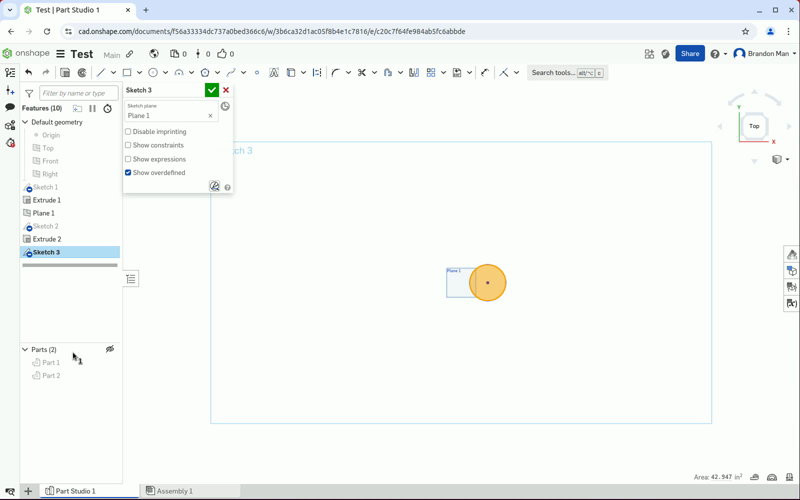
key(shift+e)
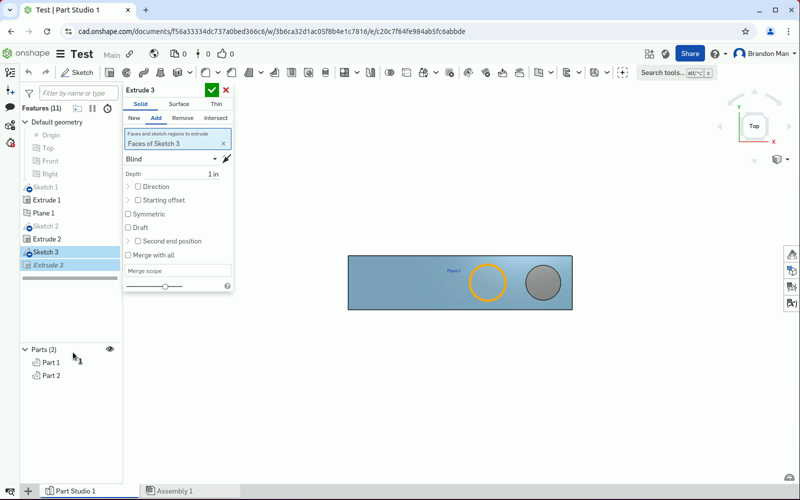
mouse_move(143, 106)
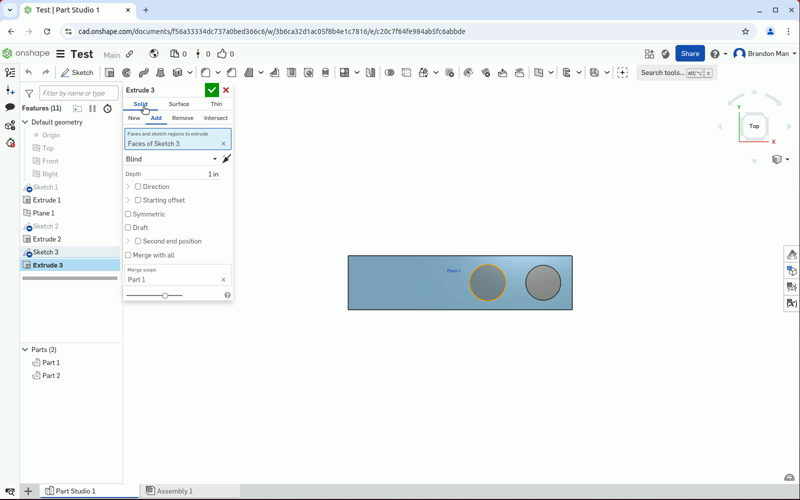
click(143, 106)
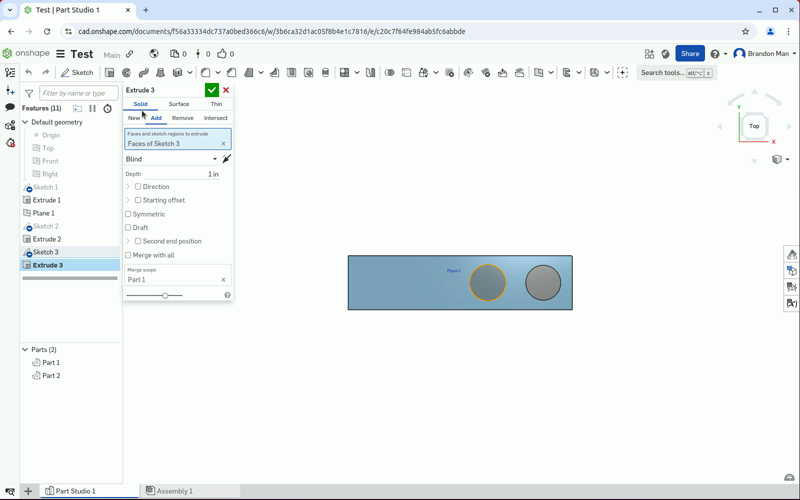
mouse_move(137, 120)
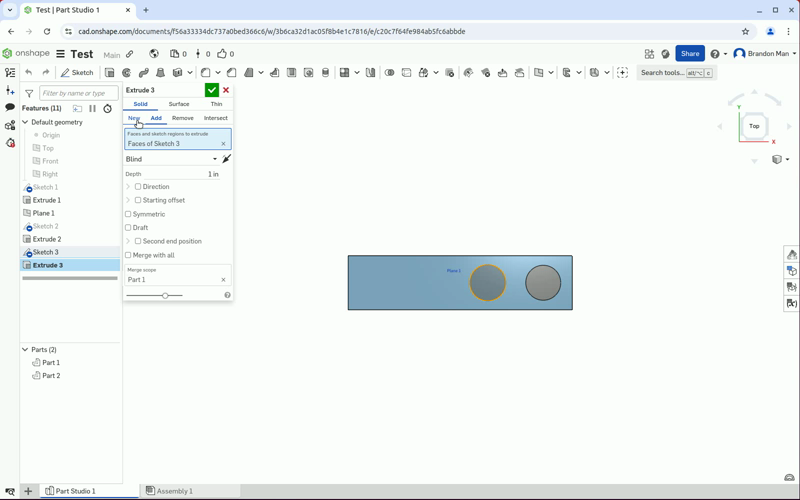
click(137, 120)
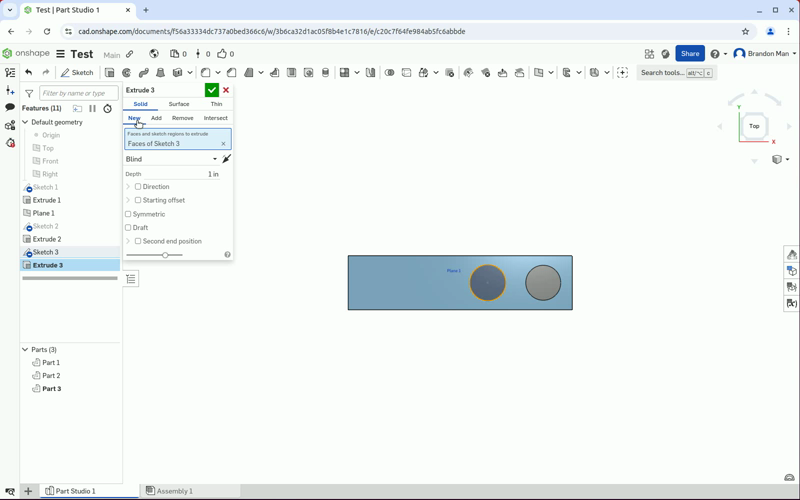
key(tab, 4)
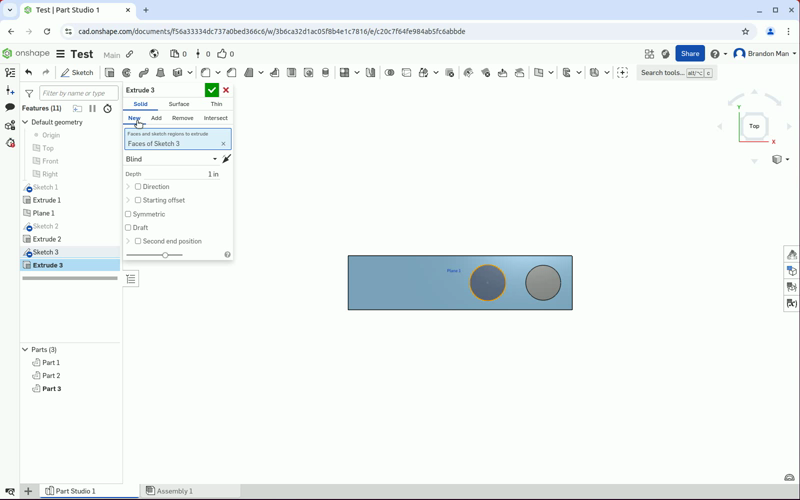
text(2.648)
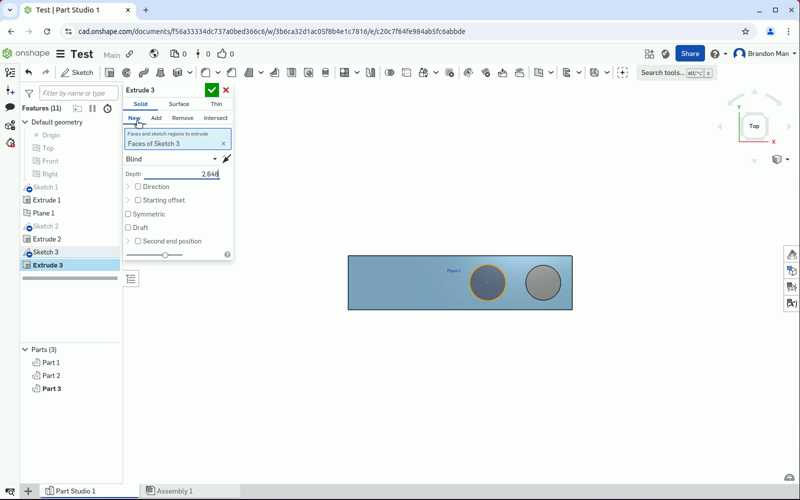
key(enter)
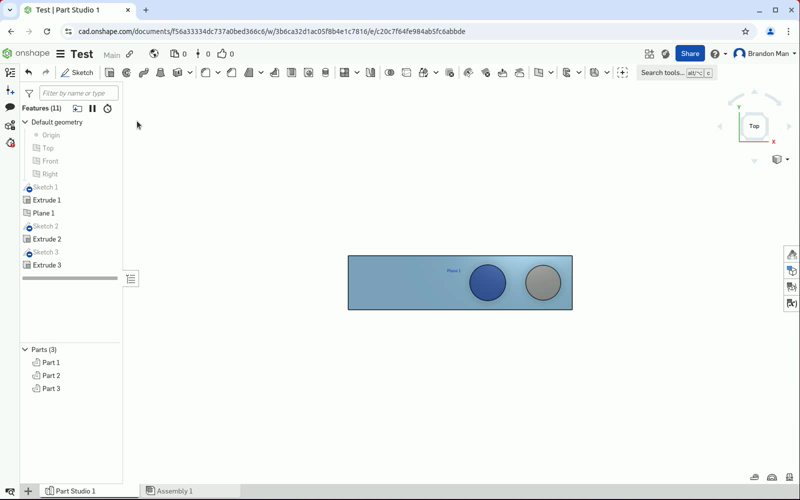
key(shift+h)
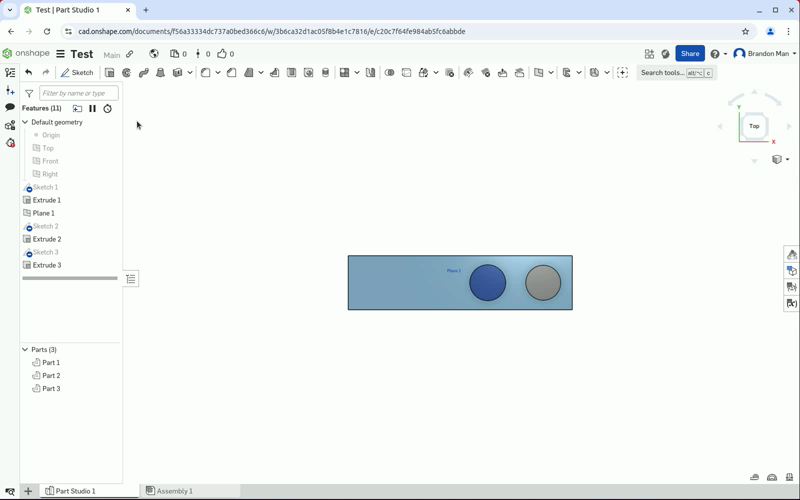
key(shift+h)
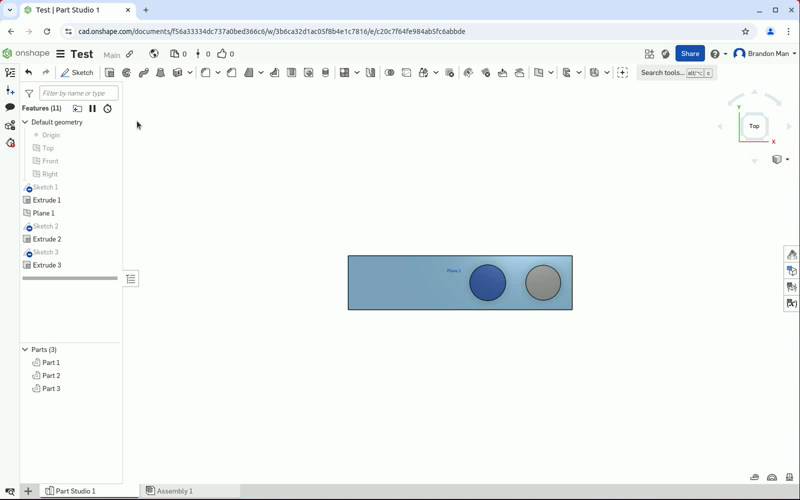
mouse_move(73, 189)
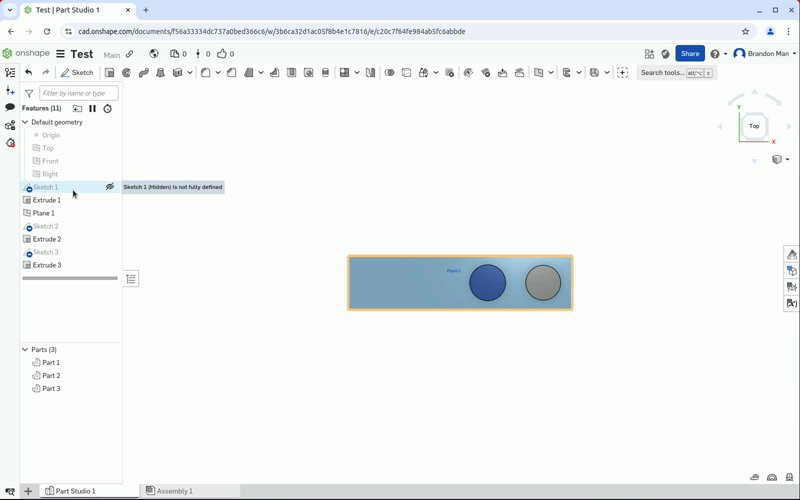
click(73, 189)
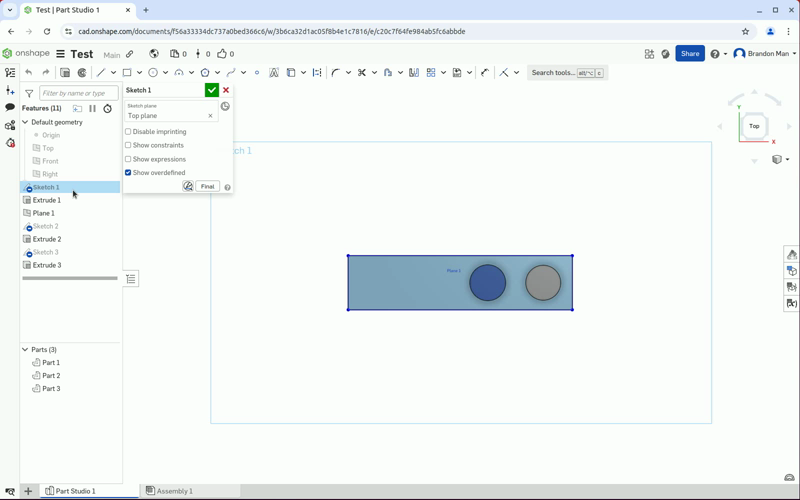
mouse_move(229, 92)
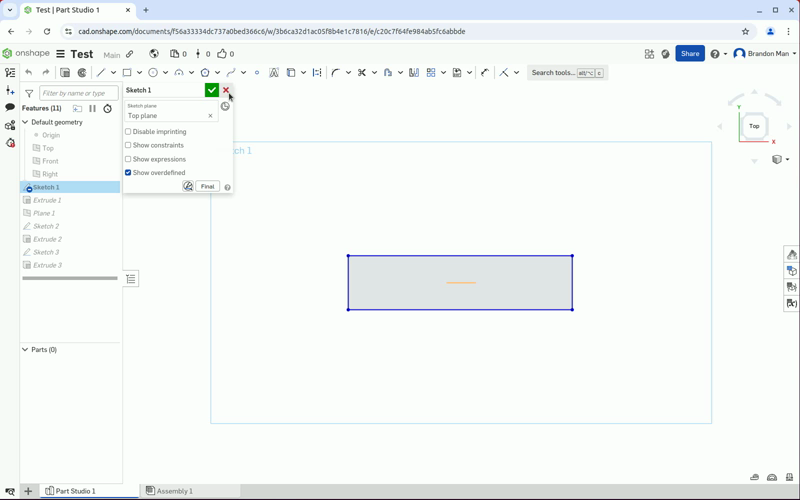
click(229, 92)
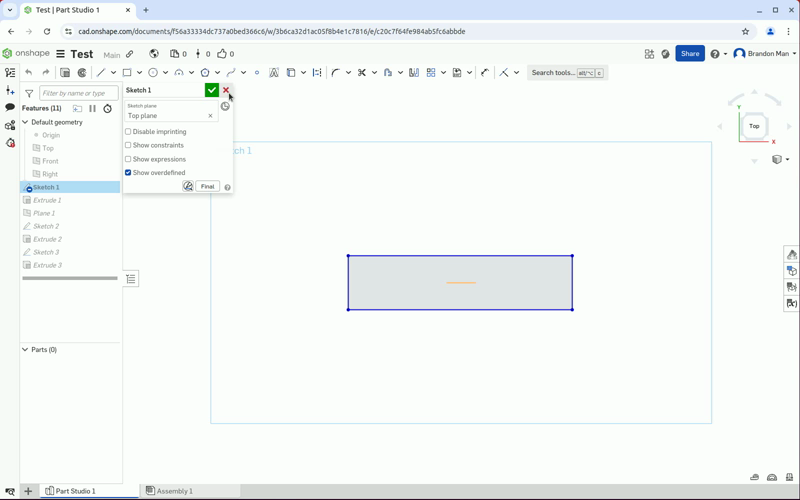
key(shift+s)
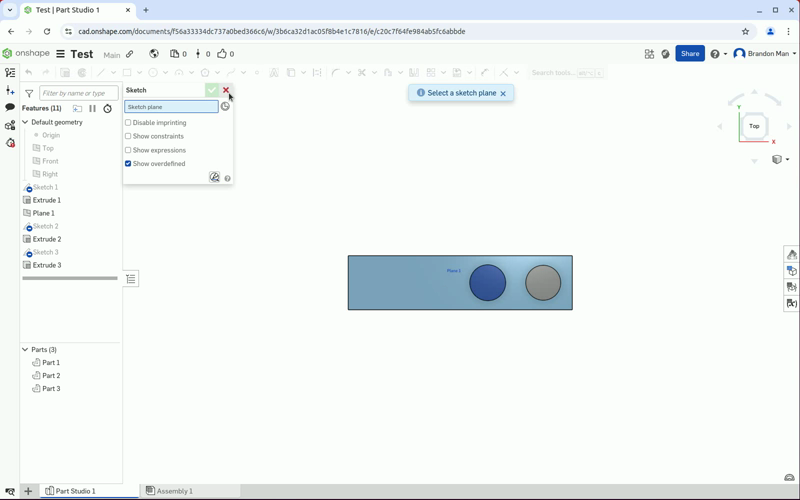
mouse_move(73, 215)
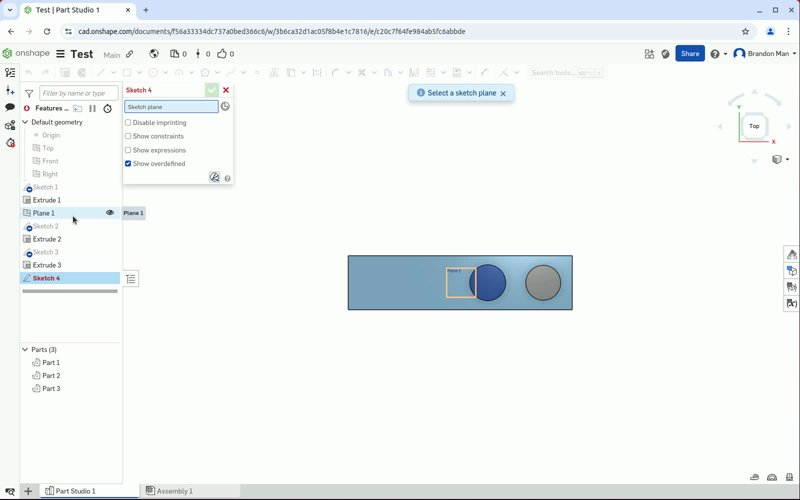
click(73, 215)
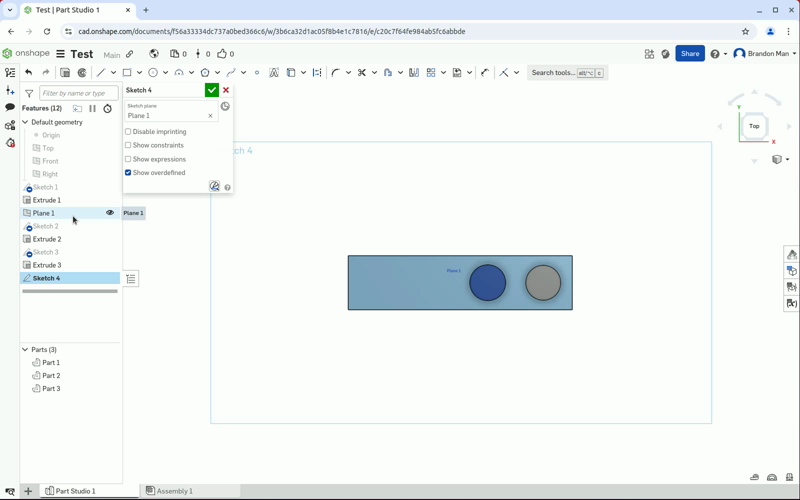
mouse_move(73, 352)
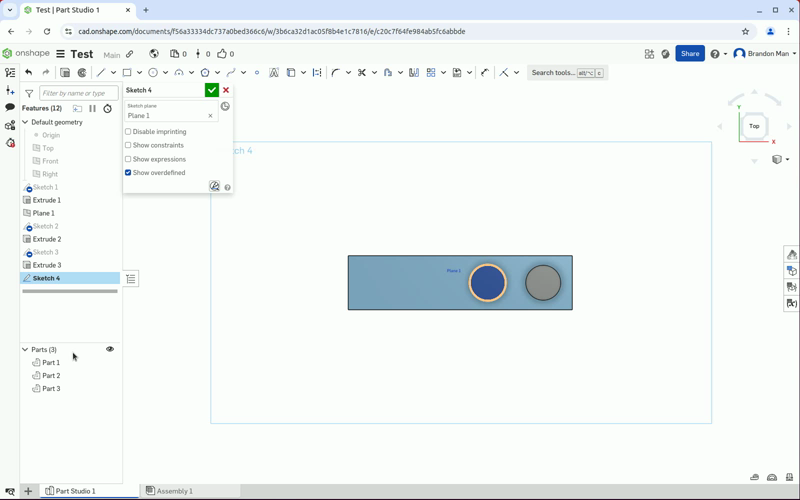
key(y)
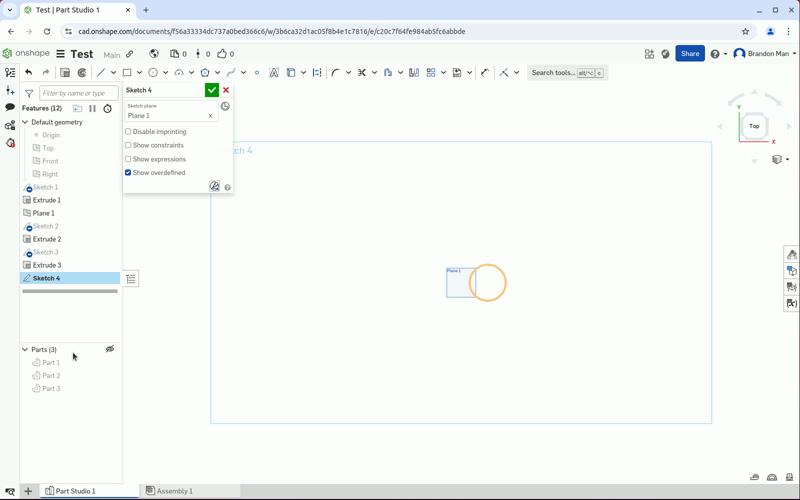
key(c)
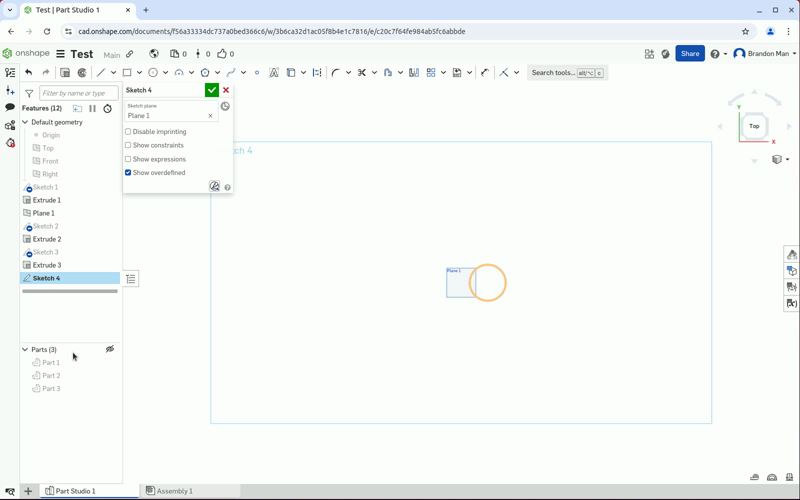
key_down(shift)
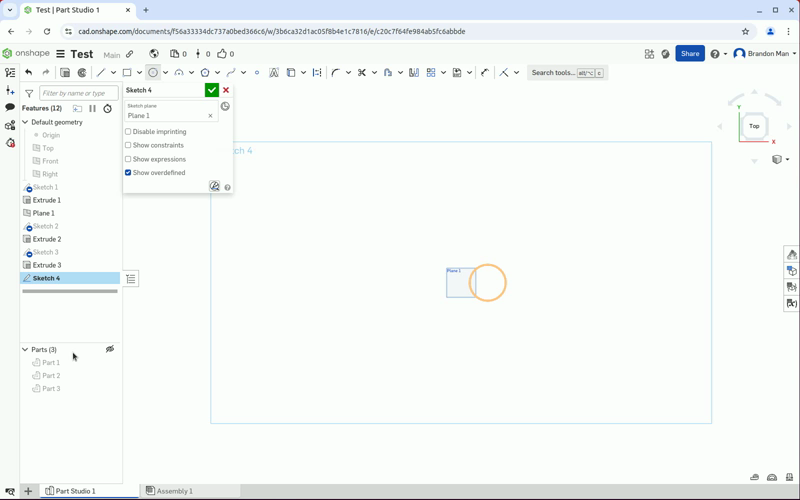
mouse_move(434, 282)
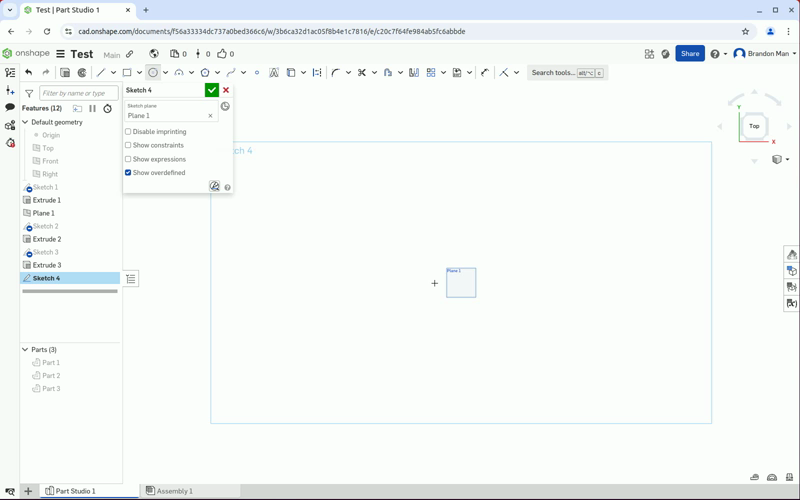
click(434, 282)
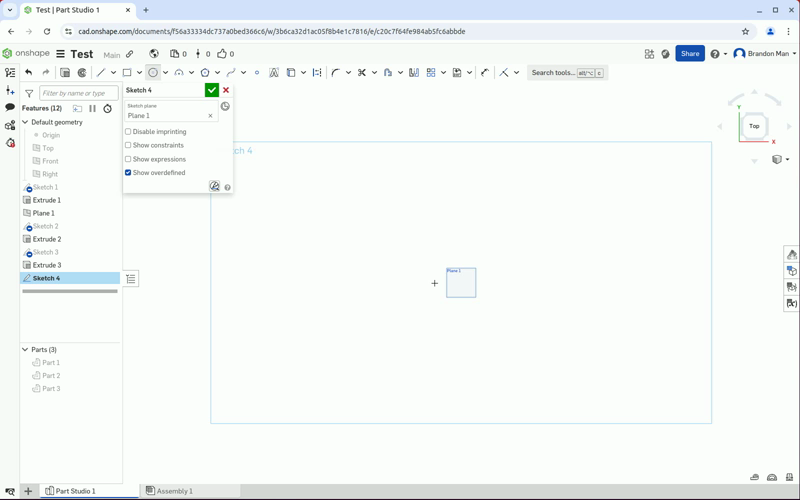
key_up(shift)
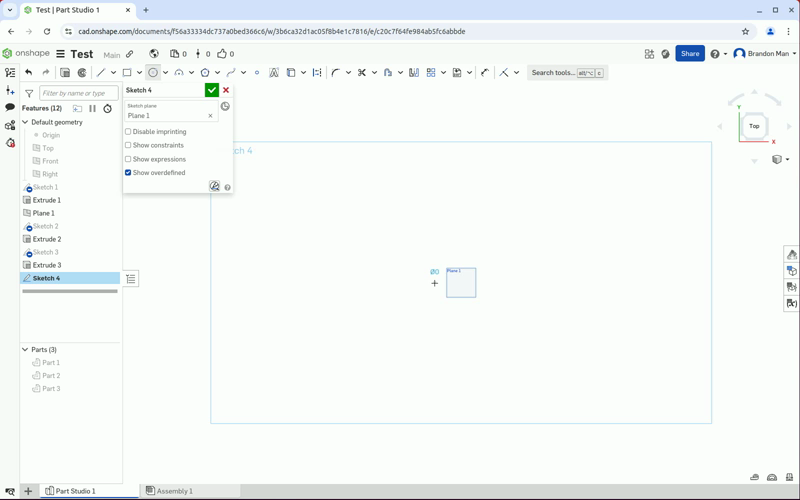
mouse_move(452, 282)
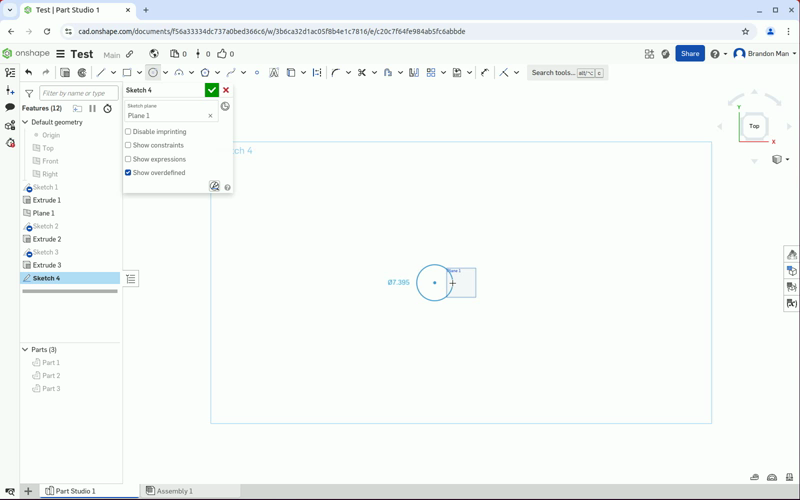
click(452, 282)
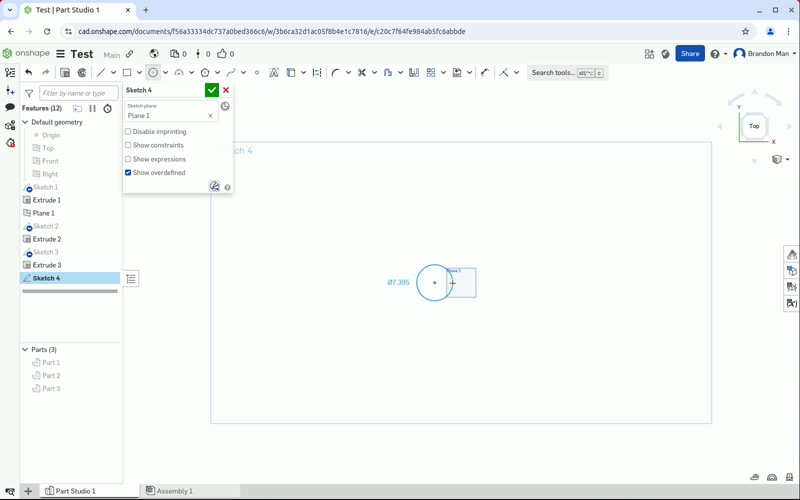
key(esc)
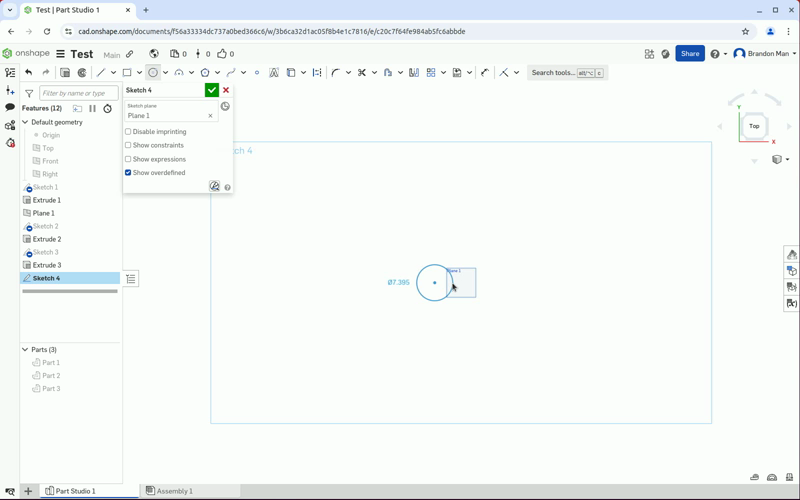
mouse_move(441, 291)
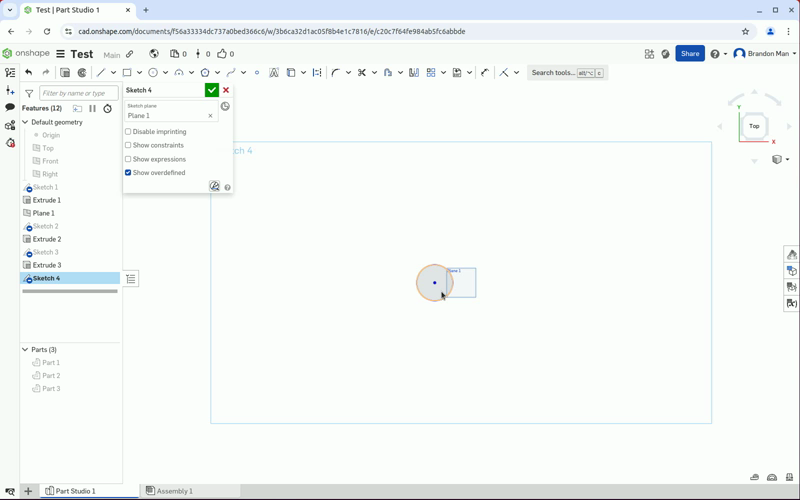
scroll(6)
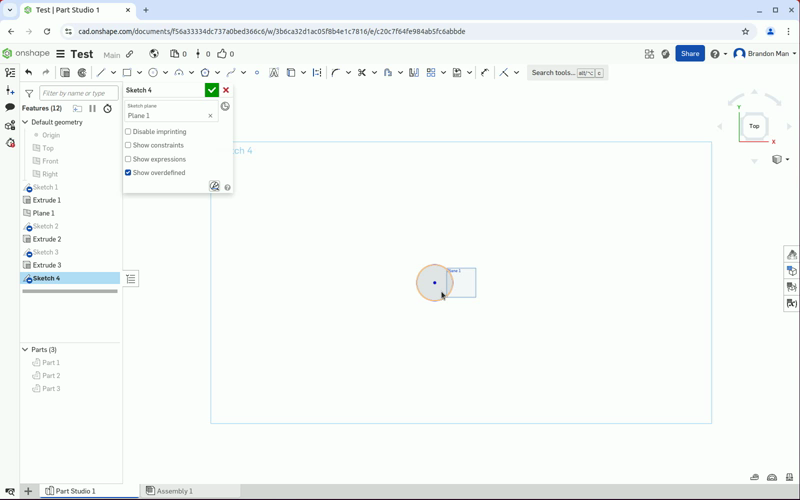
scroll(6)
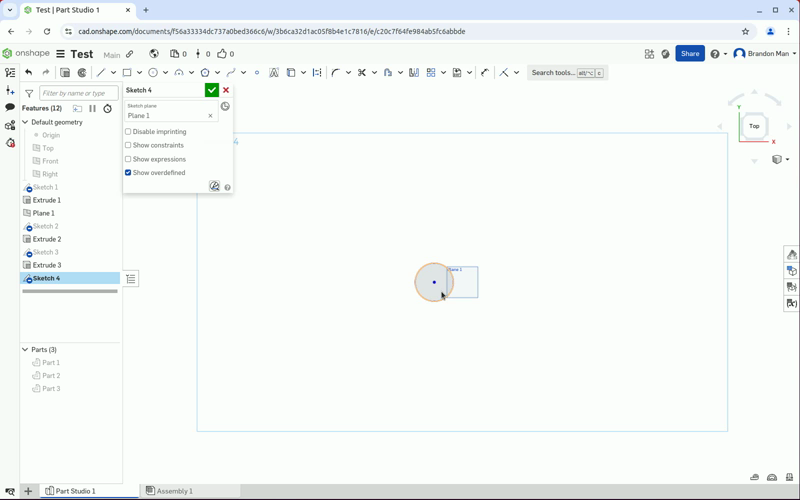
scroll(6)
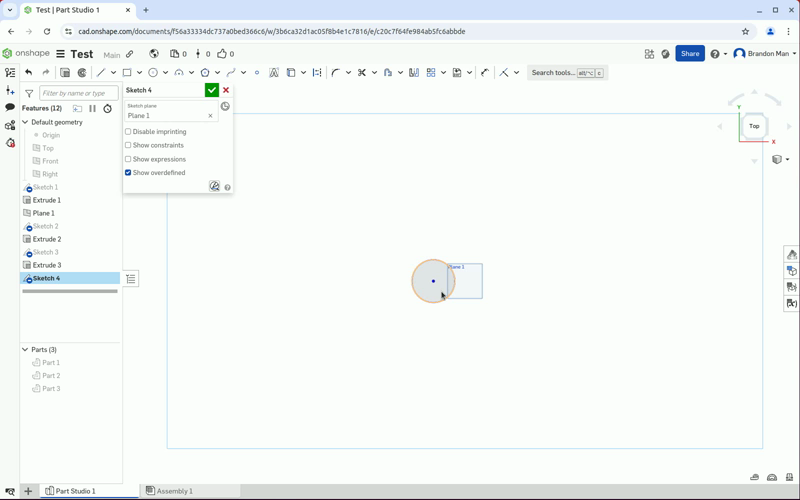
scroll(6)
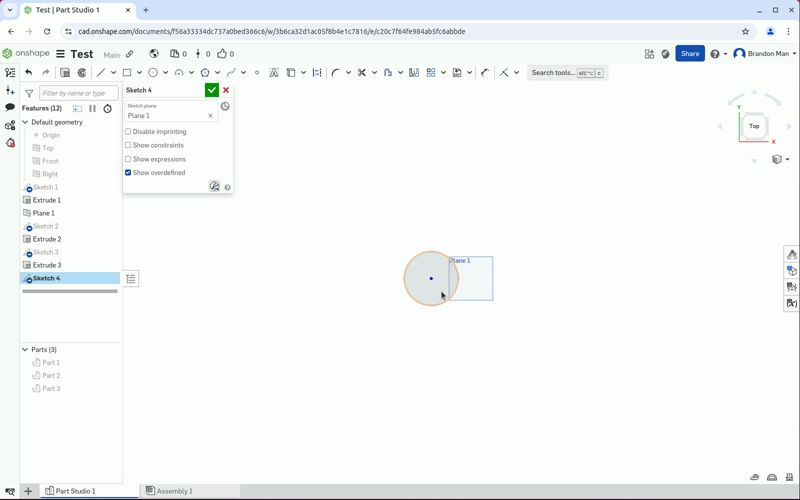
scroll(6)
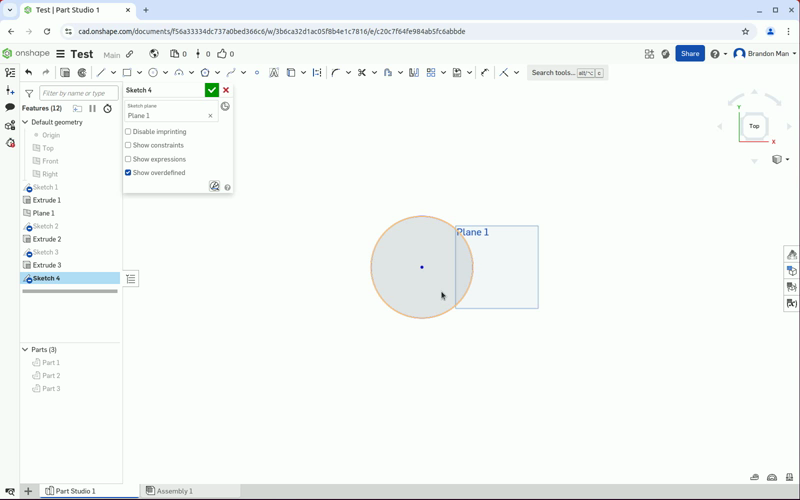
scroll(6)
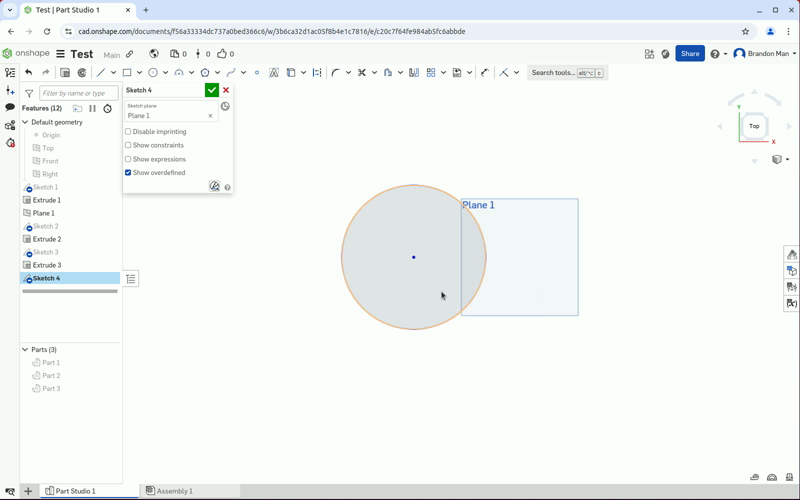
scroll(6)
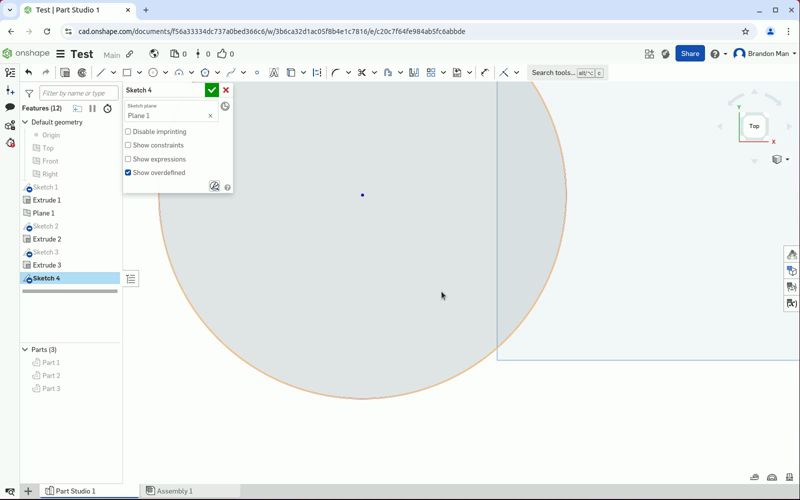
click(441, 291)
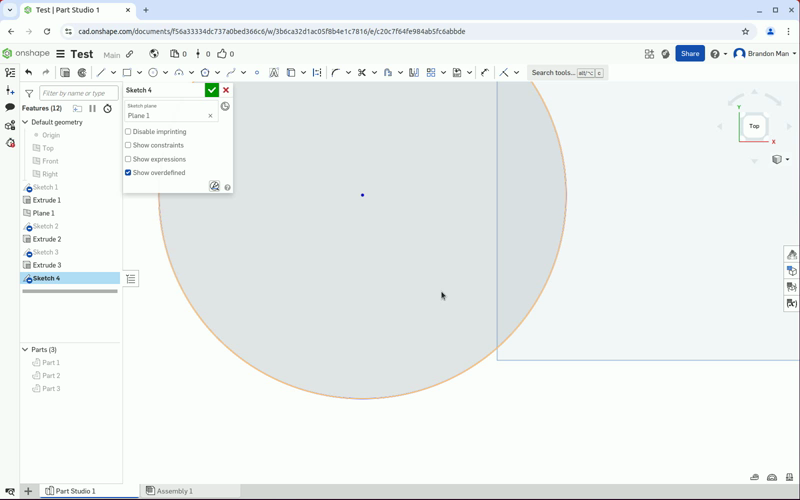
scroll(-6)
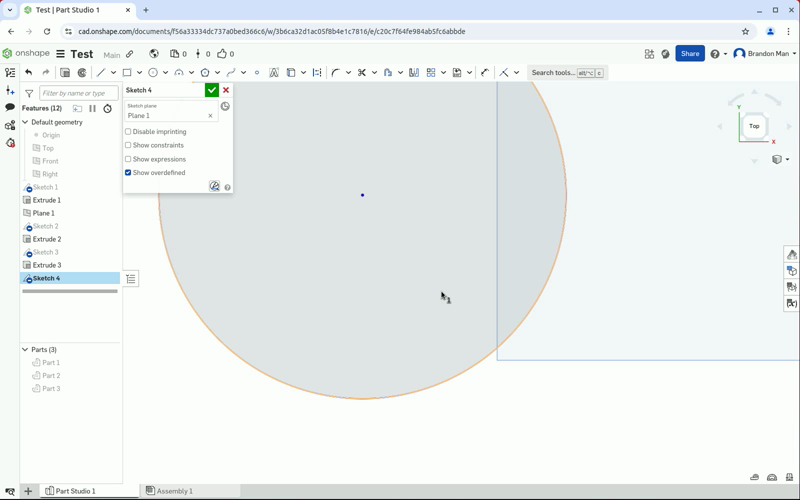
scroll(-6)
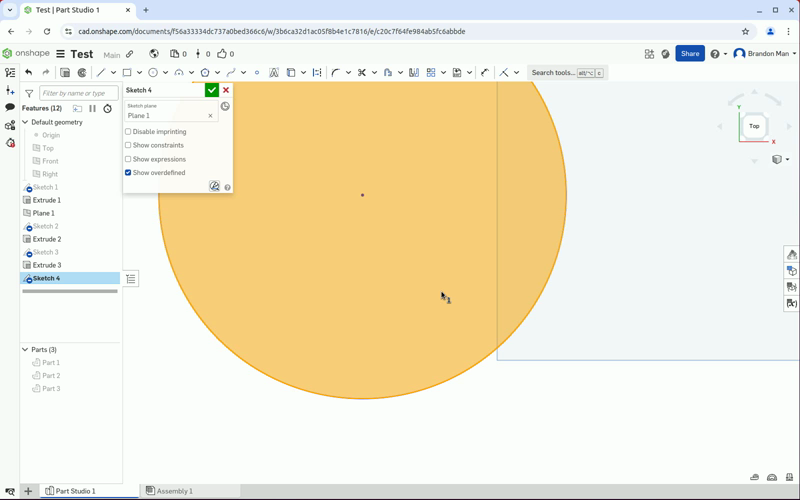
scroll(-6)
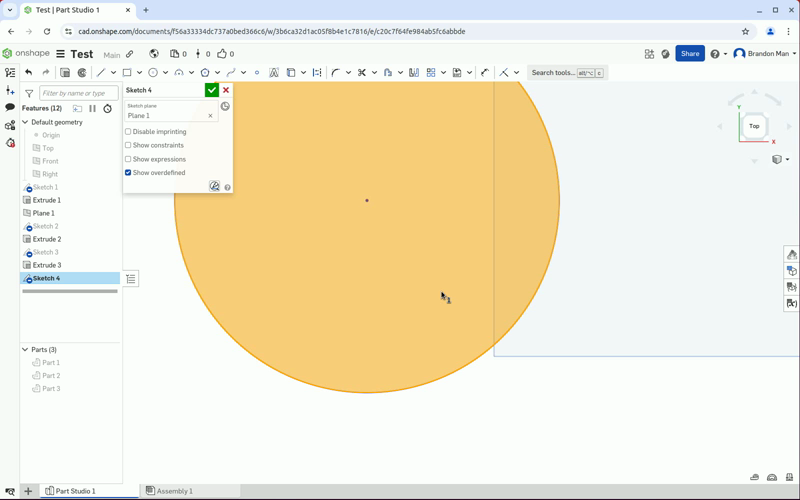
scroll(-6)
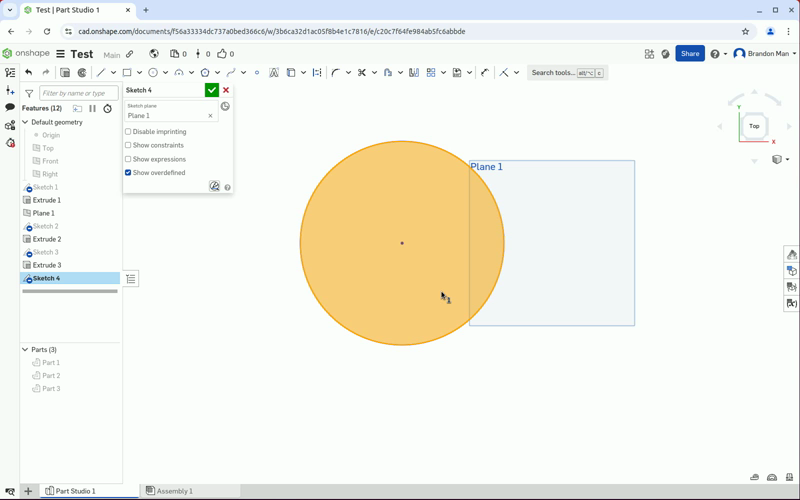
scroll(-6)
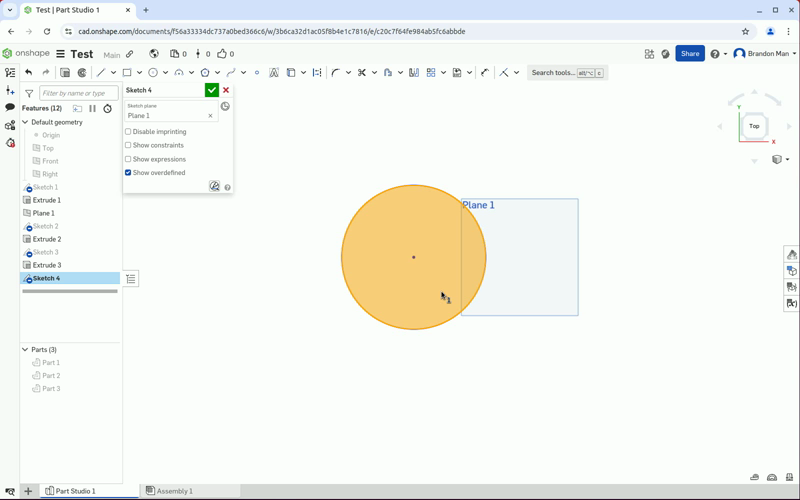
scroll(-6)
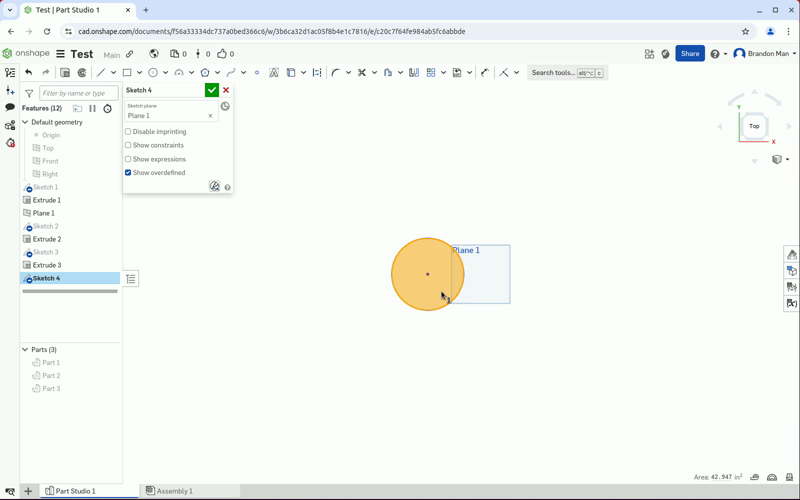
scroll(-6)
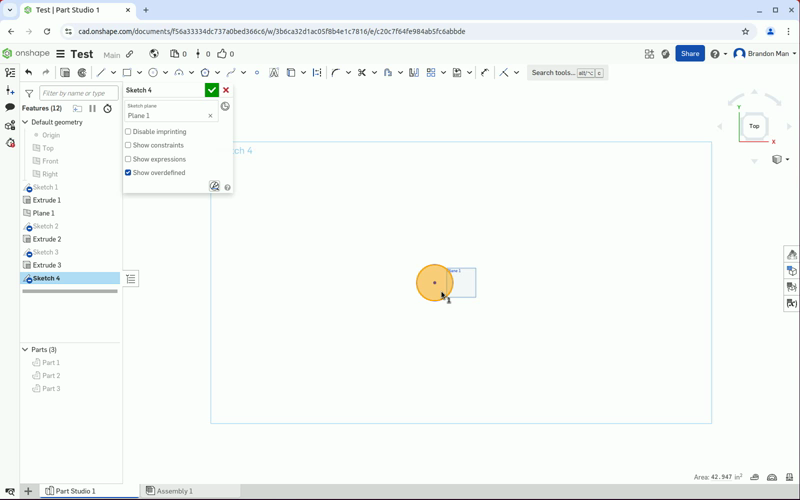
mouse_move(73, 352)
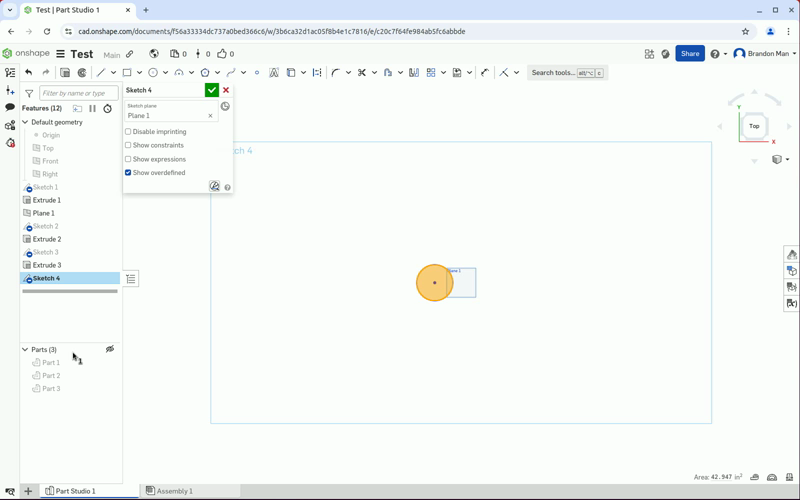
key(shift+y)
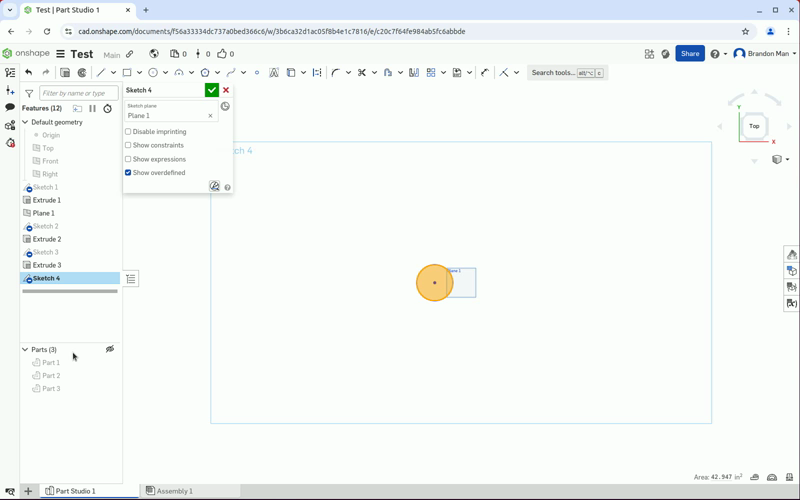
key(shift+e)
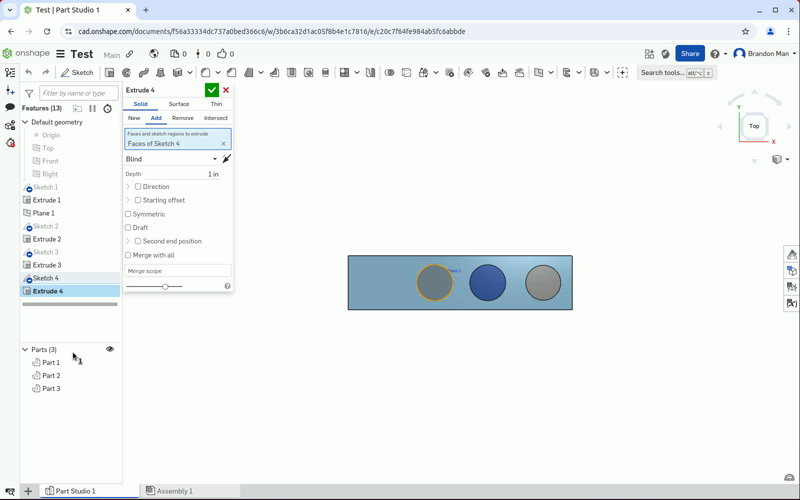
mouse_move(143, 106)
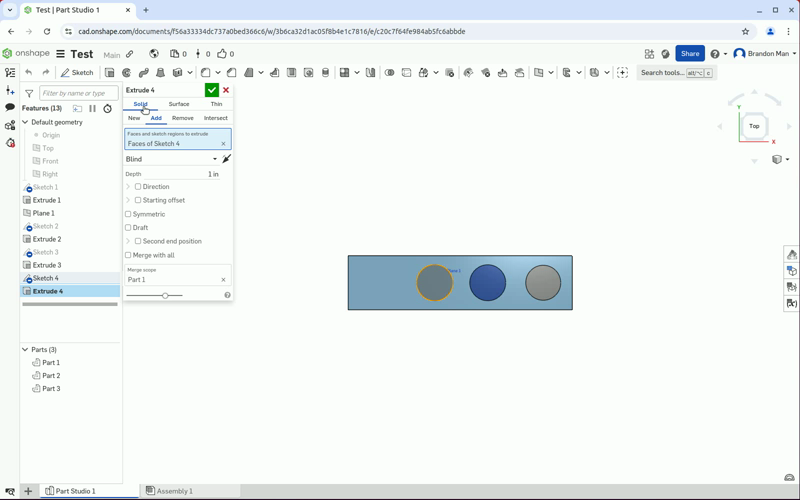
click(143, 106)
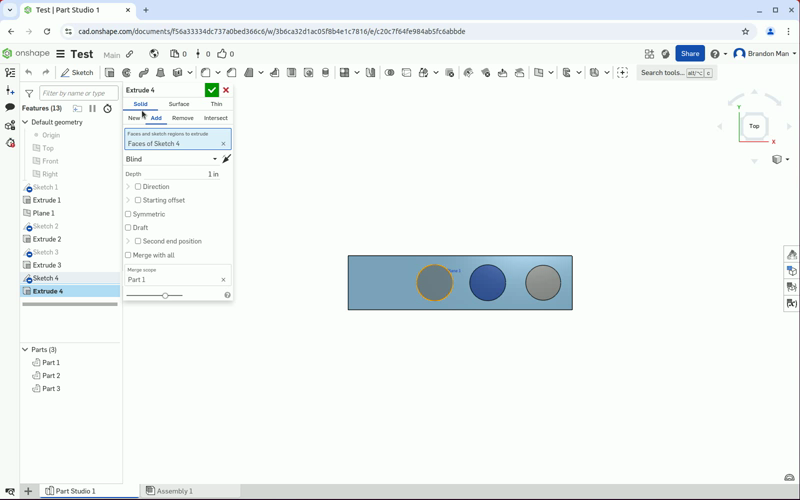
mouse_move(137, 120)
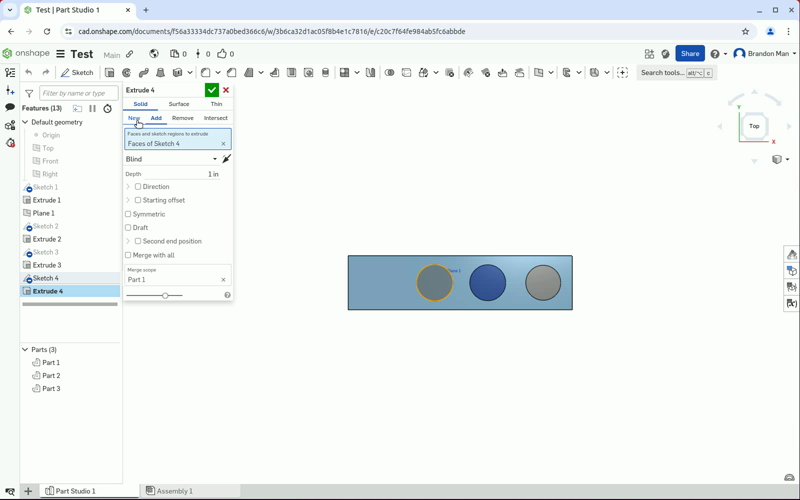
click(137, 120)
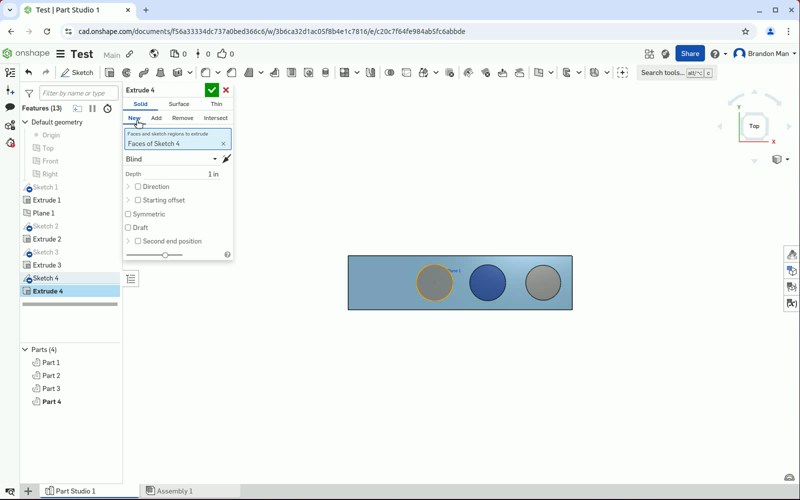
key(tab, 4)
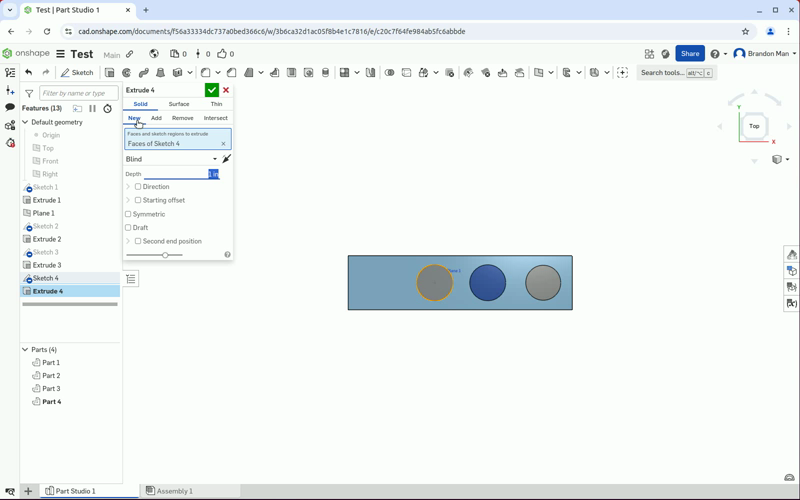
text(2.648)
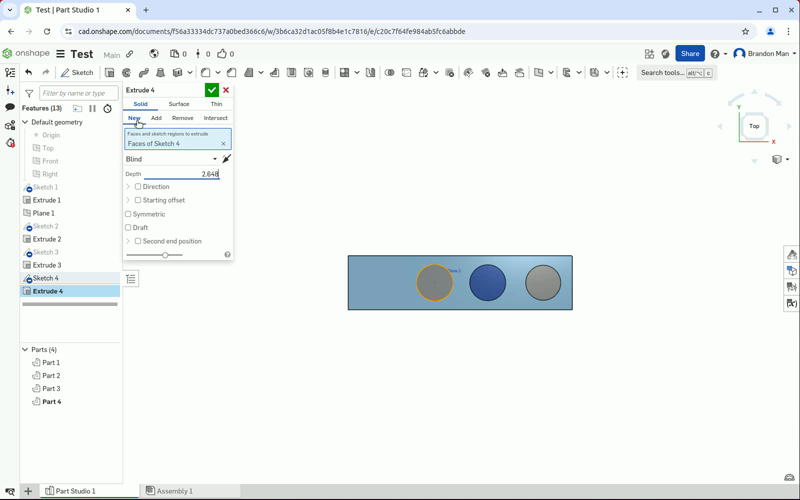
key(enter)
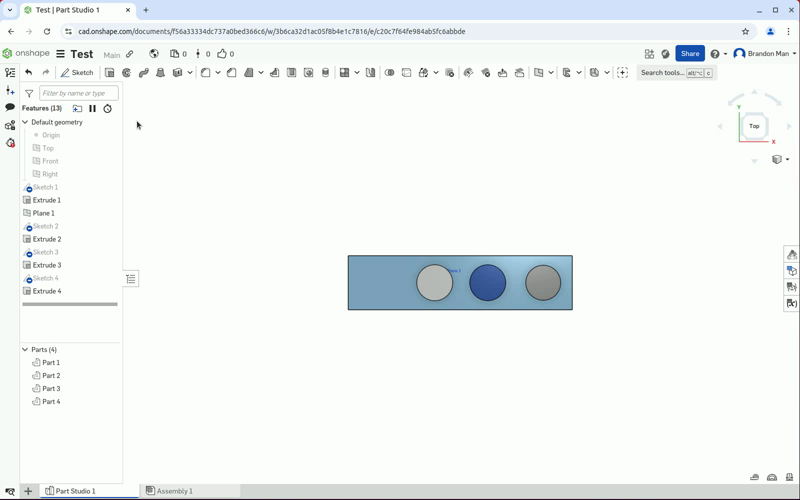
key(shift+h)
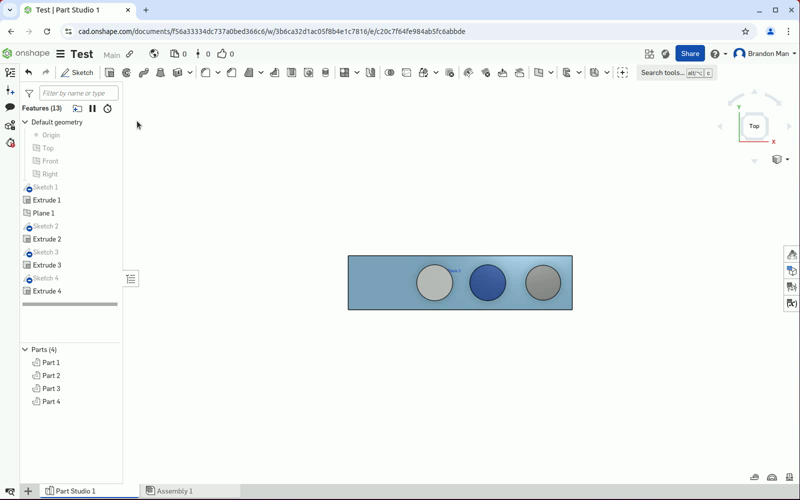
key(shift+h)
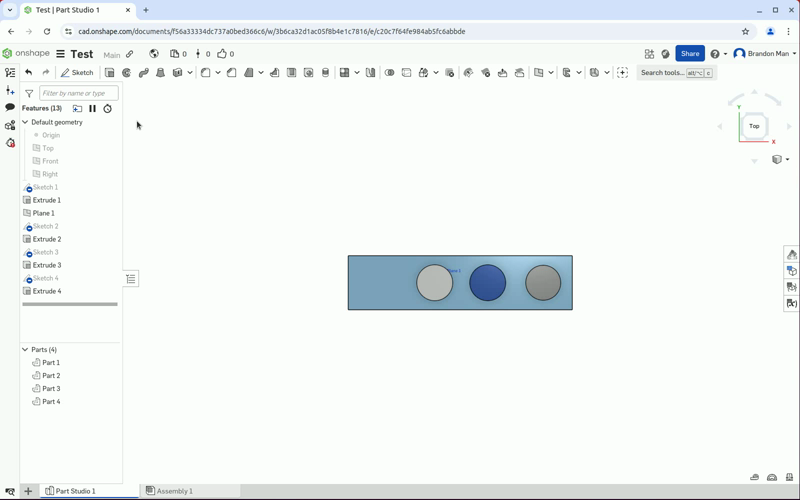
mouse_move(73, 189)
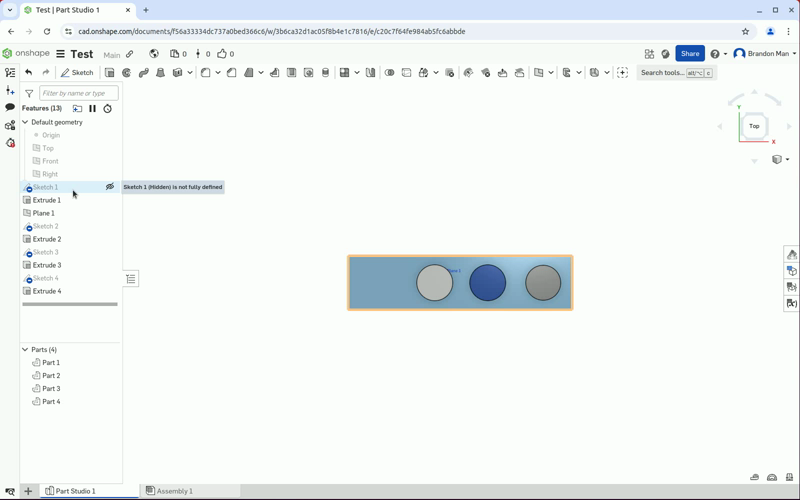
click(73, 189)
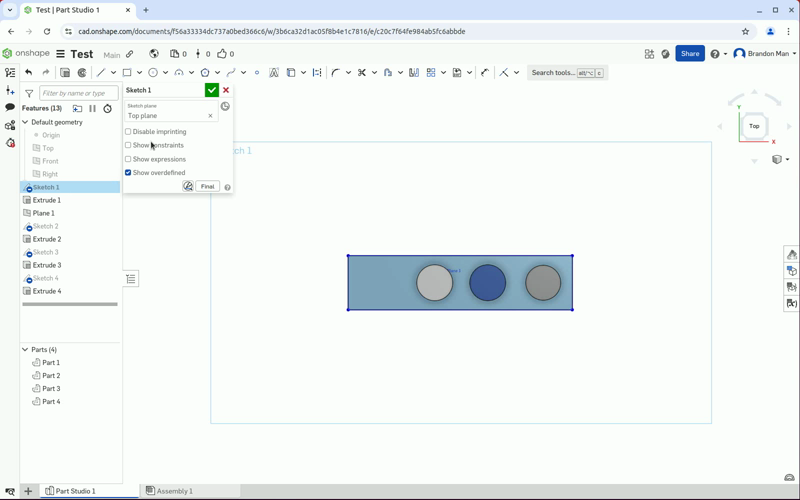
mouse_move(229, 92)
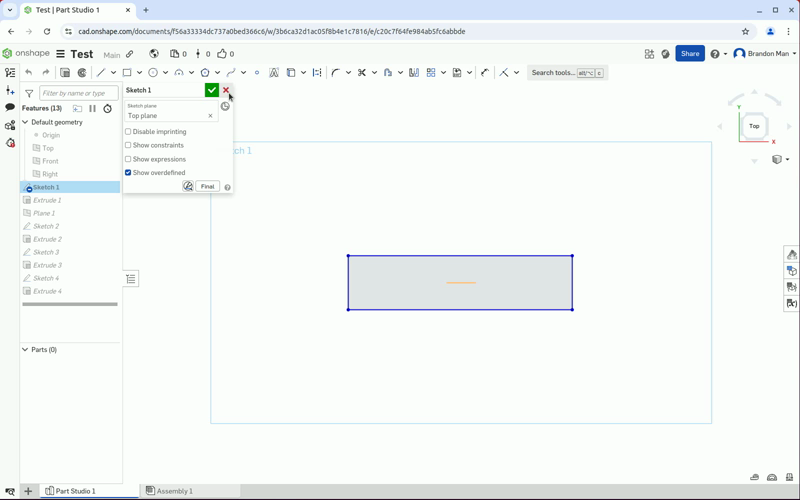
click(229, 92)
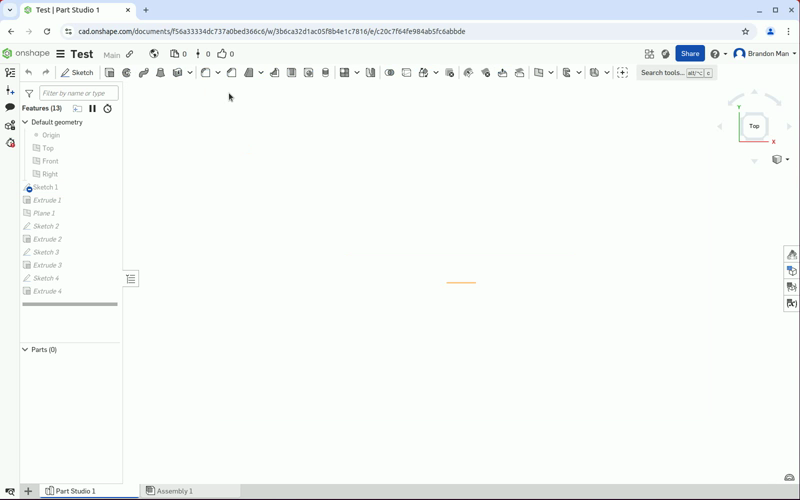
key(shift+s)
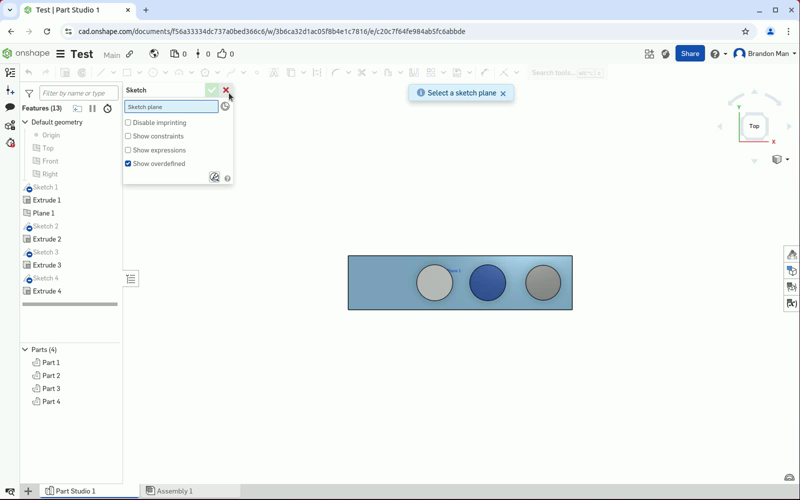
mouse_move(73, 215)
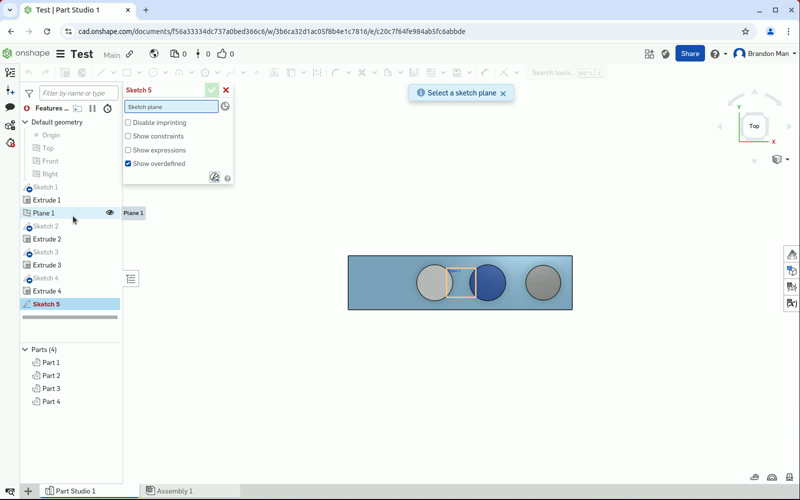
click(73, 215)
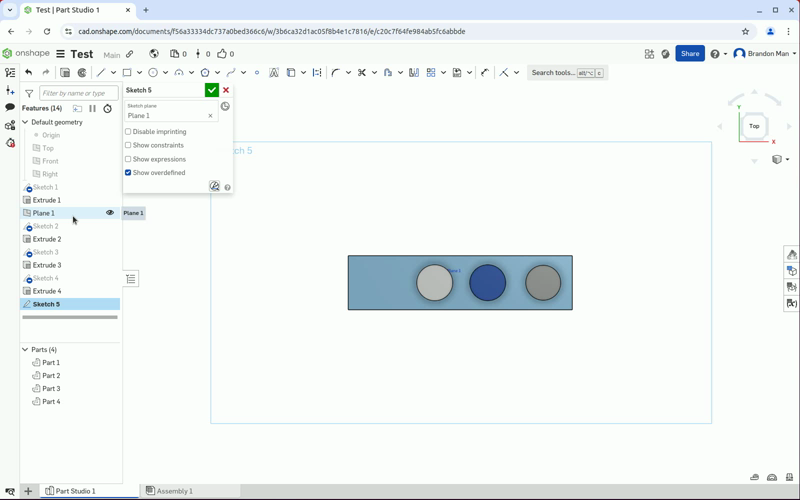
mouse_move(73, 352)
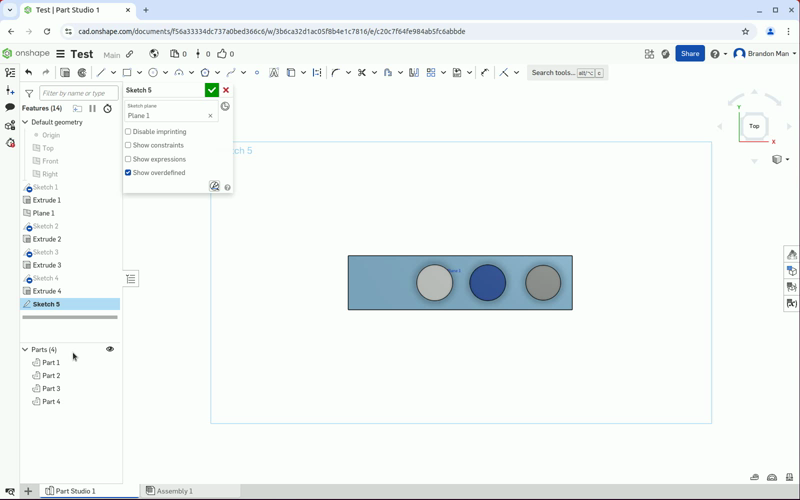
key(y)
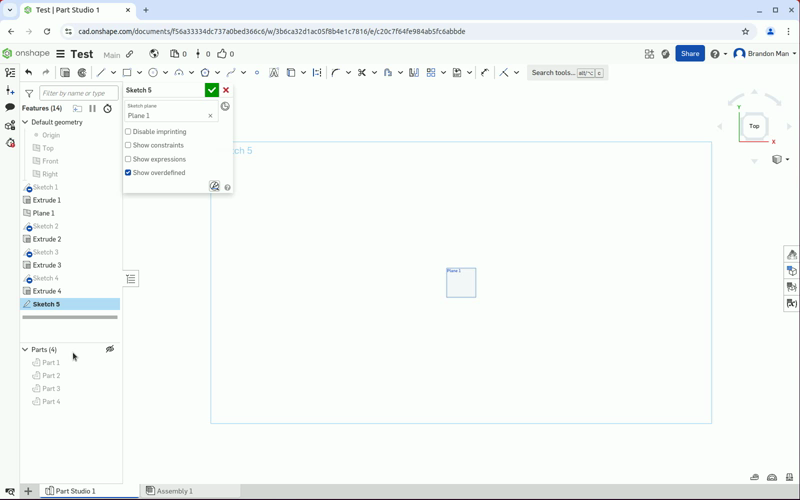
key(c)
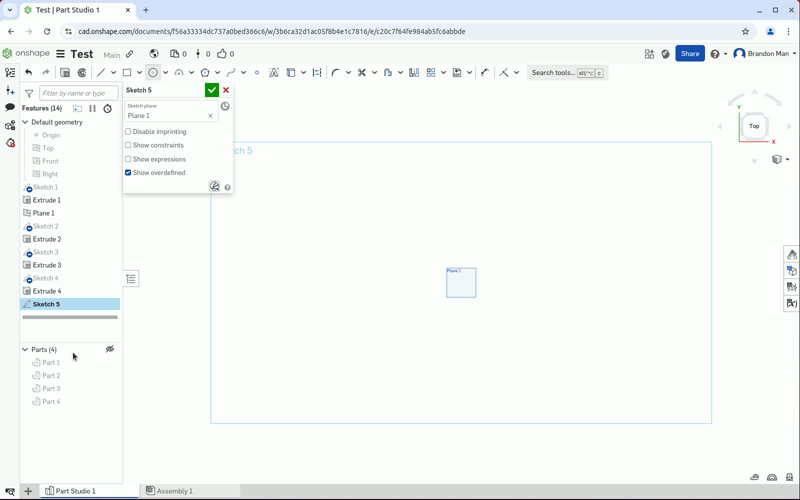
key_down(shift)
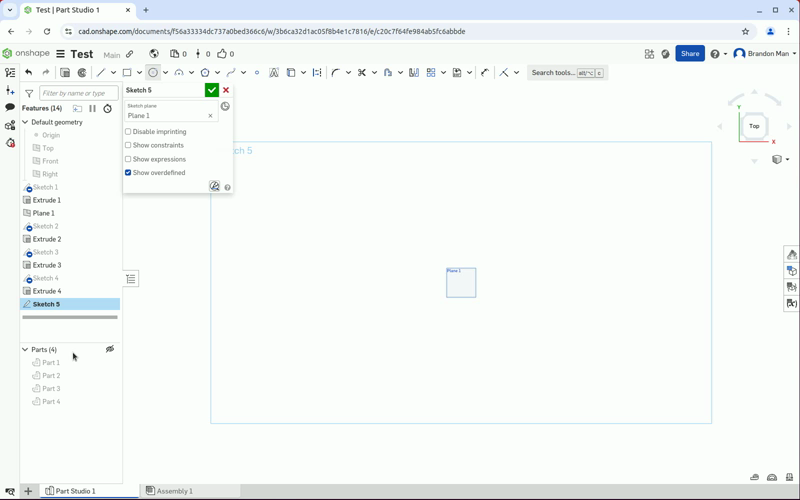
mouse_move(380, 282)
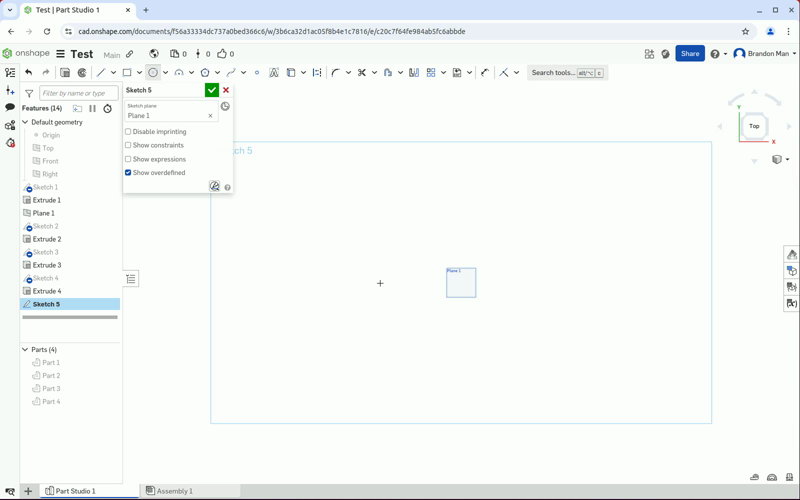
click(380, 282)
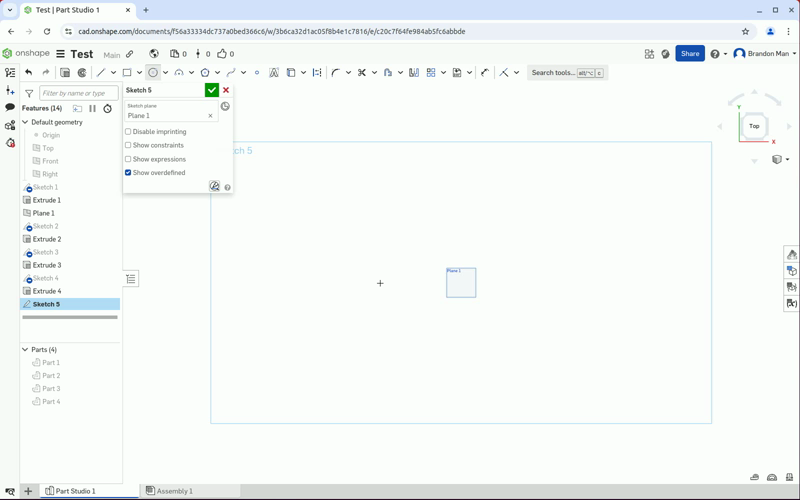
key_up(shift)
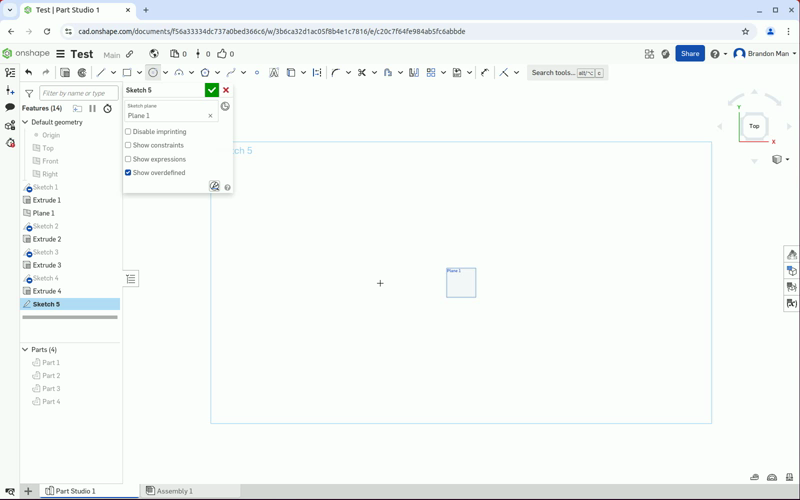
mouse_move(397, 282)
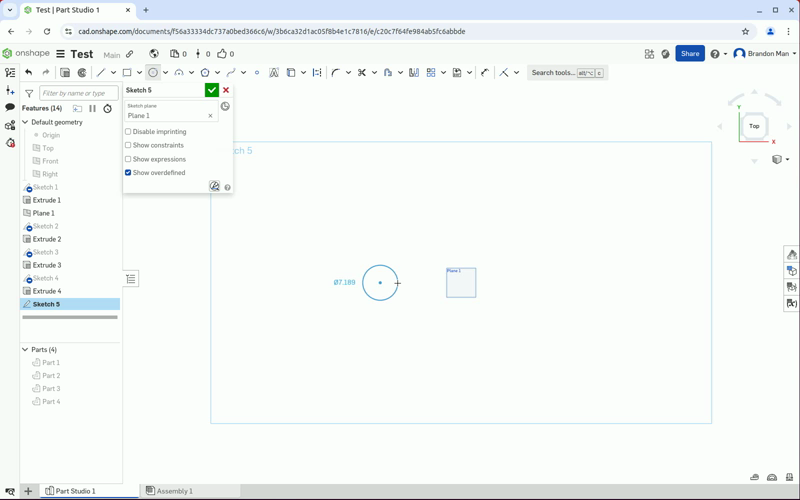
click(397, 282)
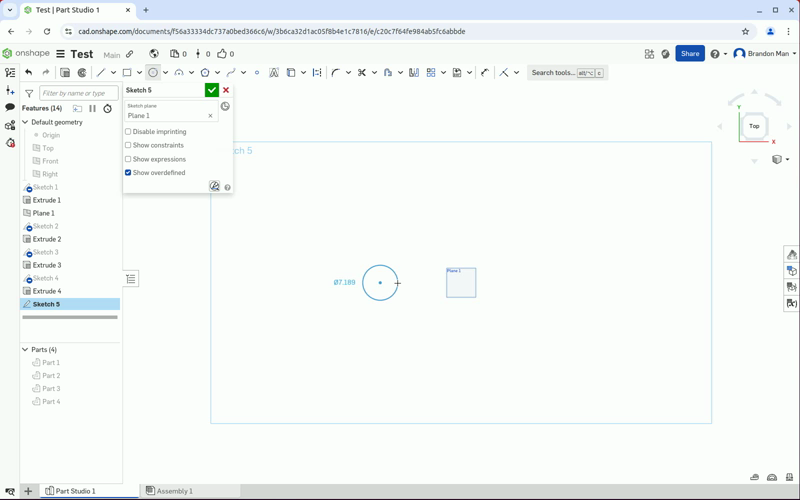
key(esc)
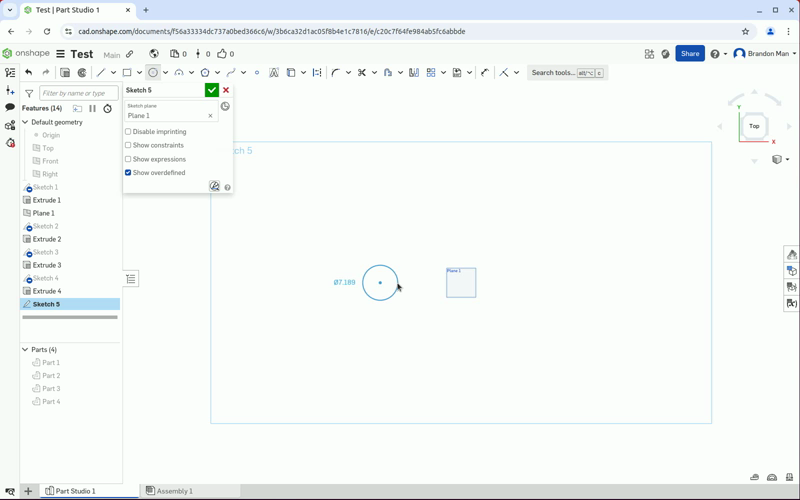
mouse_move(387, 276)
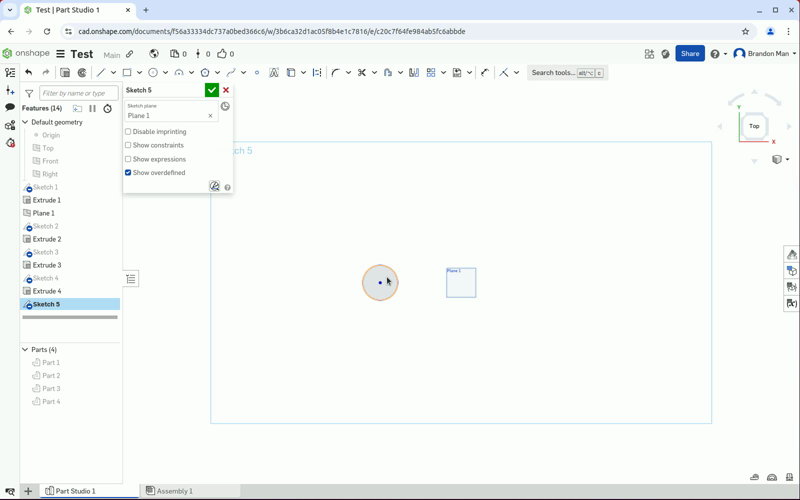
scroll(6)
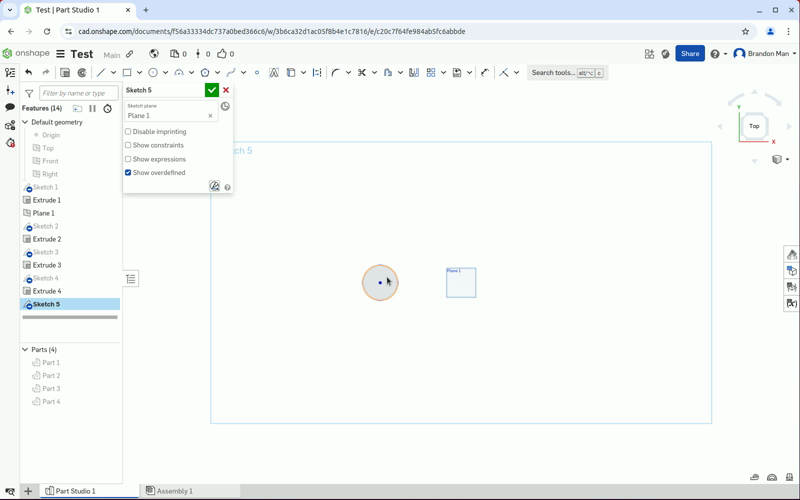
scroll(6)
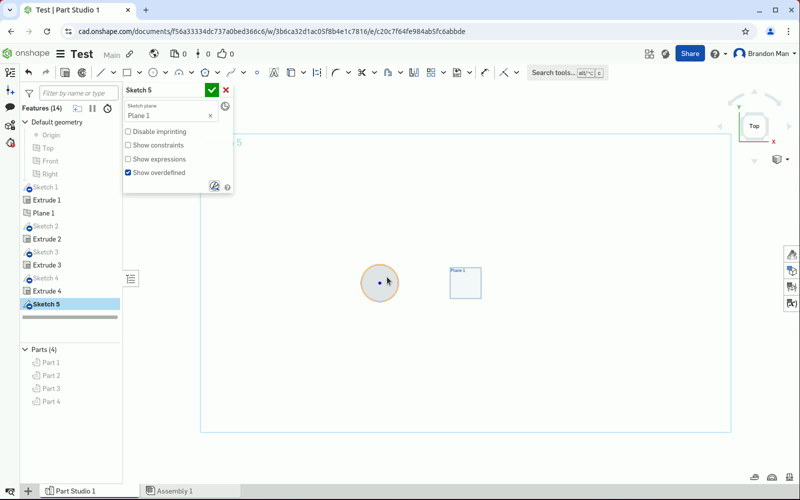
scroll(6)
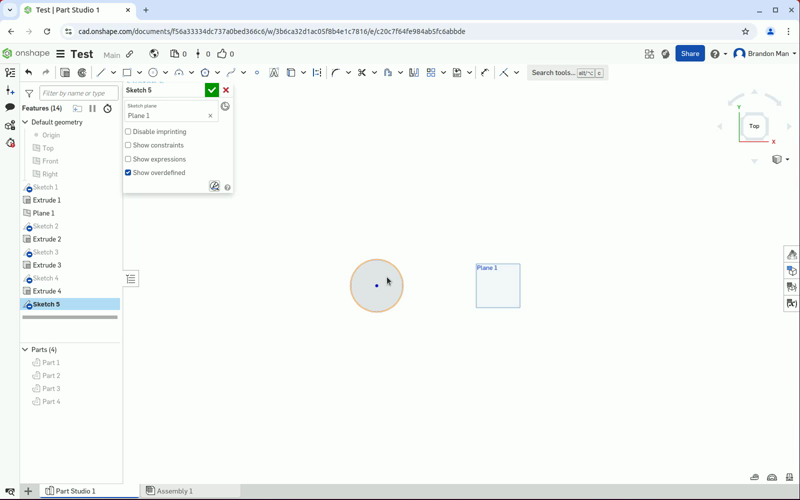
scroll(6)
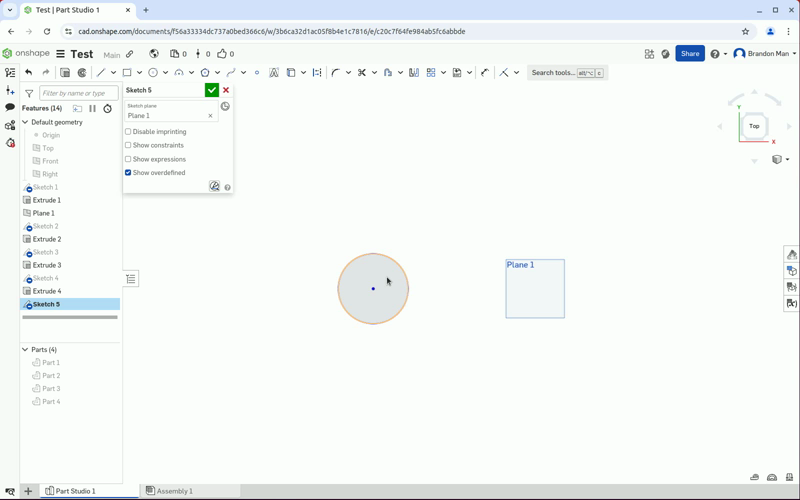
scroll(6)
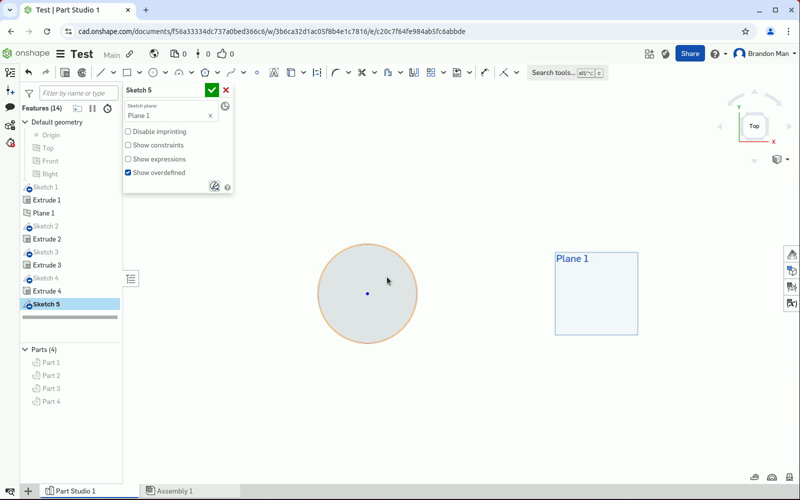
scroll(6)
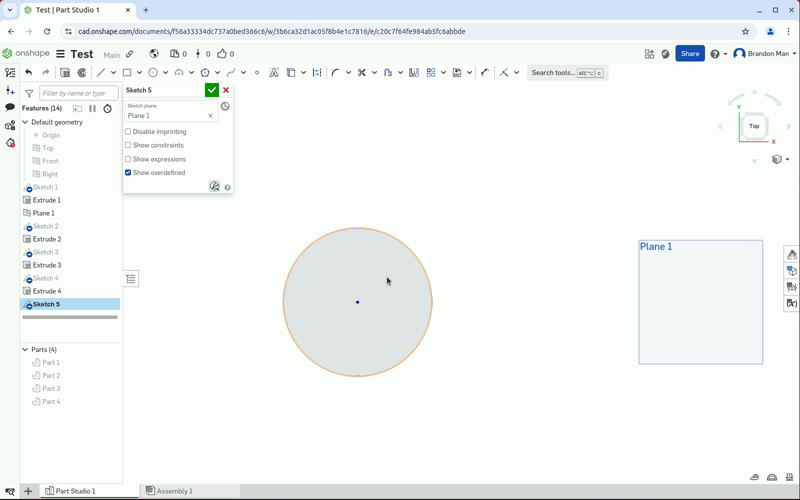
scroll(6)
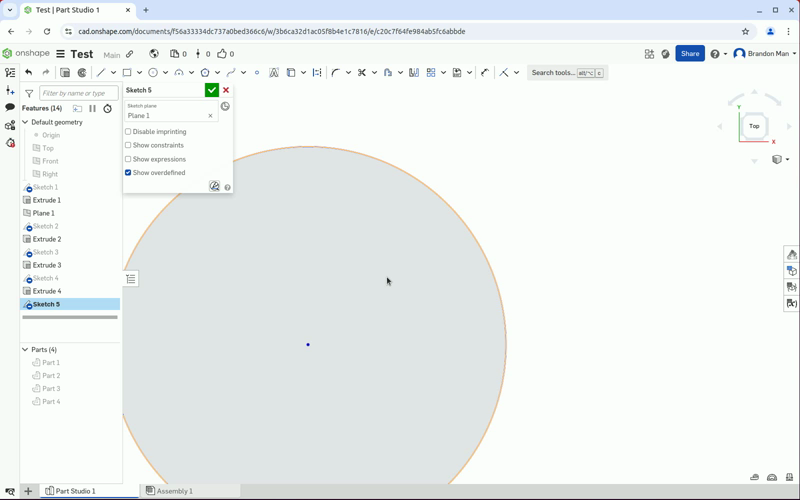
click(387, 276)
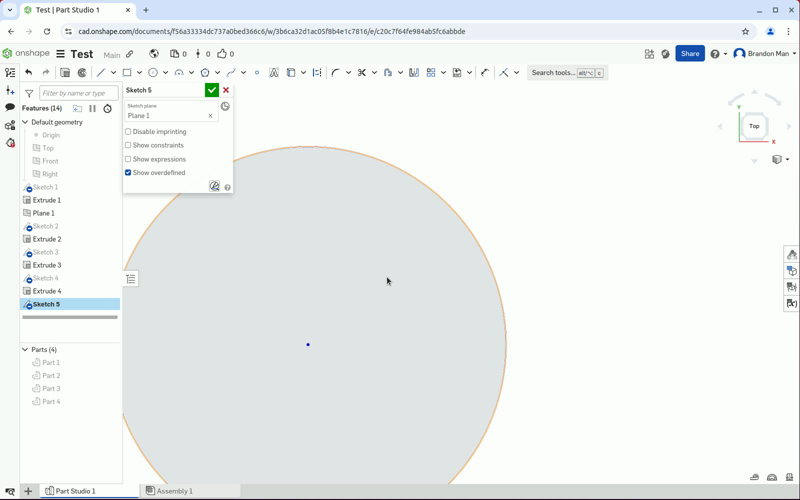
scroll(-6)
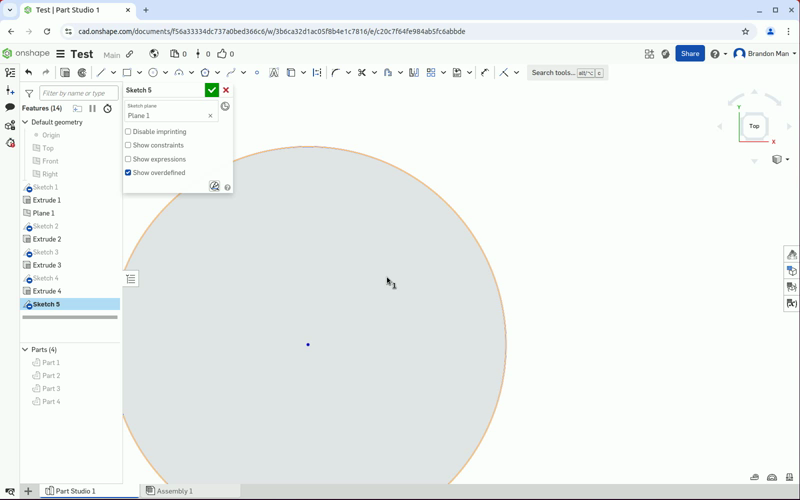
scroll(-6)
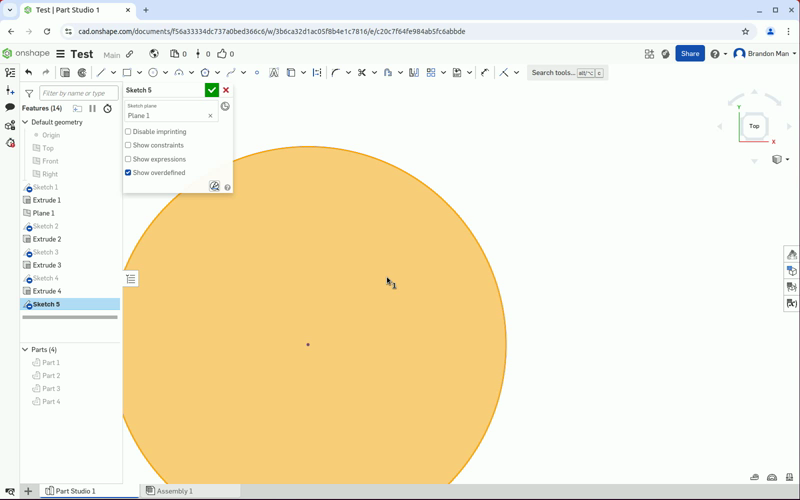
scroll(-6)
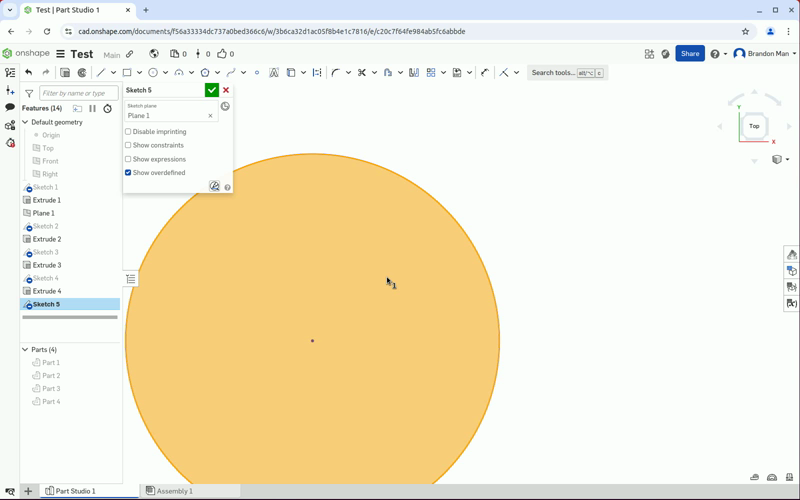
scroll(-6)
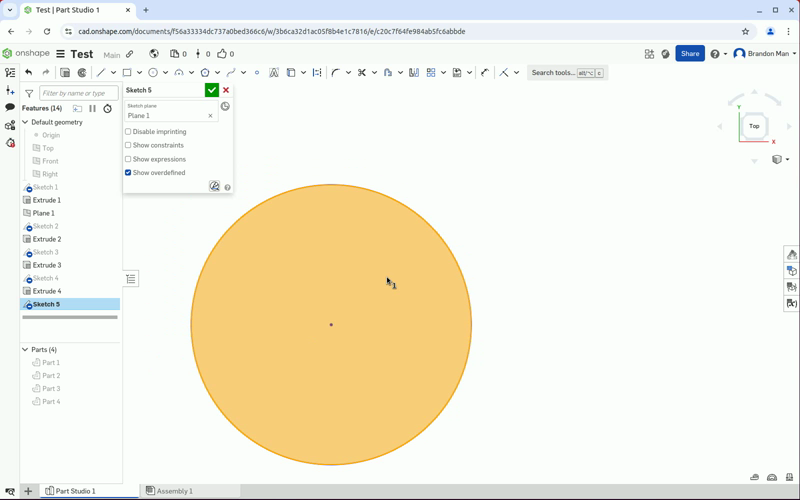
scroll(-6)
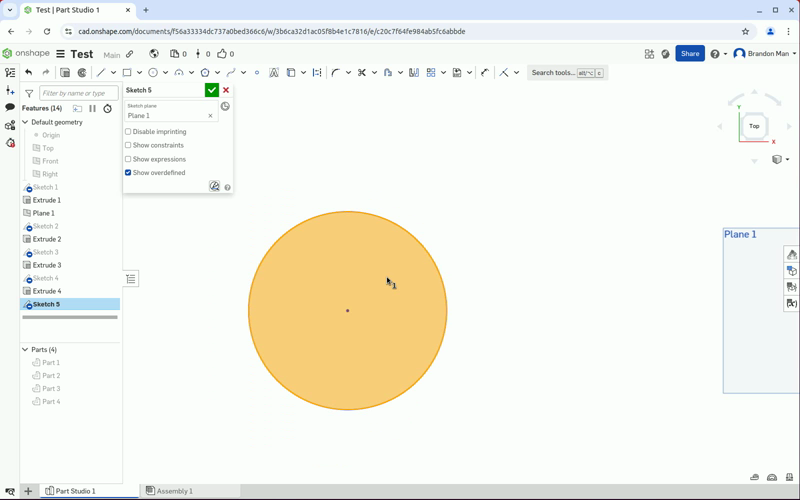
scroll(-6)
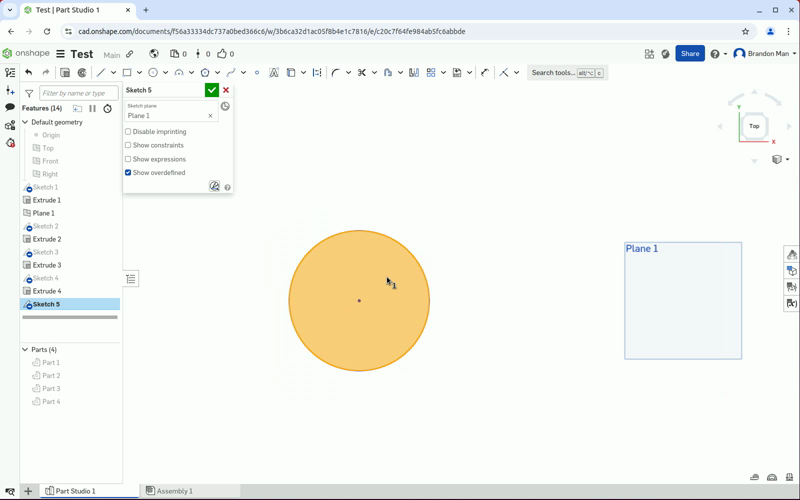
scroll(-6)
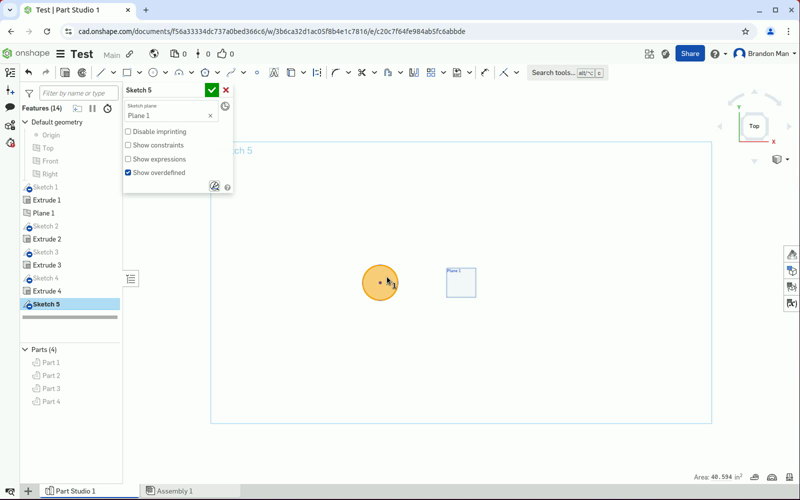
mouse_move(73, 352)
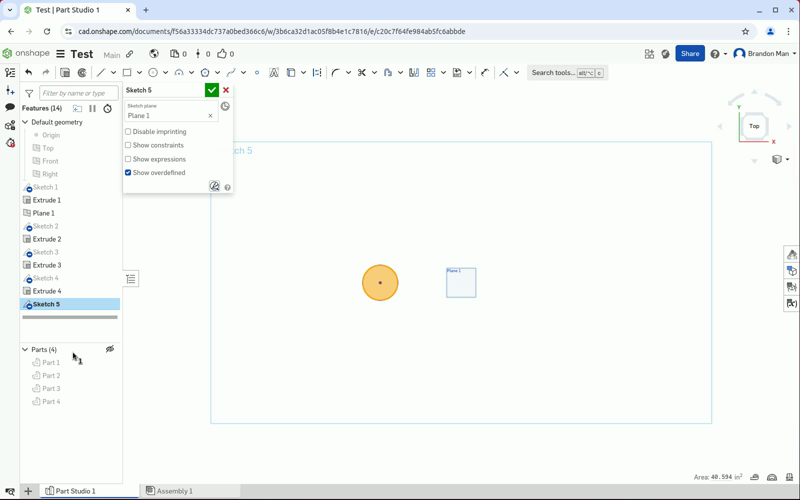
key(shift+y)
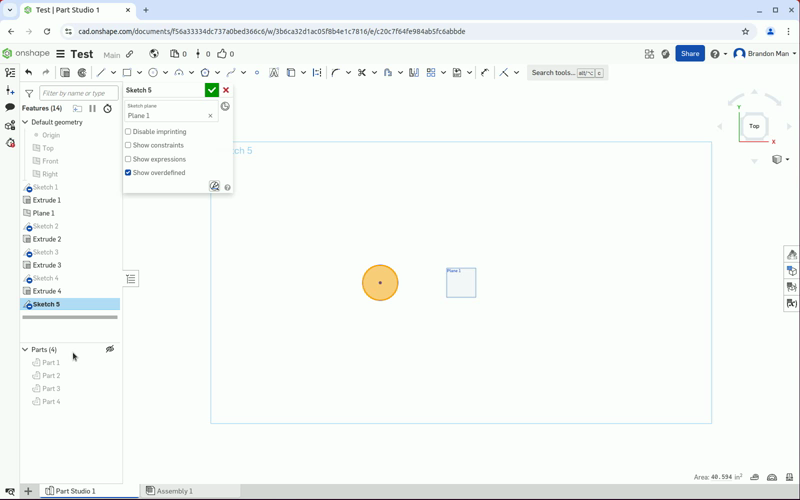
key(shift+e)
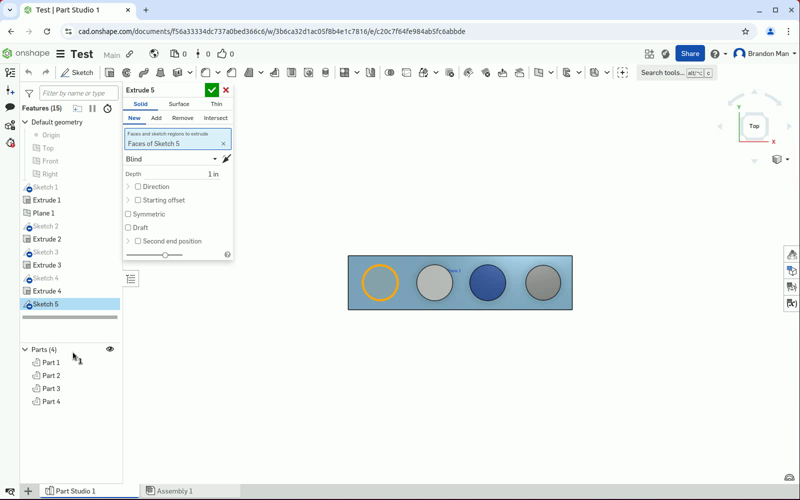
mouse_move(143, 106)
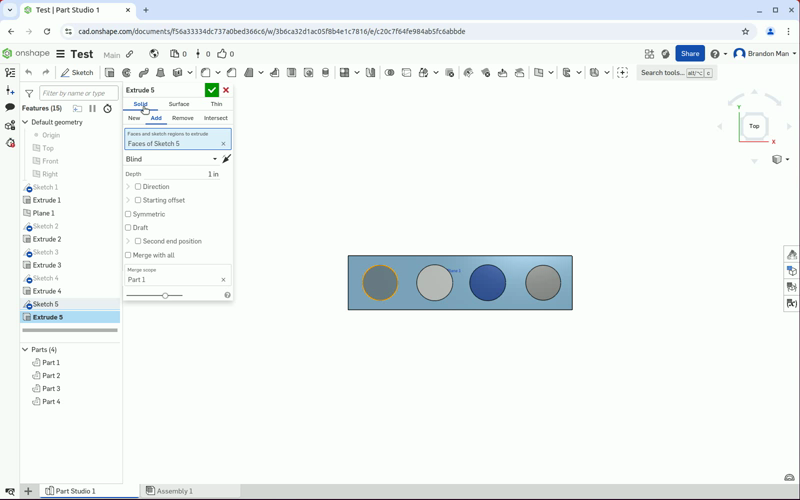
click(143, 106)
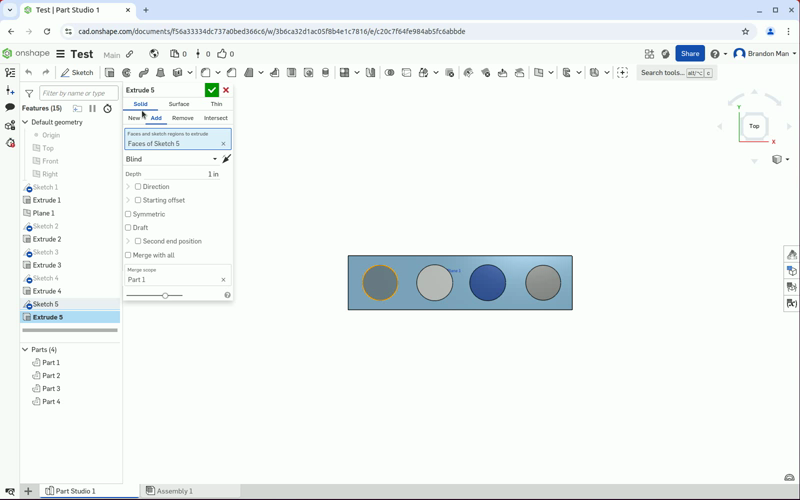
mouse_move(137, 120)
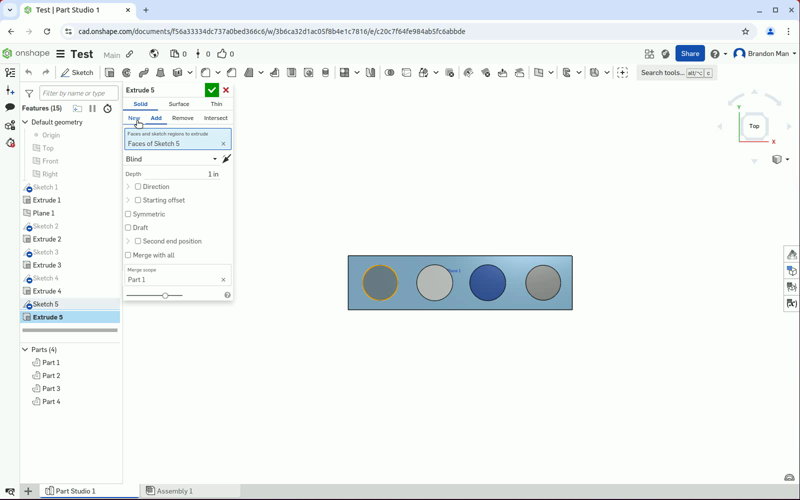
click(137, 120)
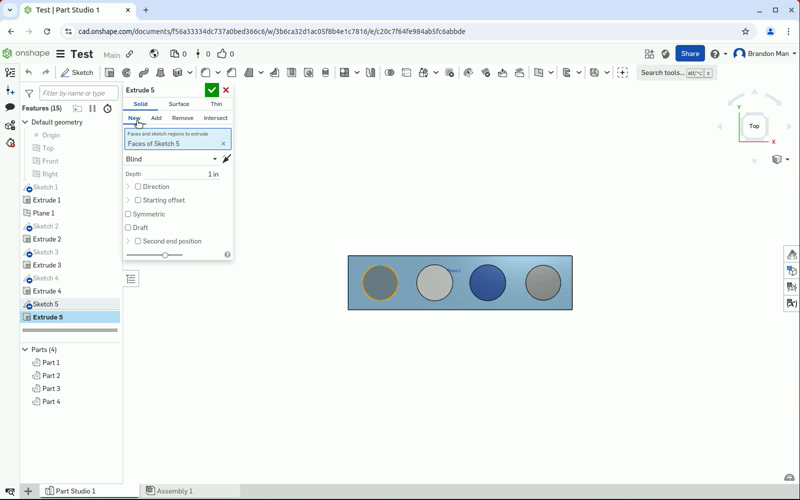
key(tab, 4)
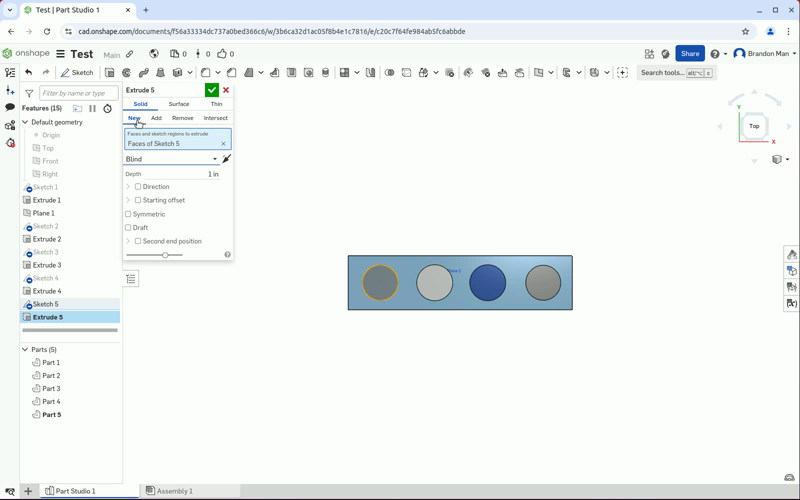
text(2.648)
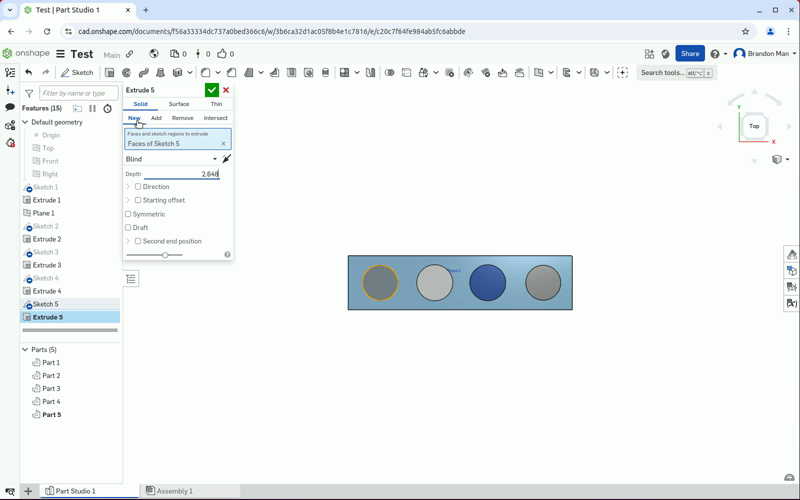
key(enter)
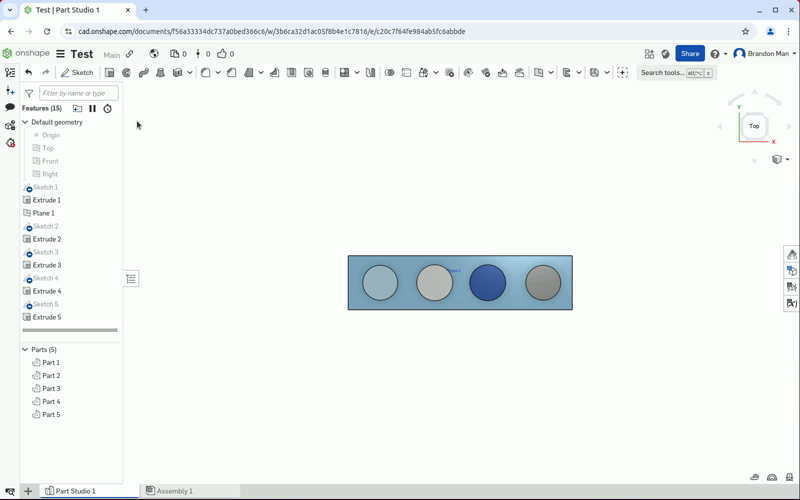
key(shift+h)
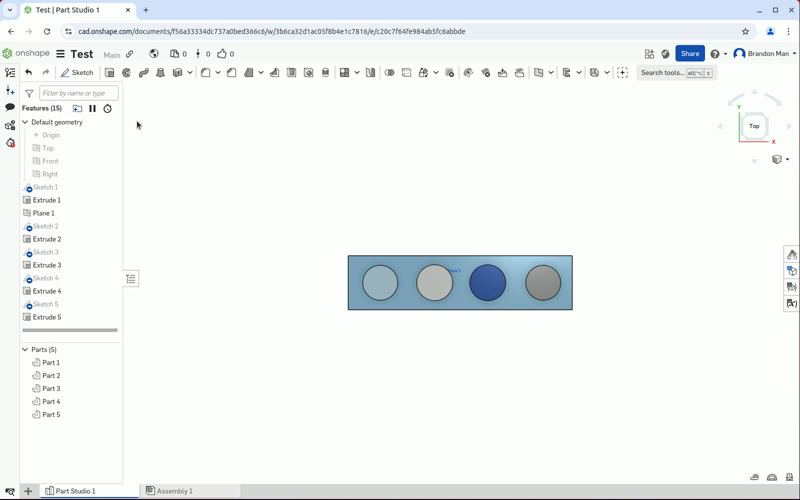
key(shift+h)
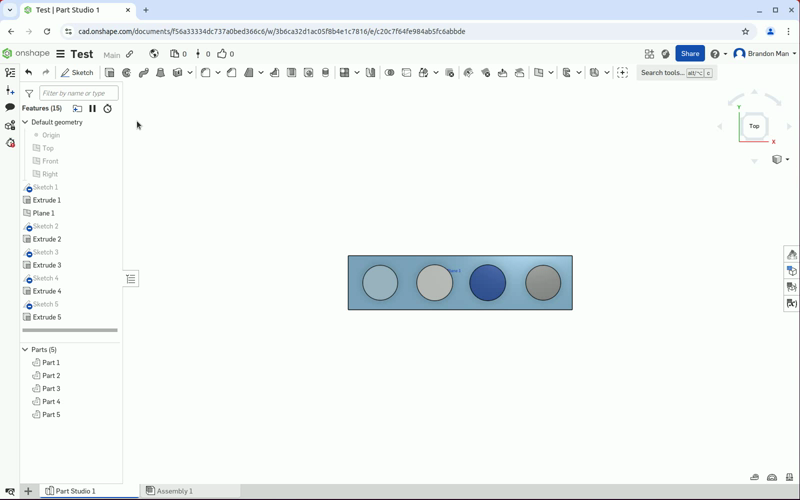
key(shift+7)
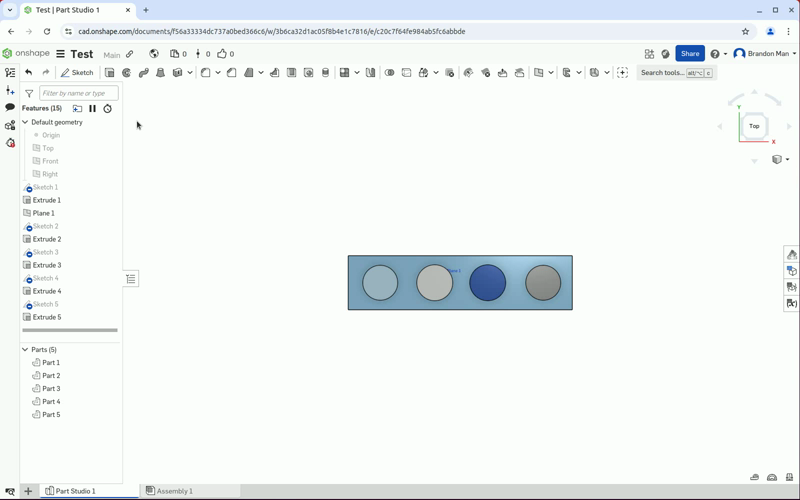
key(up, 3)
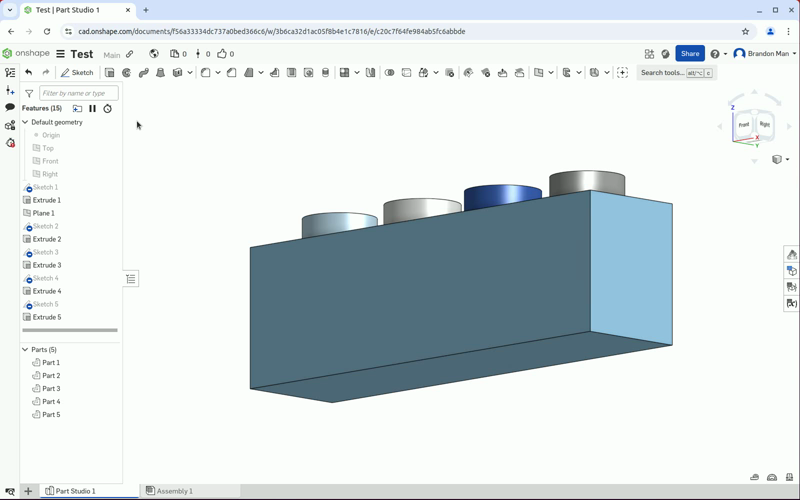
key(left, 3)
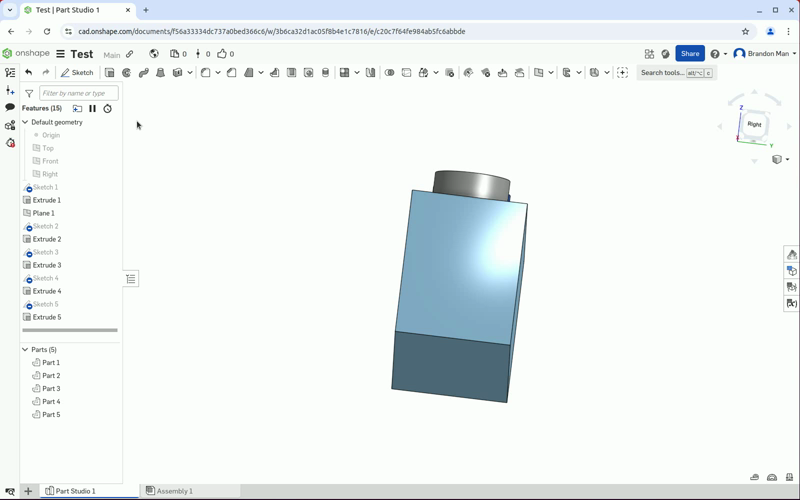
key(right, 3)
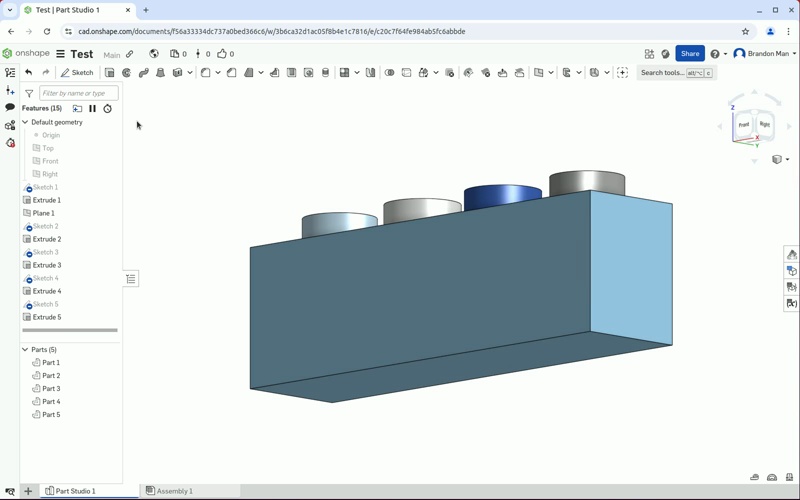
key(down, 3)
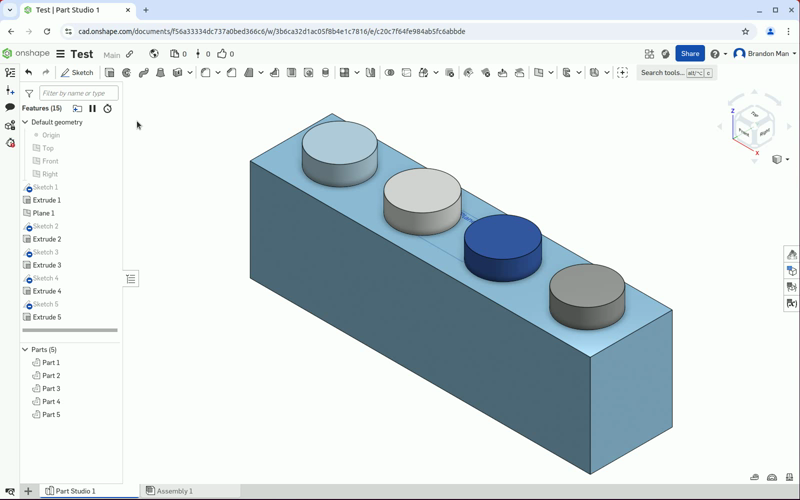
mouse_move(73, 189)
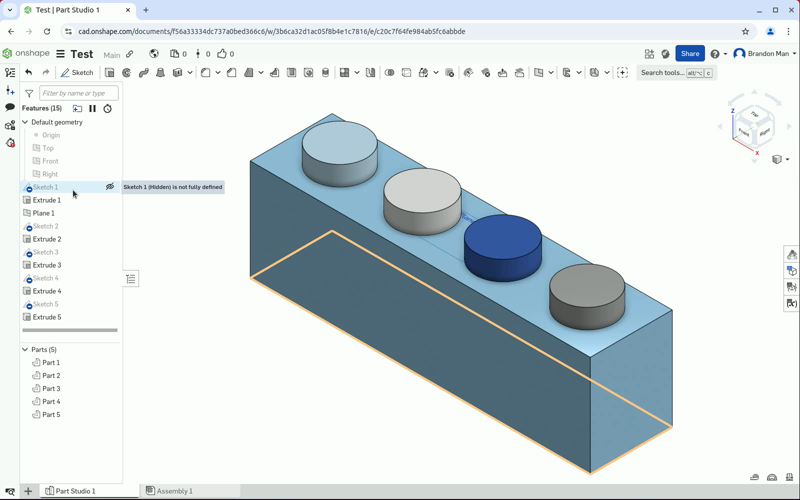
click(73, 189)